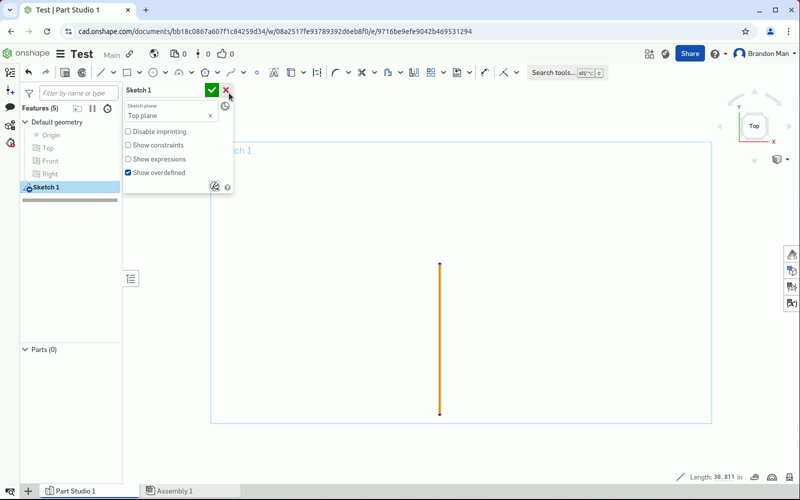
key(shift+h)
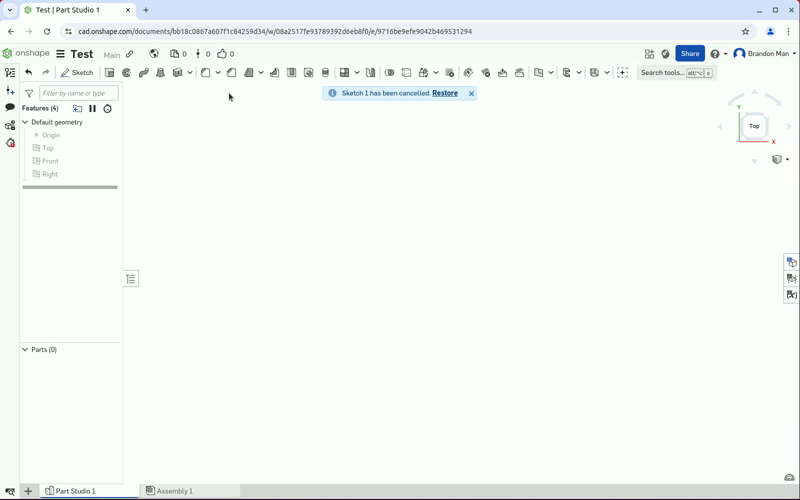
mouse_move(73, 352)
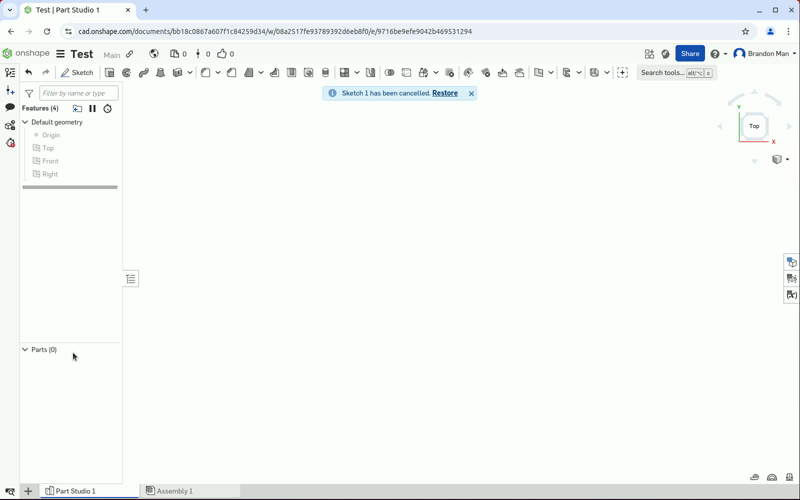
key(y)
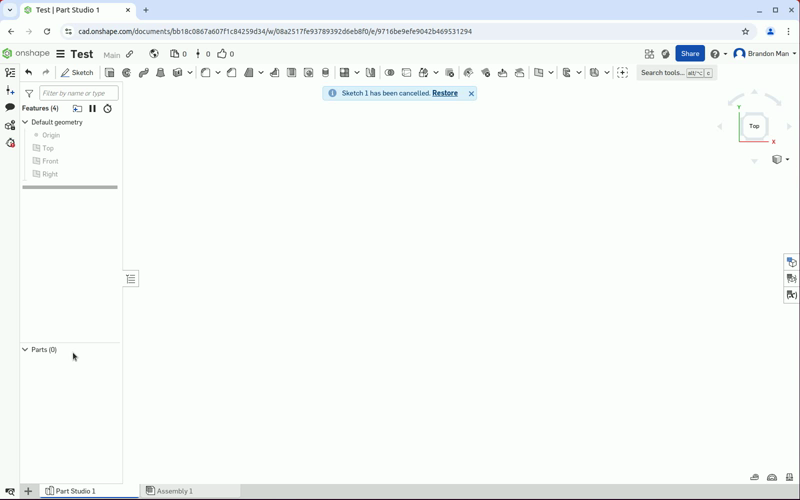
key(shift+p)
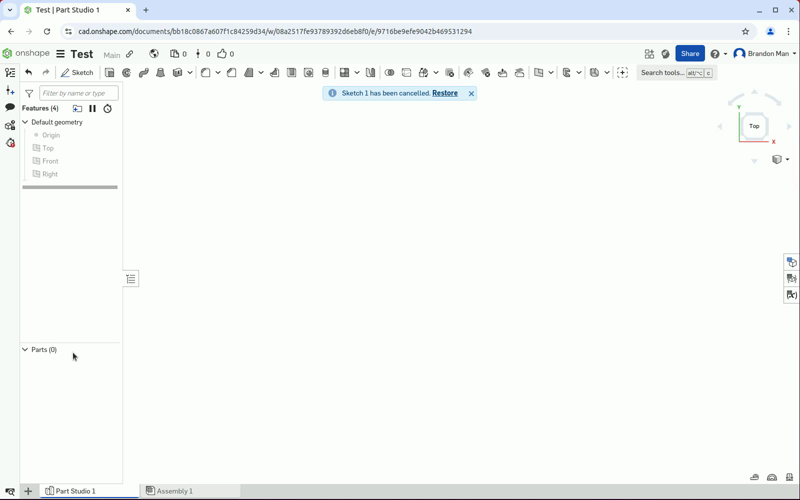
key(space)
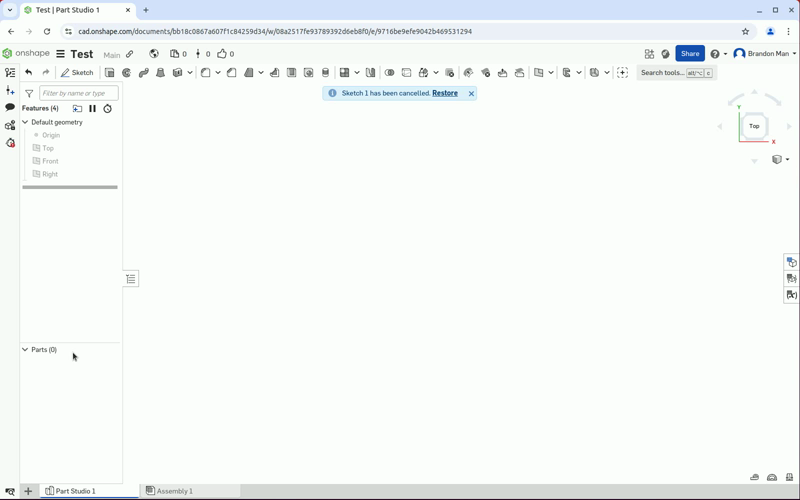
key_down(shift)
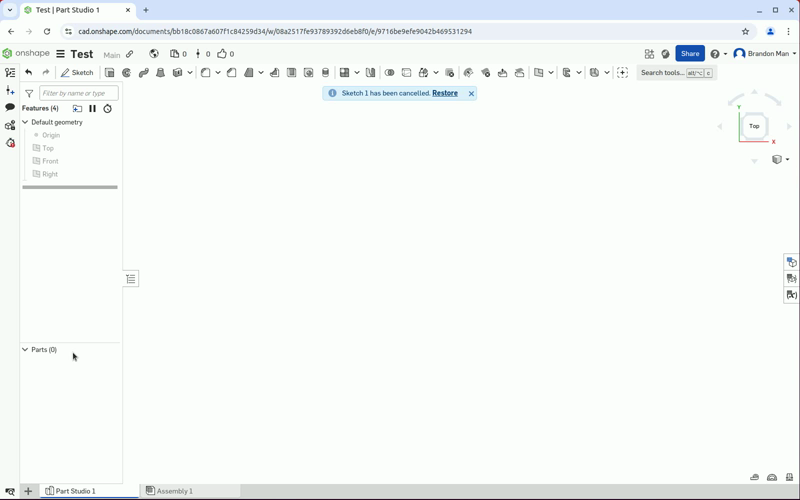
key(up)
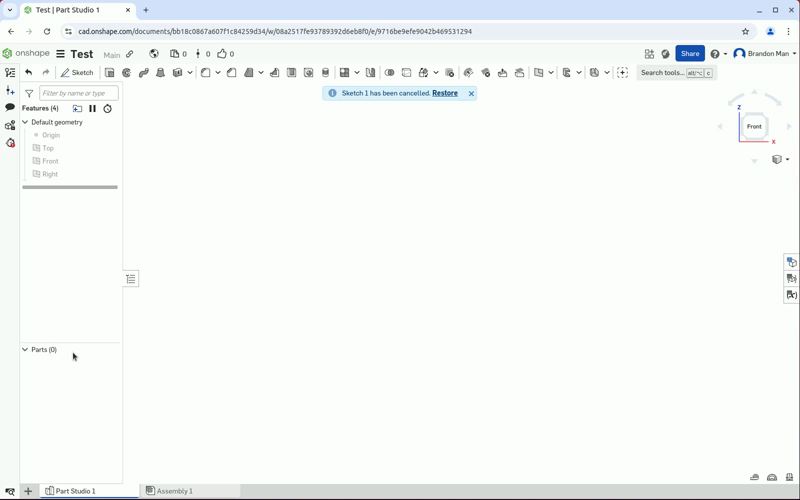
key_up(shift)
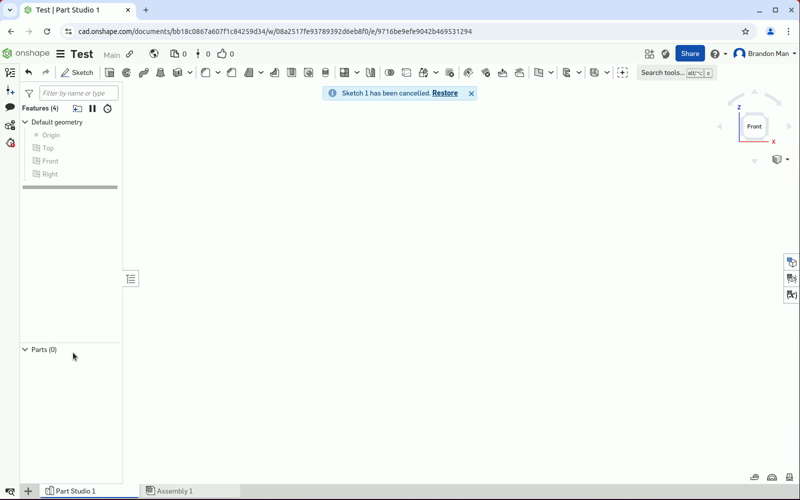
key(space)
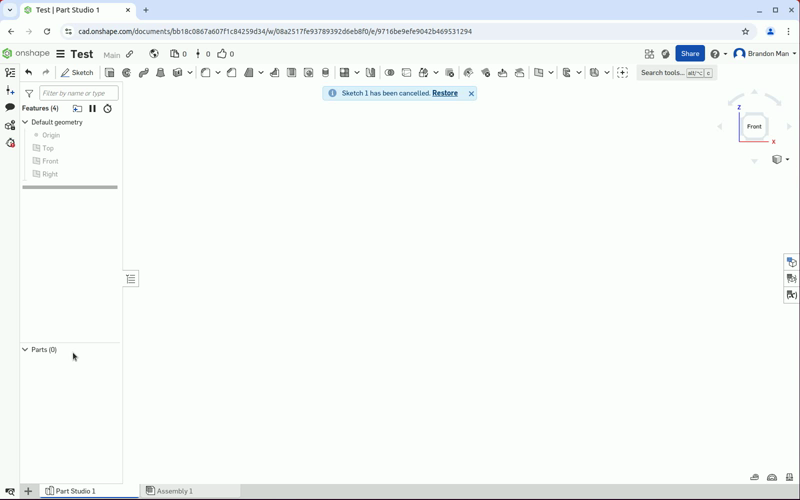
key_down(shift)
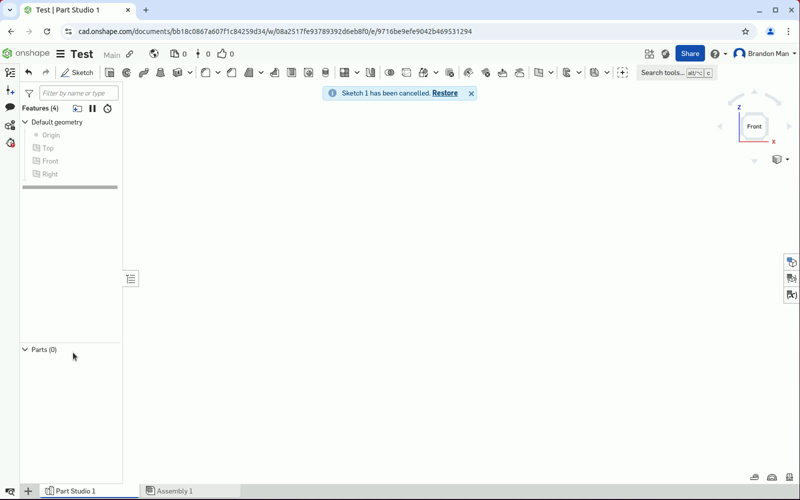
key(left)
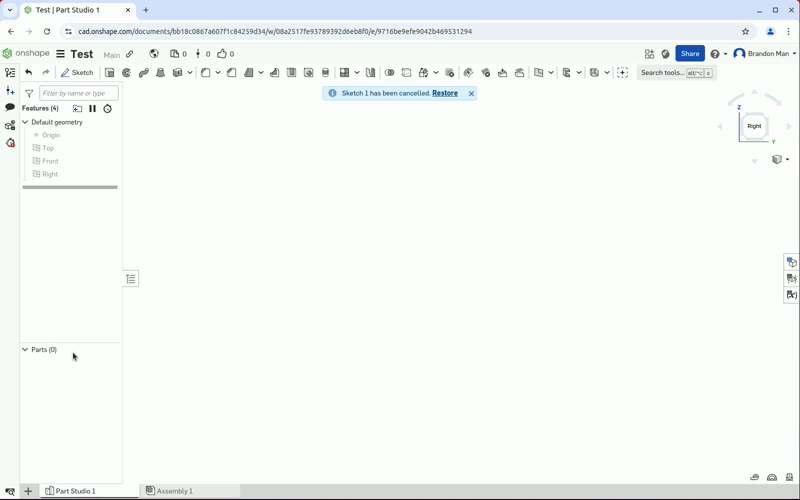
key_up(shift)
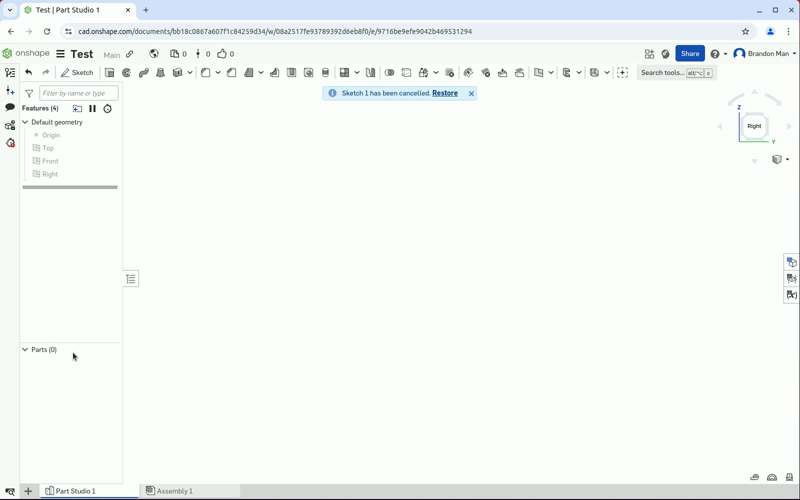
mouse_move(73, 352)
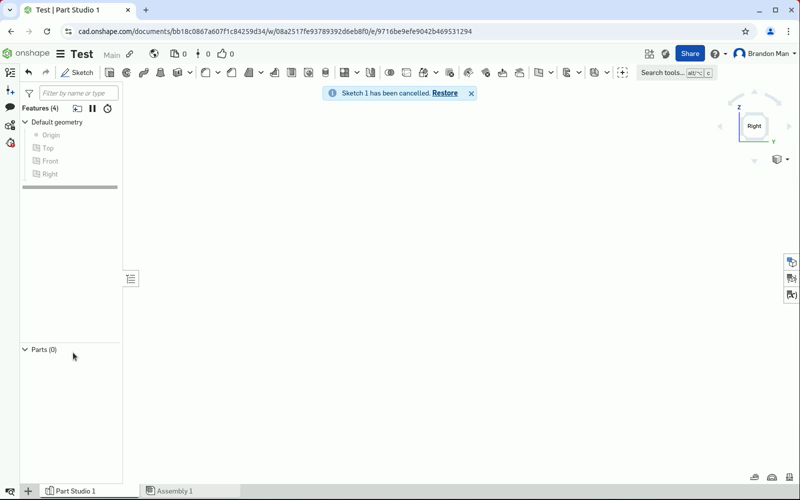
key(shift+y)
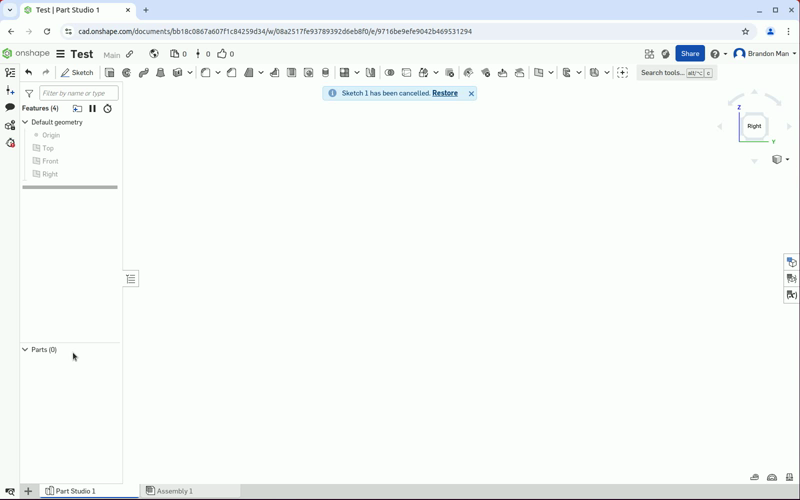
key(shift+s)
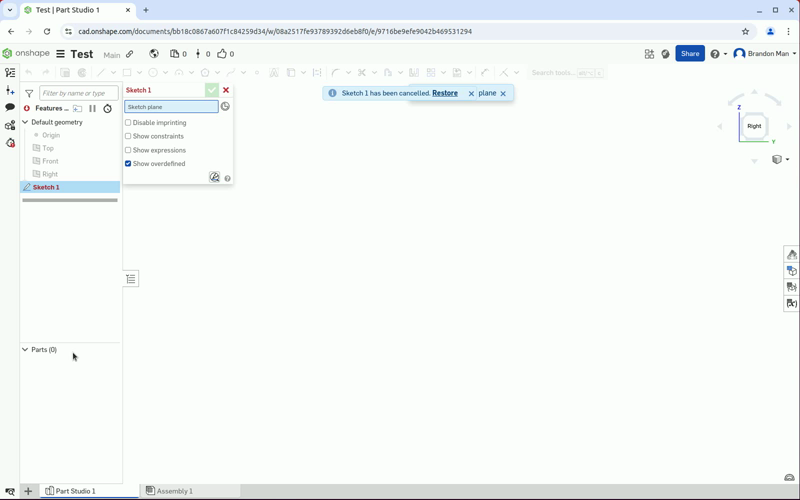
mouse_move(73, 176)
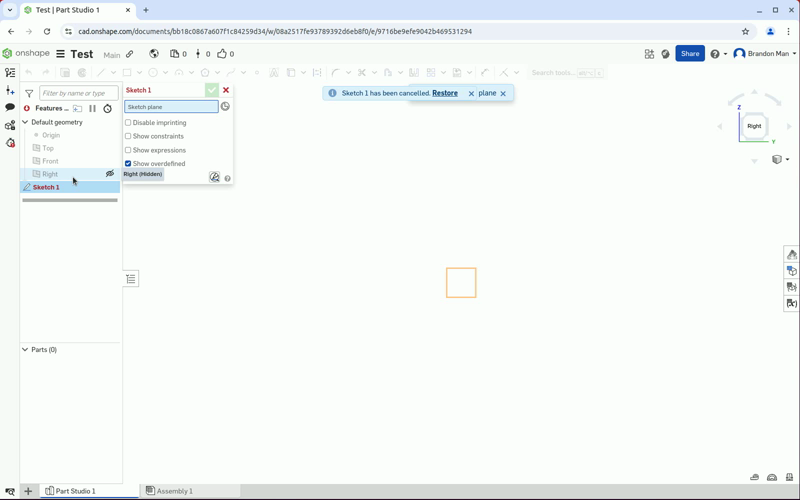
click(73, 176)
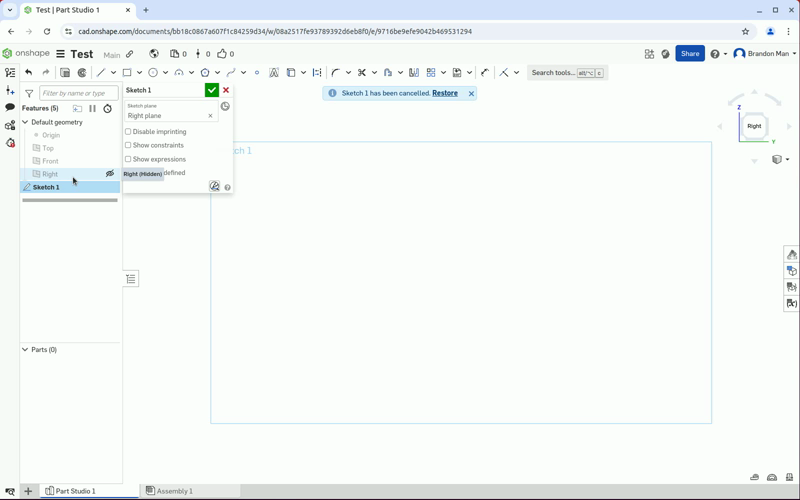
mouse_move(73, 352)
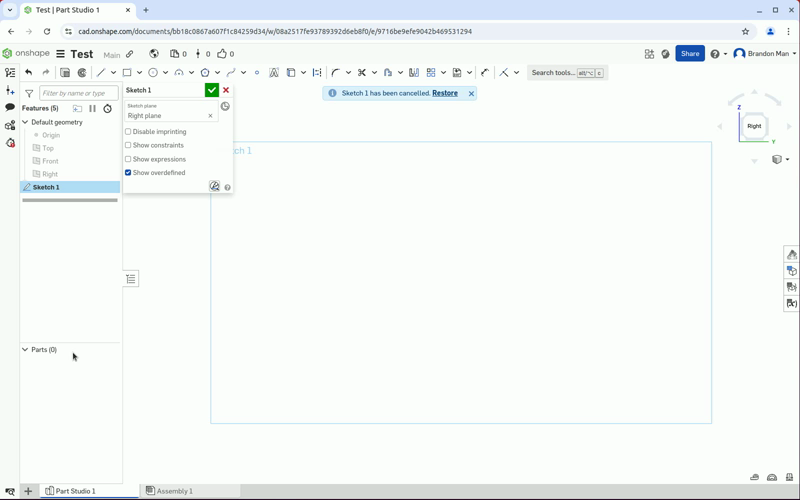
key(y)
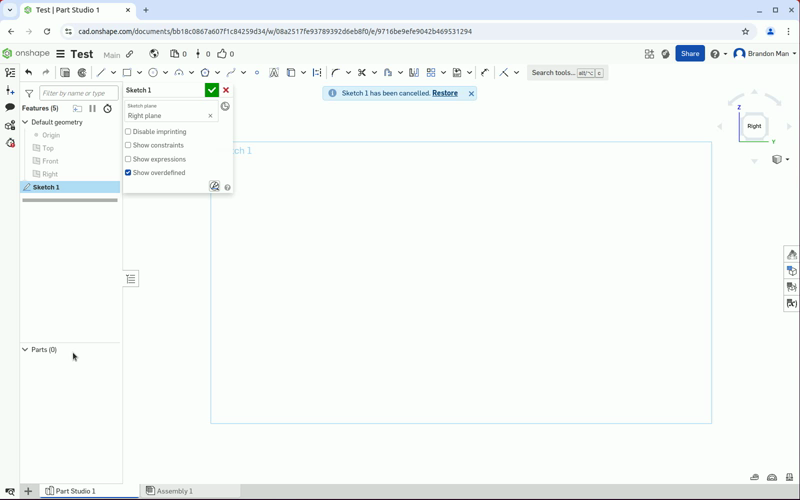
key(l)
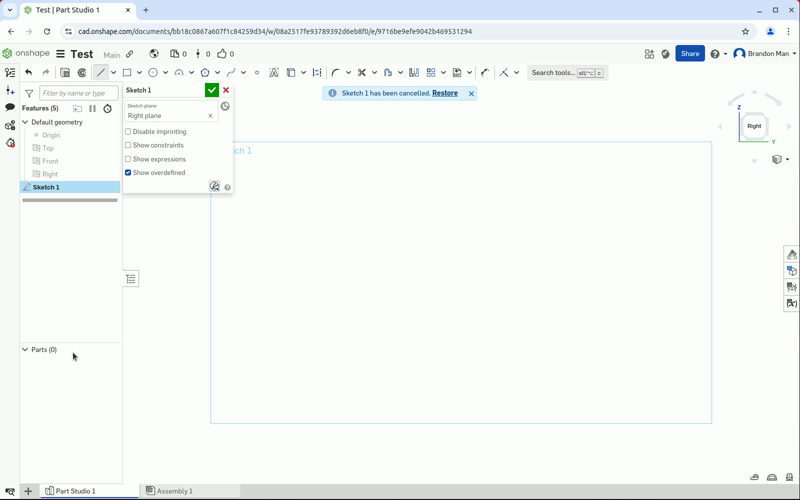
key_down(shift)
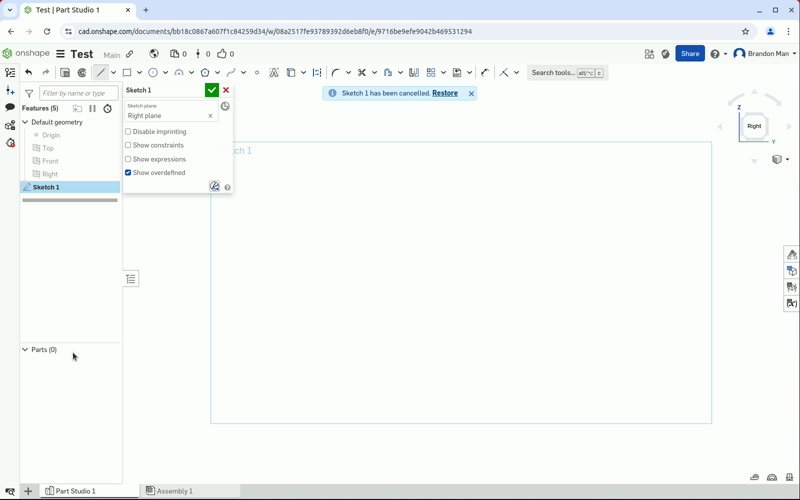
mouse_move(357, 349)
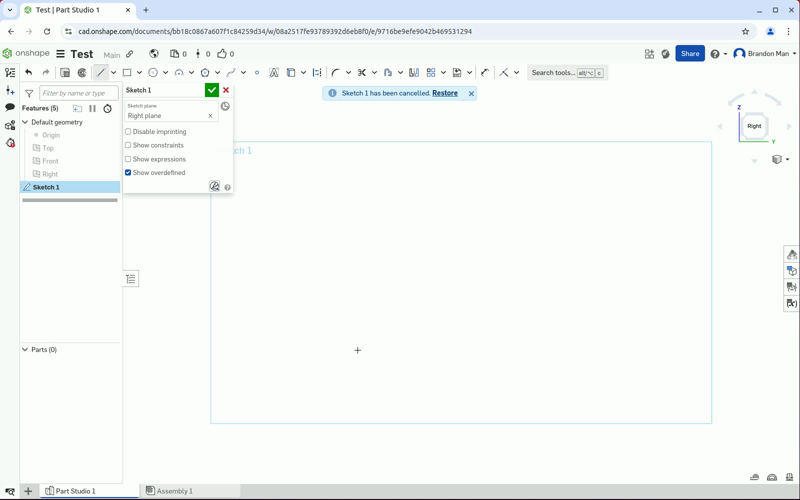
click(357, 349)
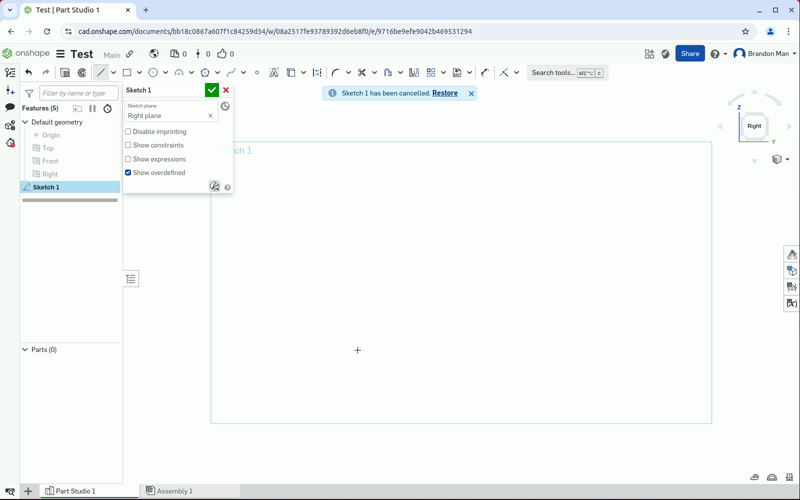
key_up(shift)
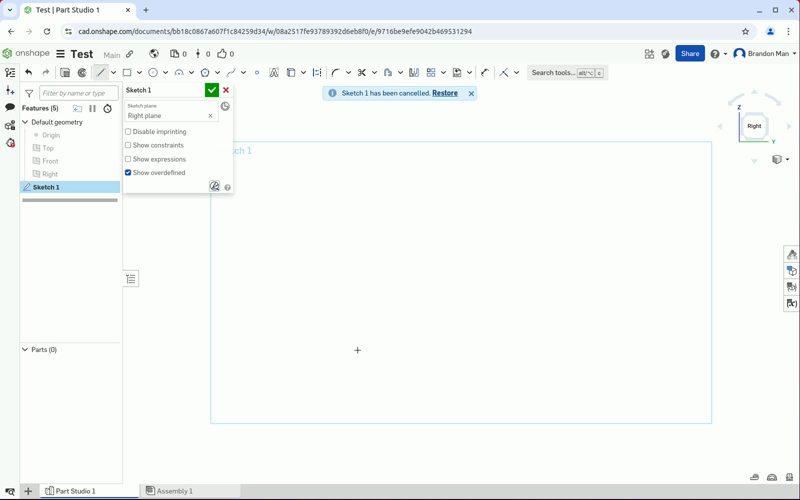
key_down(shift)
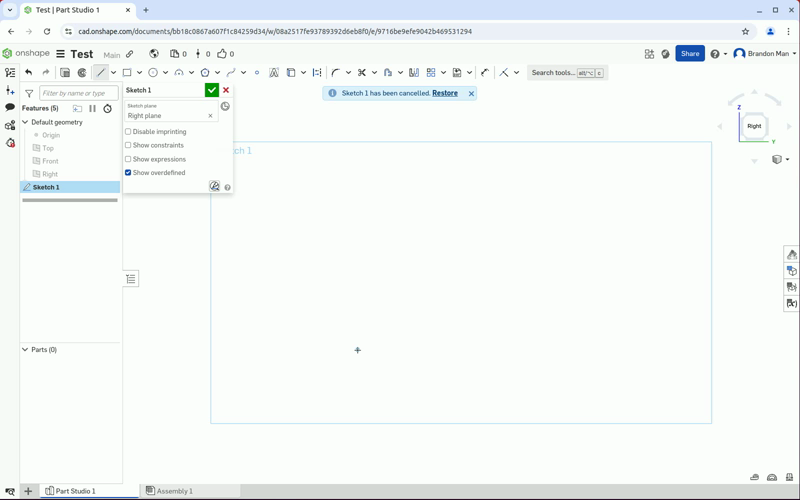
mouse_move(387, 349)
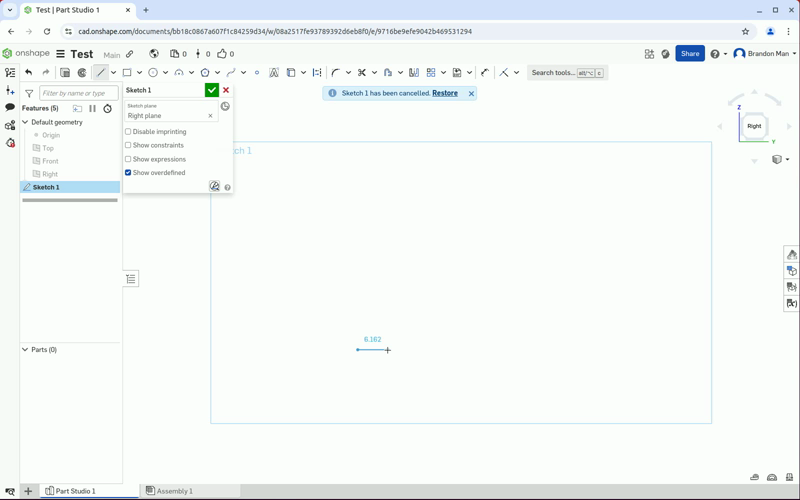
mouse_move(382, 349)
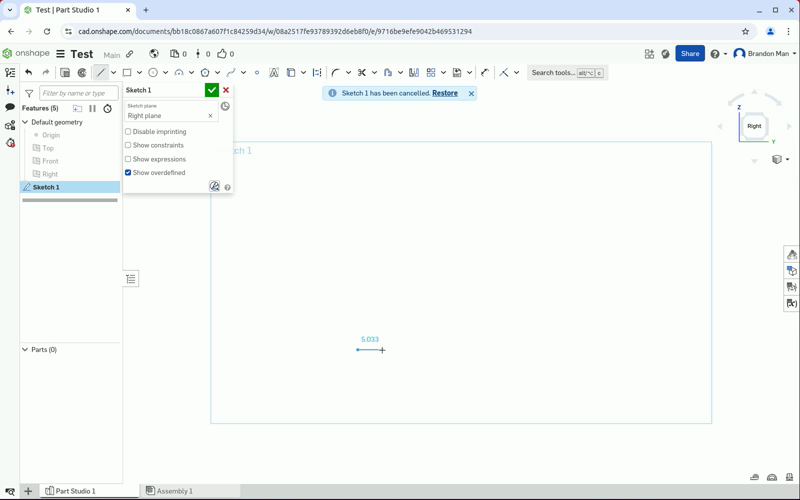
click(382, 349)
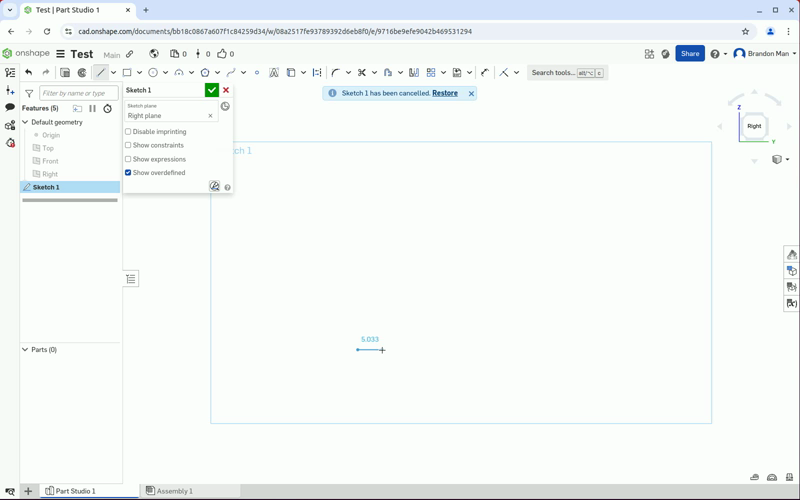
key_up(shift)
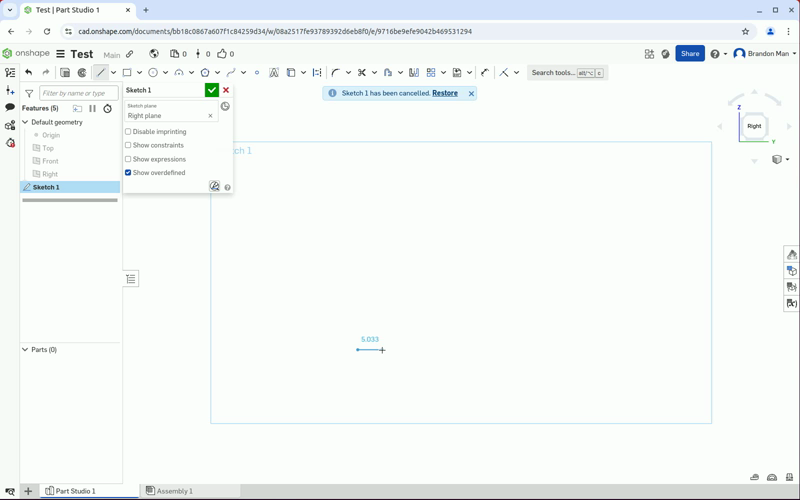
key_down(shift)
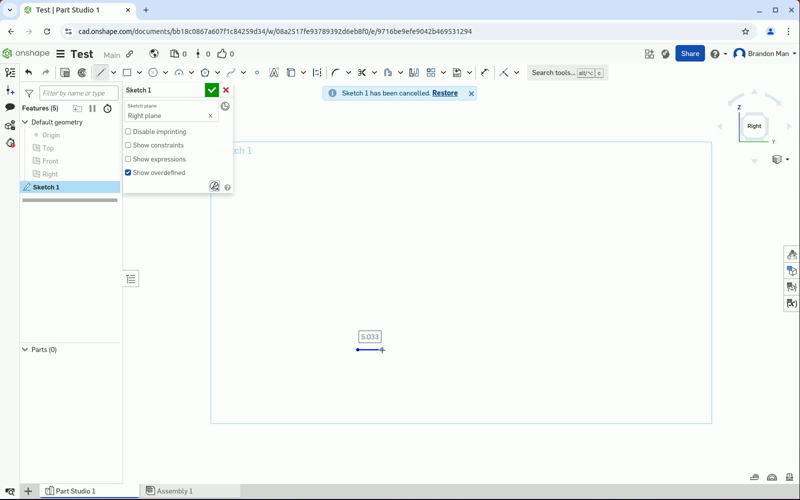
mouse_move(382, 266)
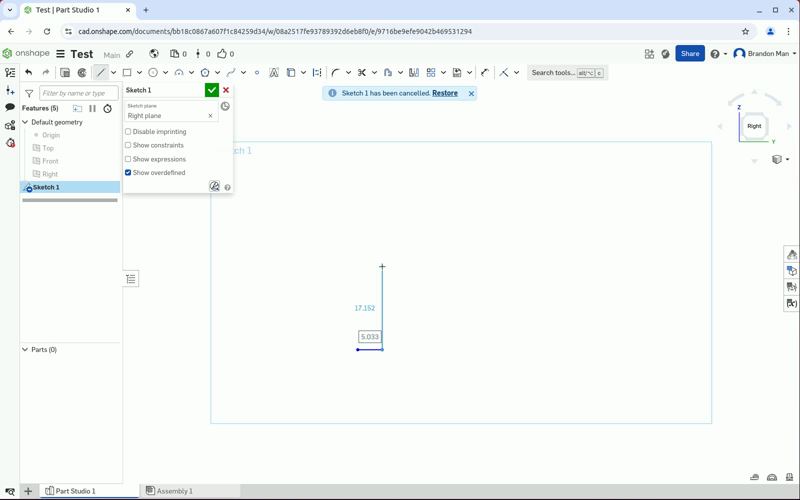
click(382, 266)
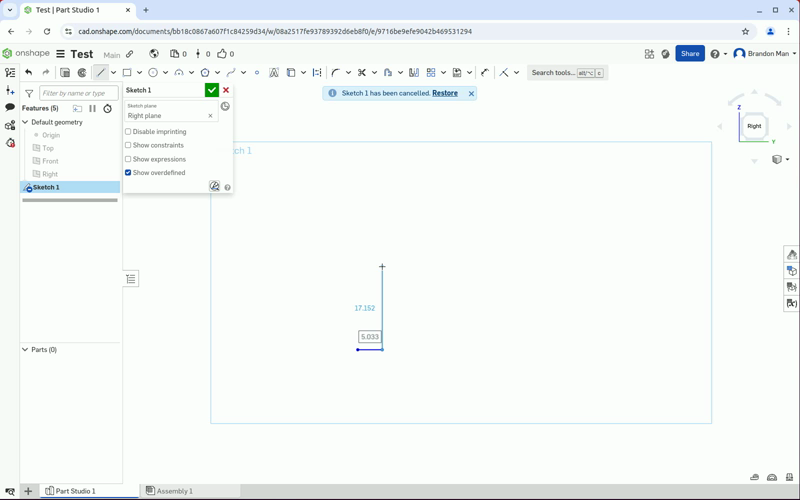
key_up(shift)
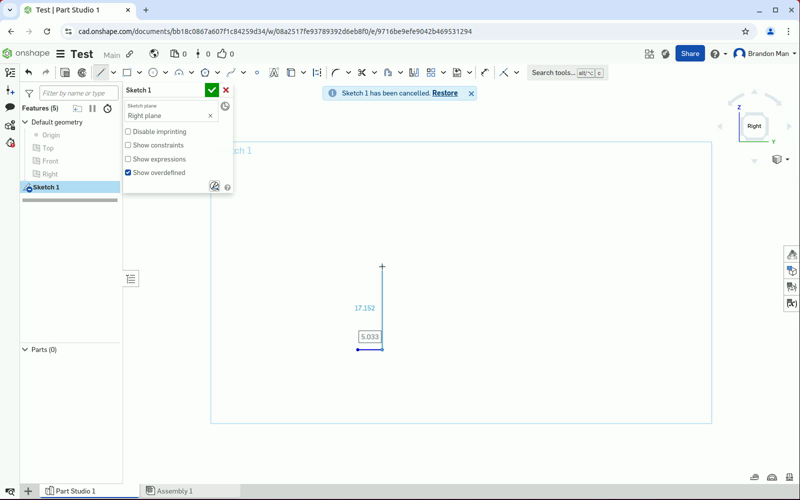
key_down(shift)
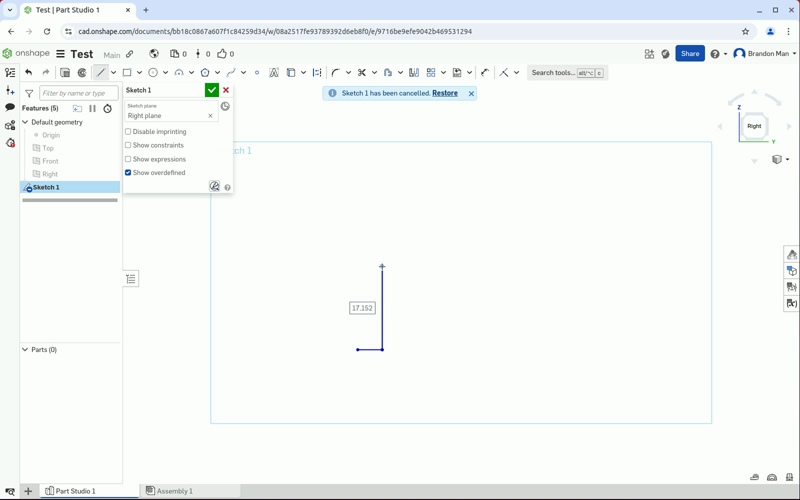
mouse_move(547, 266)
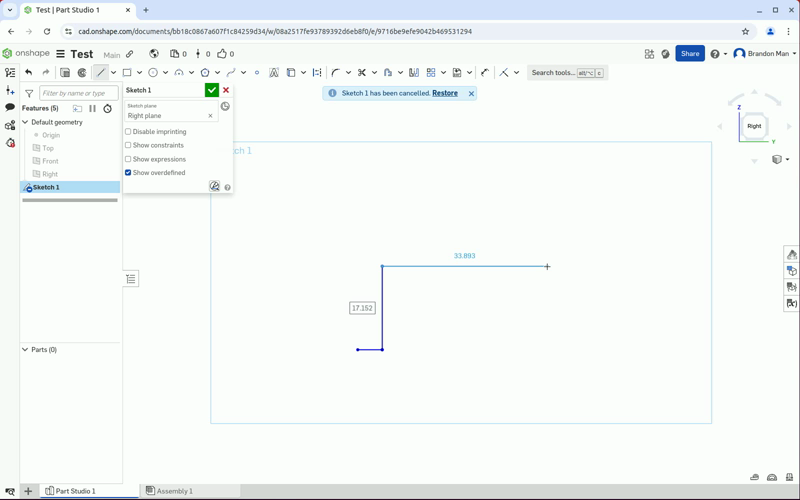
click(547, 266)
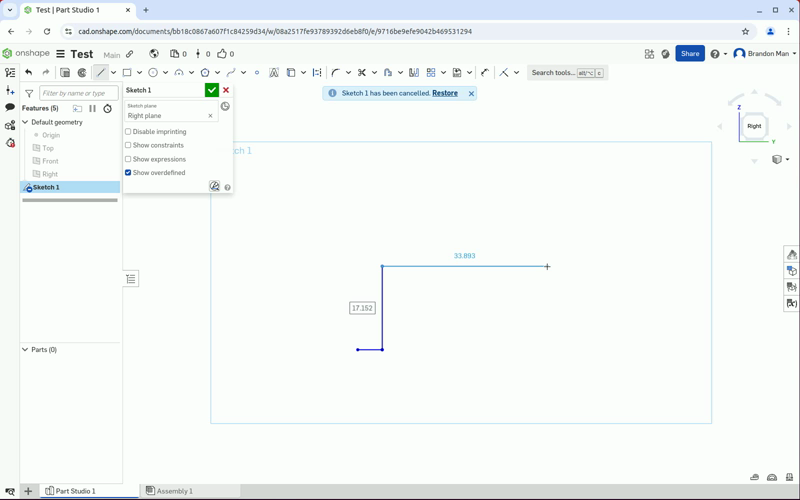
key_up(shift)
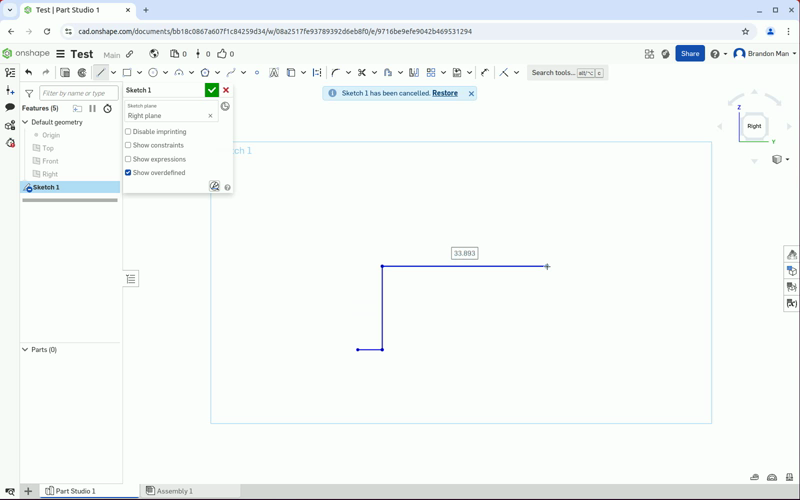
key_down(shift)
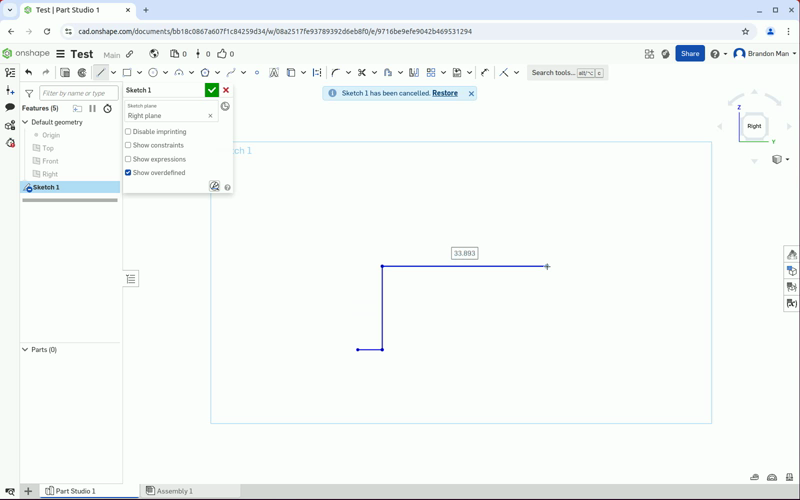
mouse_move(547, 349)
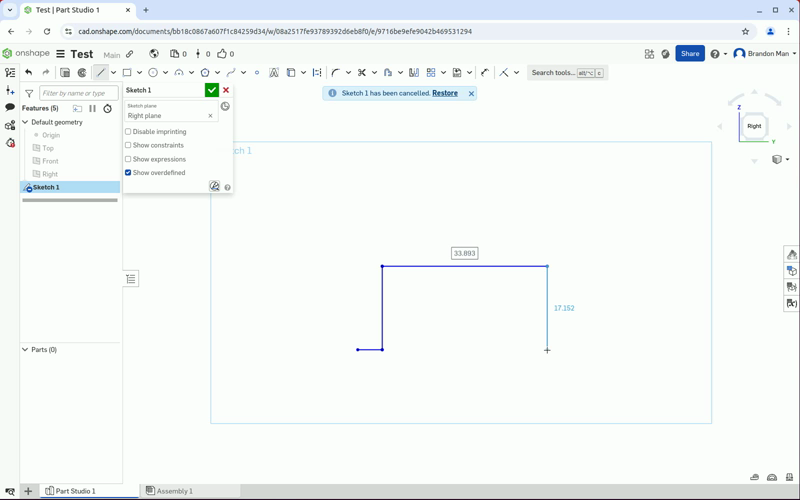
click(547, 349)
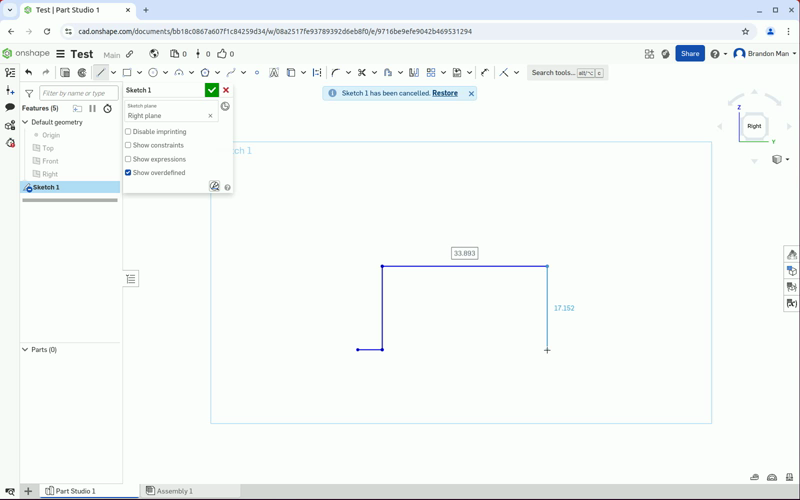
key_up(shift)
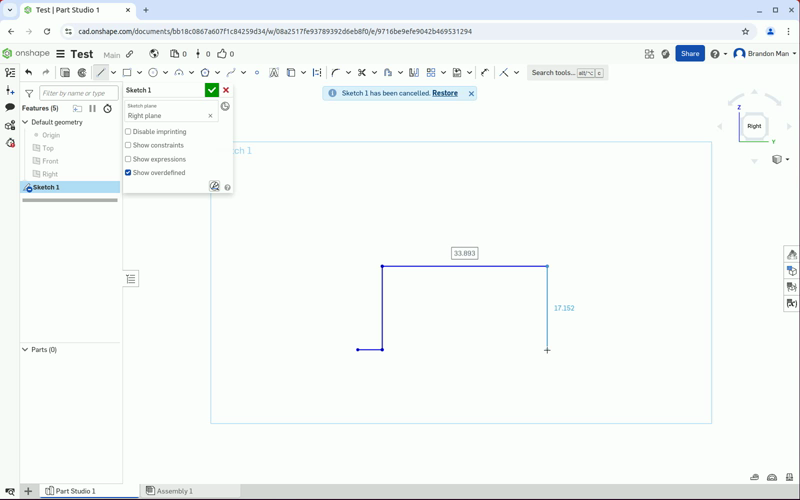
key_down(shift)
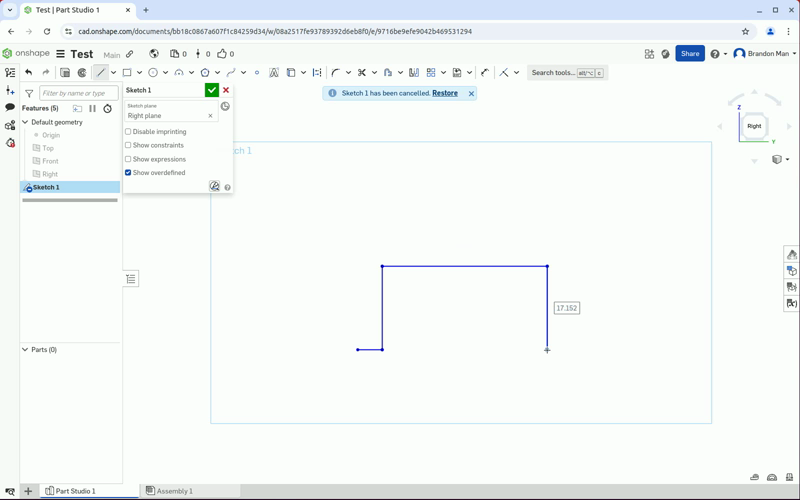
mouse_move(577, 349)
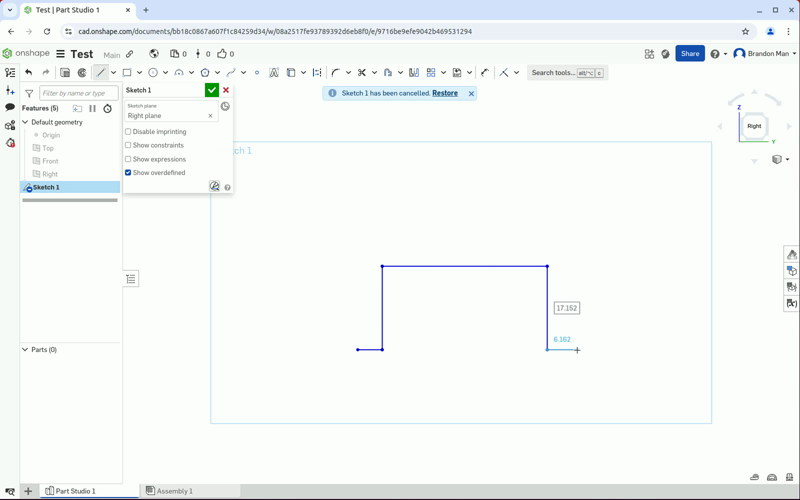
mouse_move(572, 349)
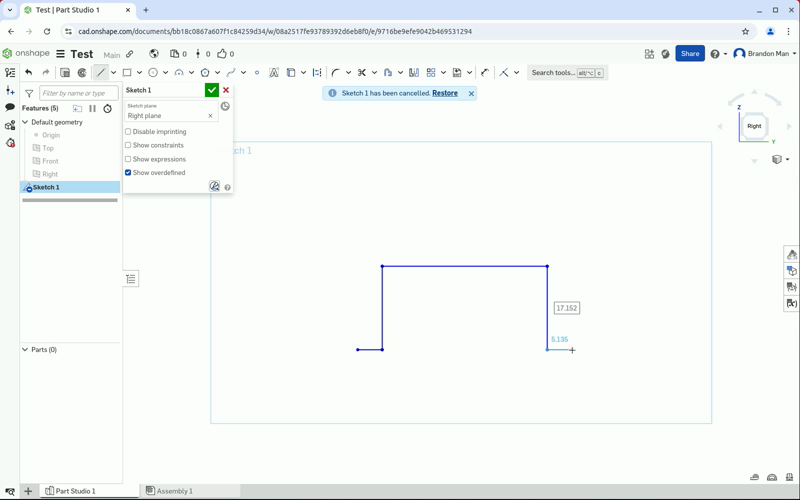
click(572, 349)
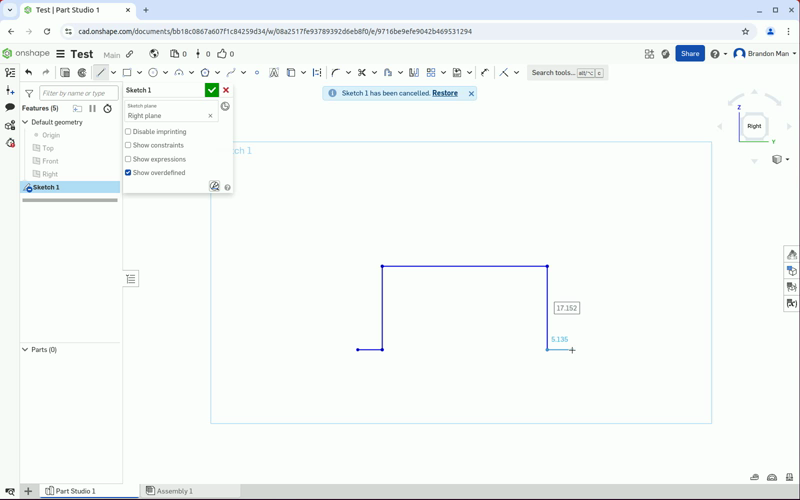
key_up(shift)
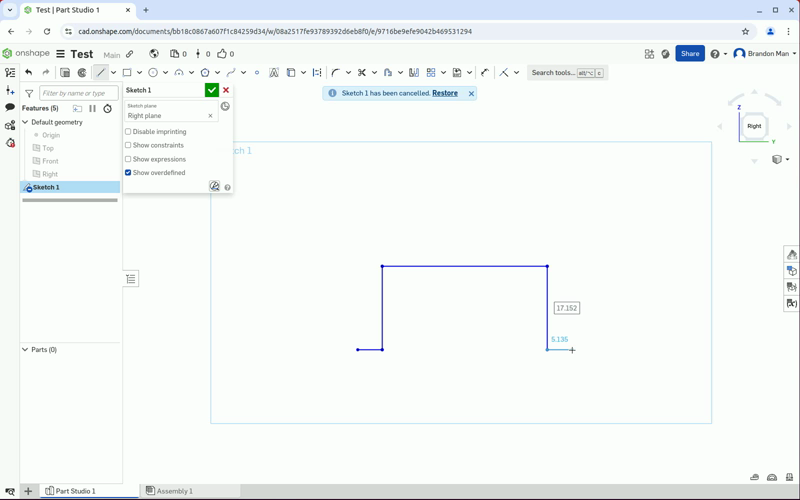
key_down(shift)
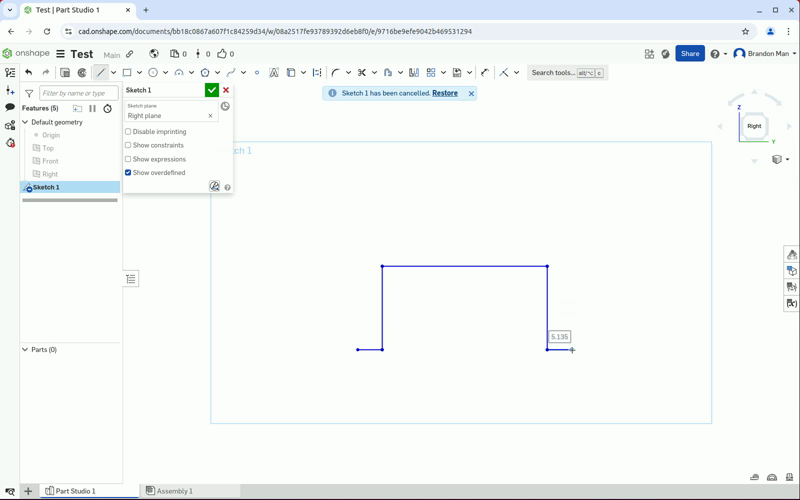
mouse_move(589, 349)
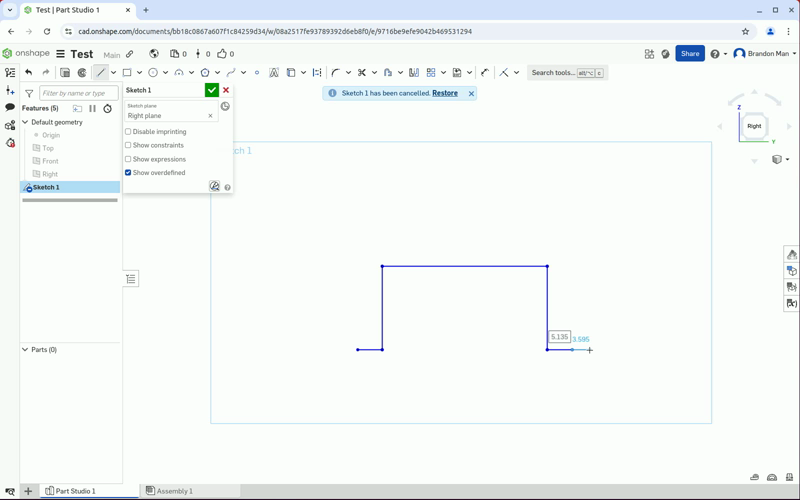
mouse_move(572, 340)
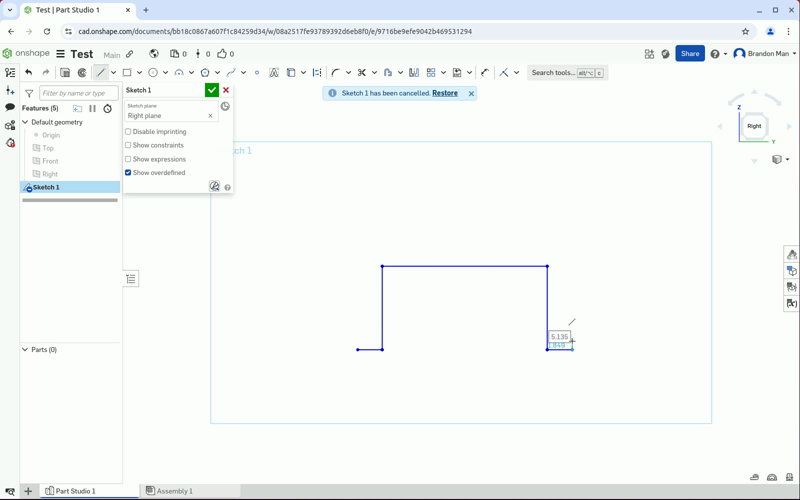
click(572, 340)
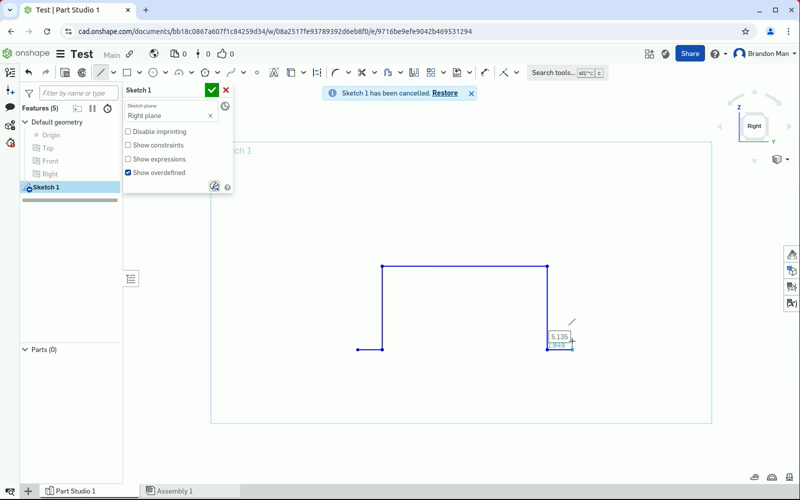
key_up(shift)
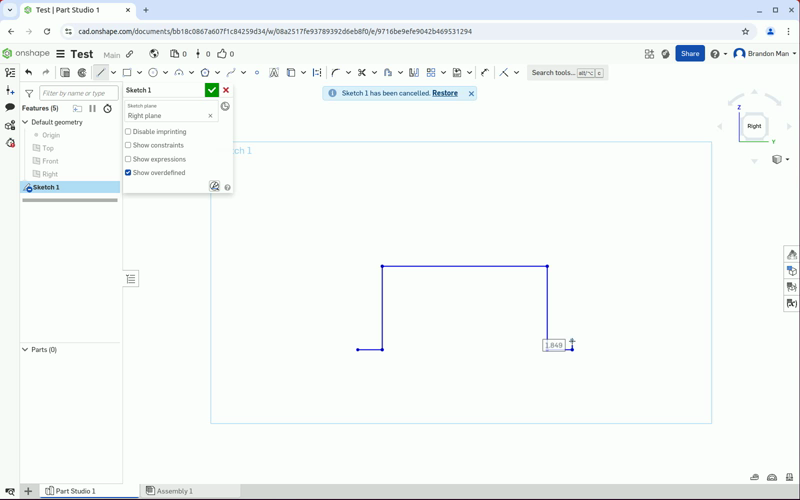
key_down(shift)
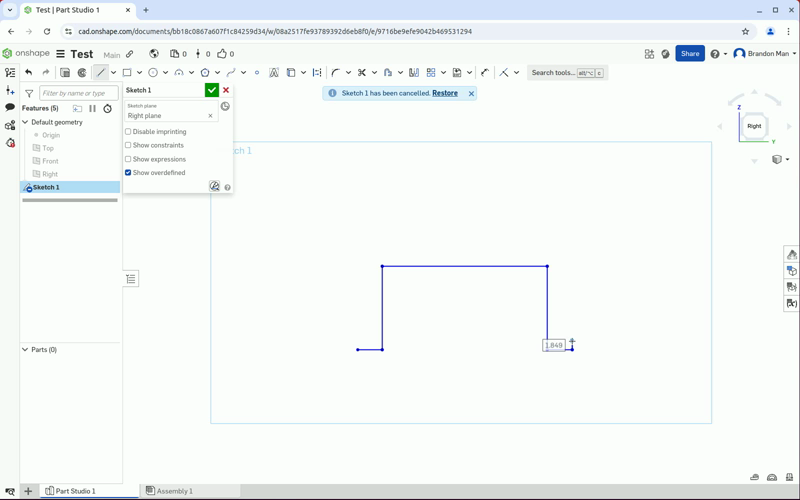
mouse_move(589, 340)
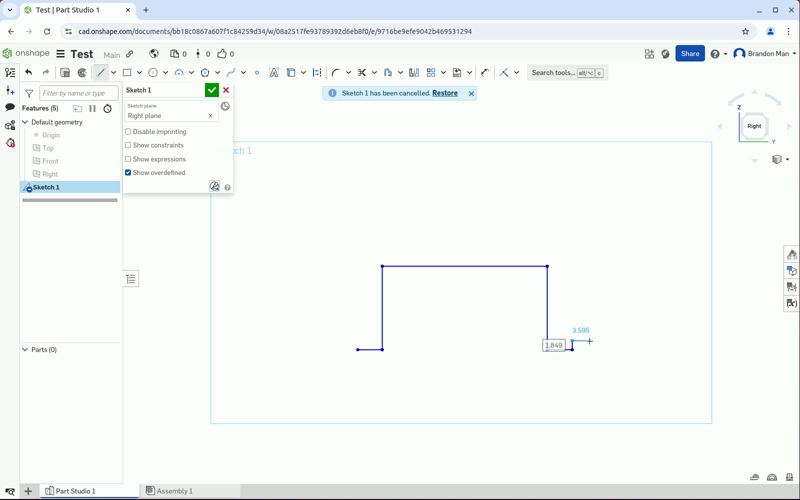
mouse_move(556, 340)
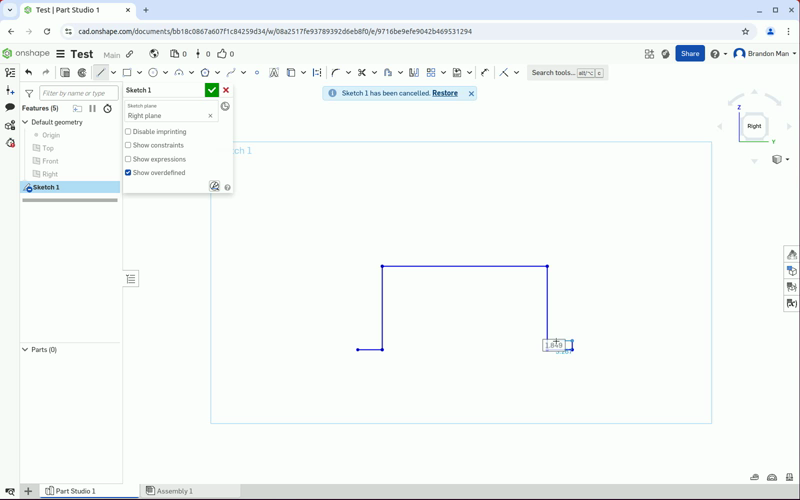
click(556, 340)
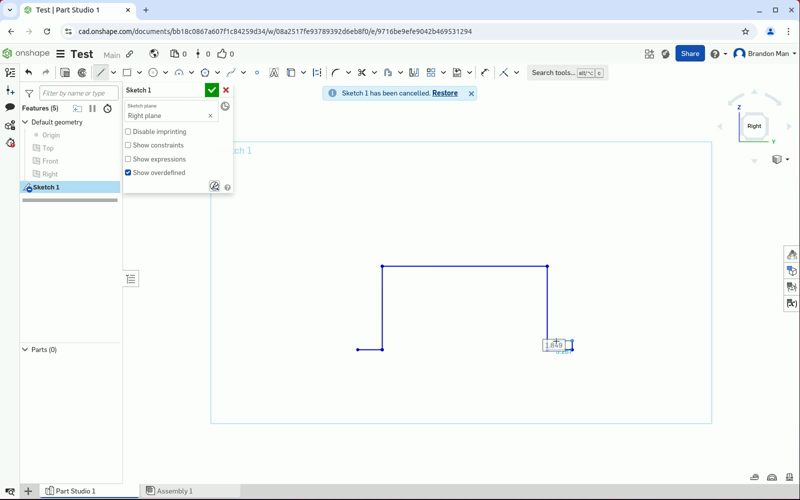
key_up(shift)
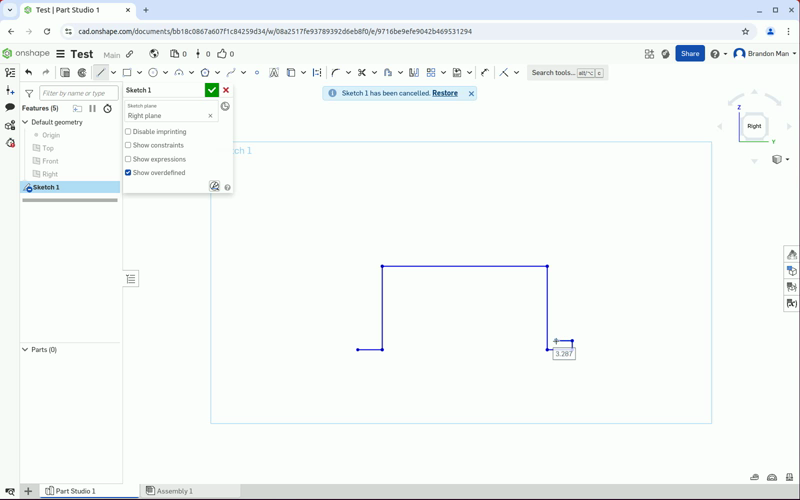
key_down(shift)
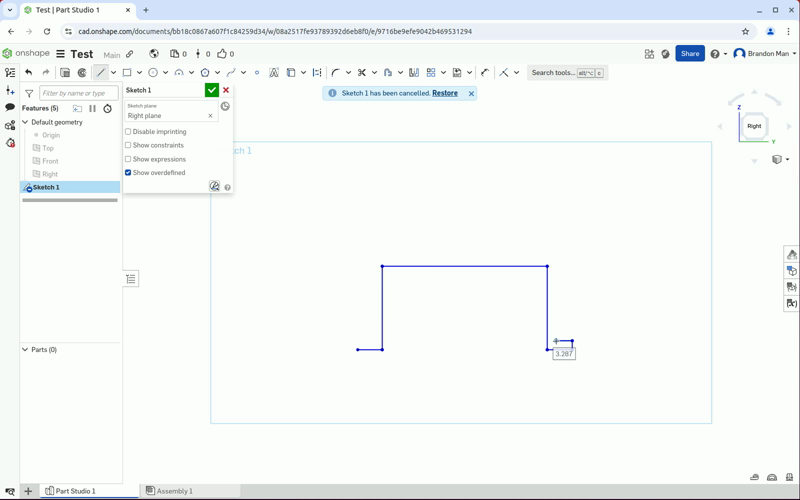
mouse_move(556, 259)
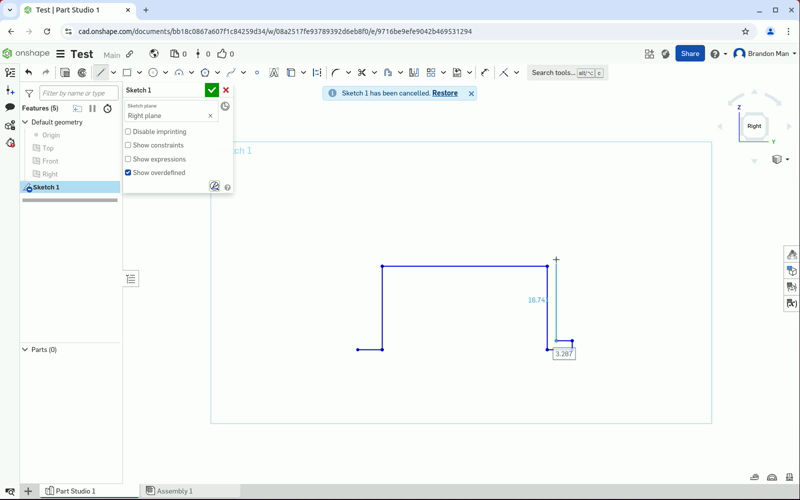
click(556, 259)
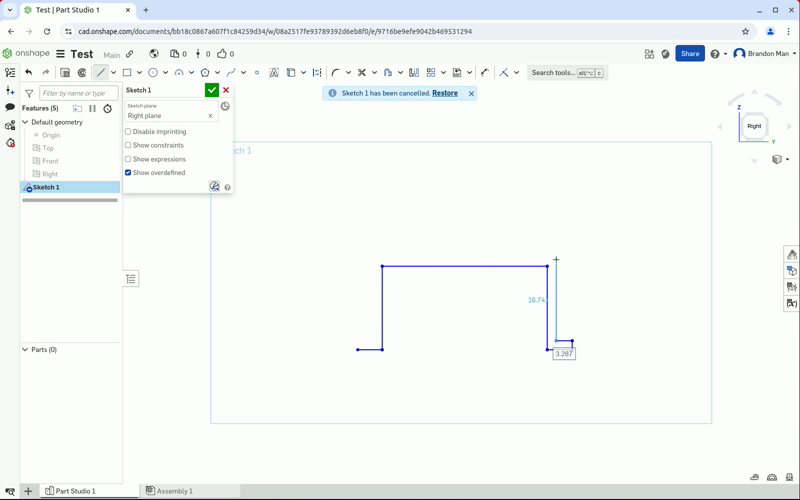
key_up(shift)
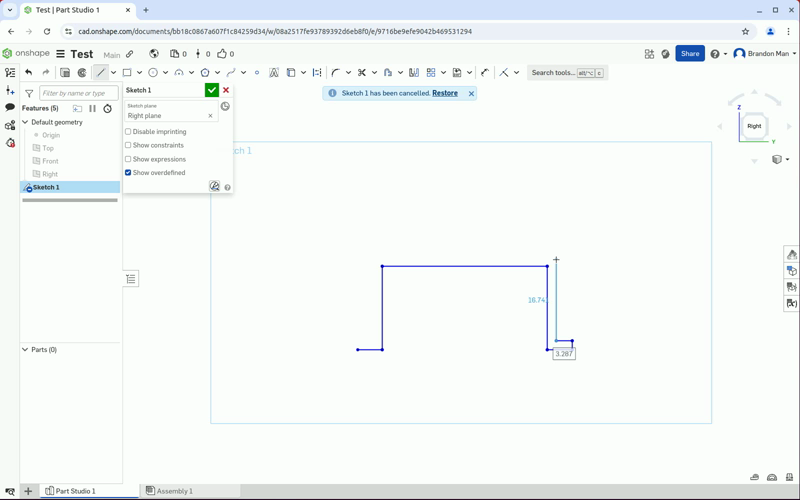
key_down(shift)
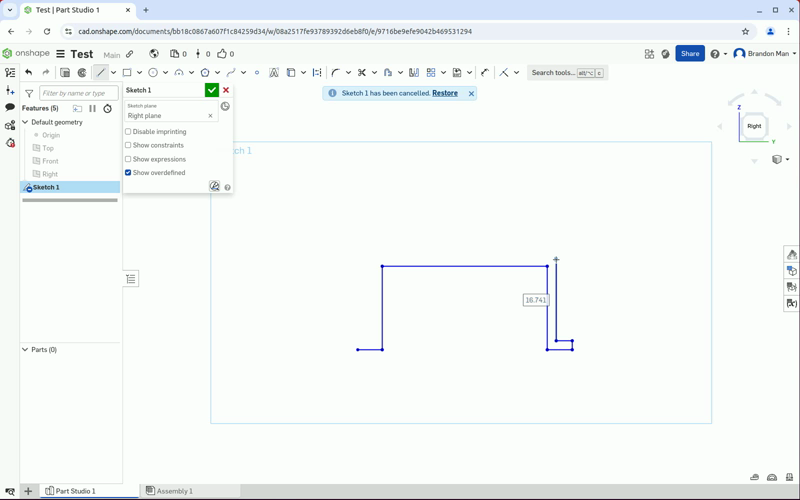
mouse_move(373, 259)
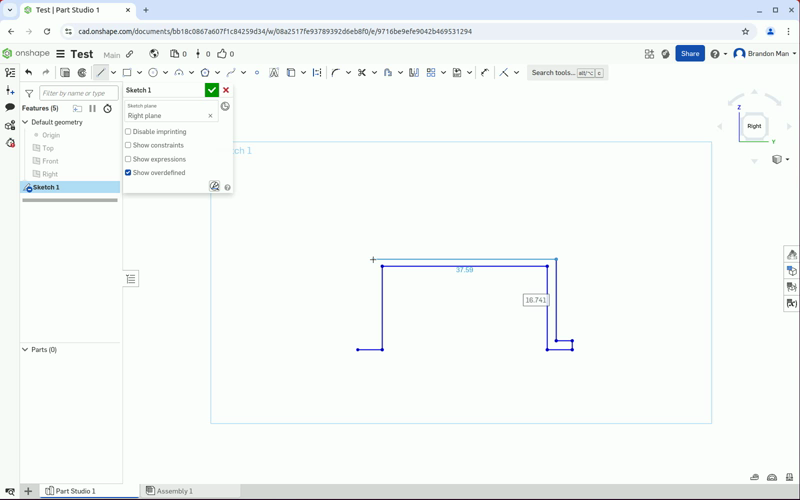
click(373, 259)
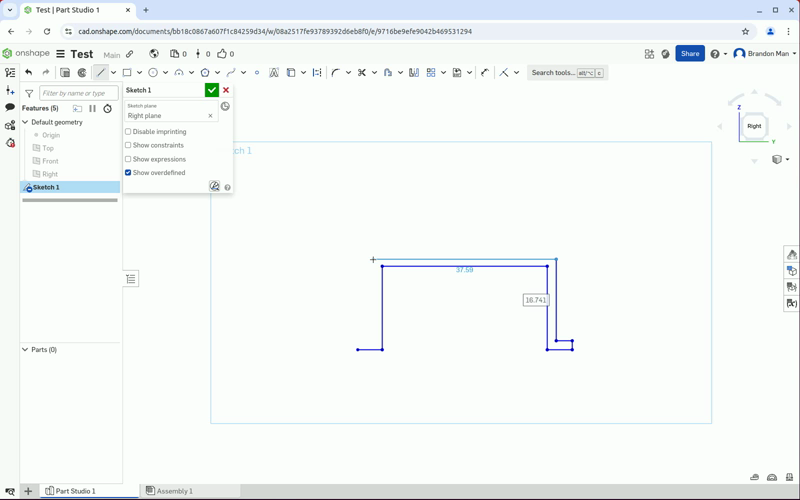
key_up(shift)
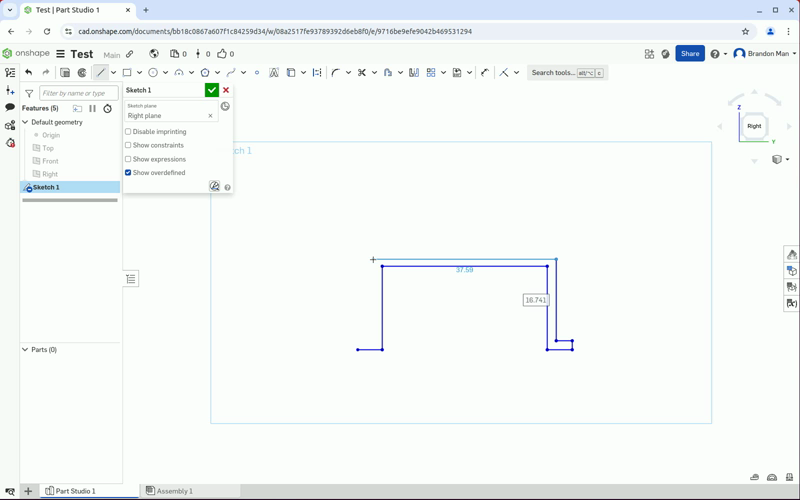
key_down(shift)
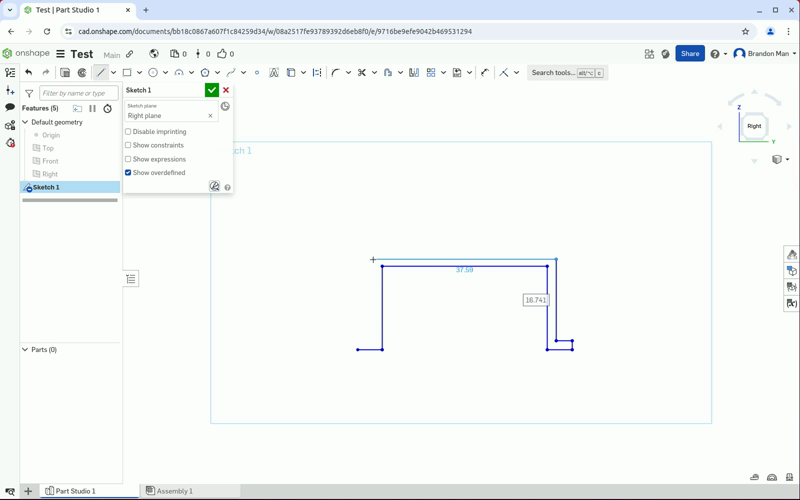
mouse_move(373, 340)
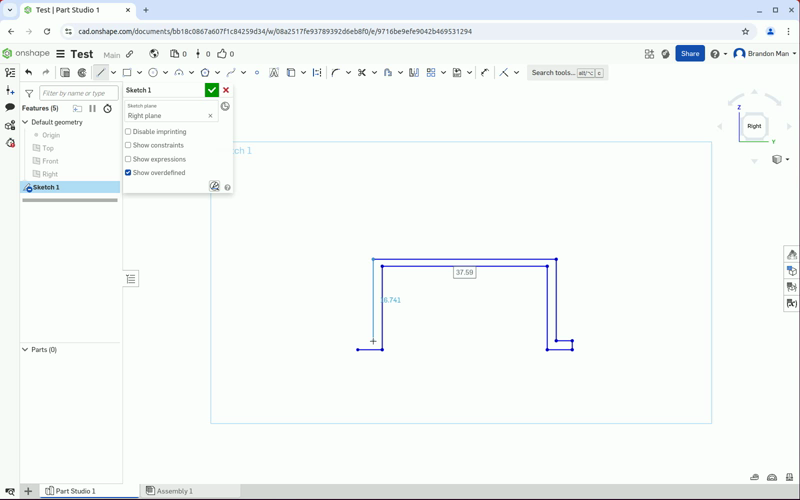
click(373, 340)
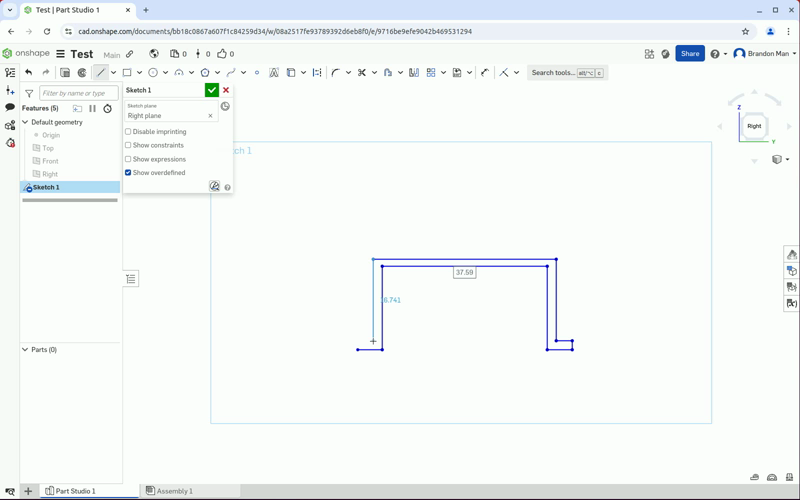
key_up(shift)
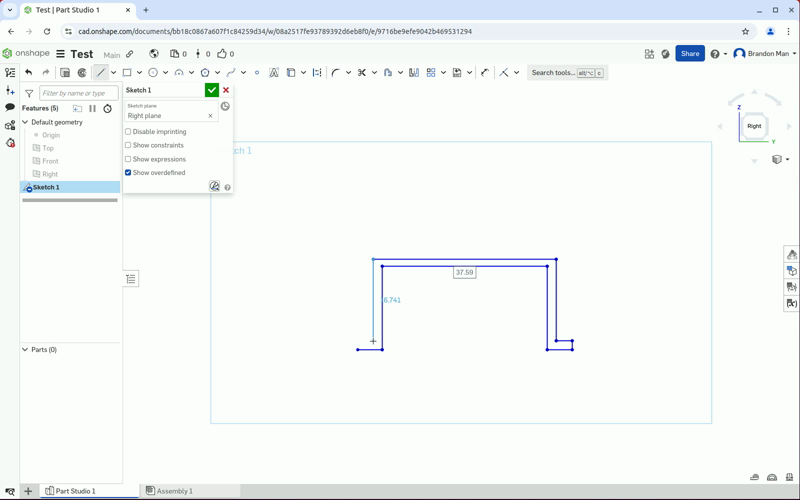
key_down(shift)
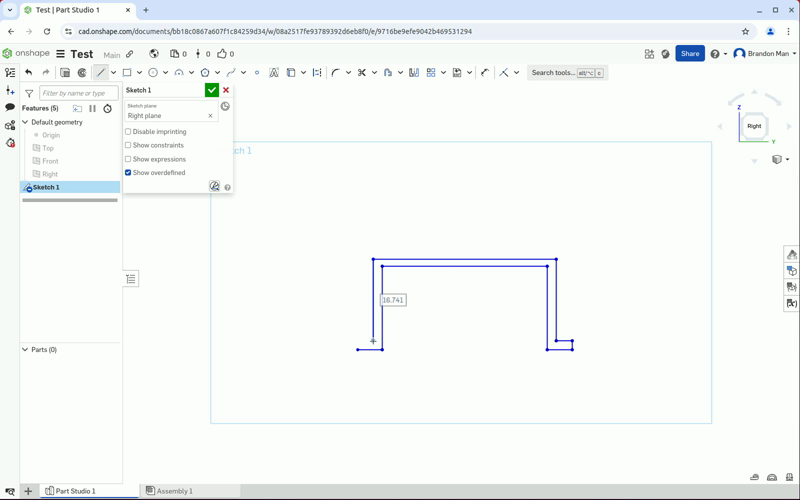
mouse_move(403, 340)
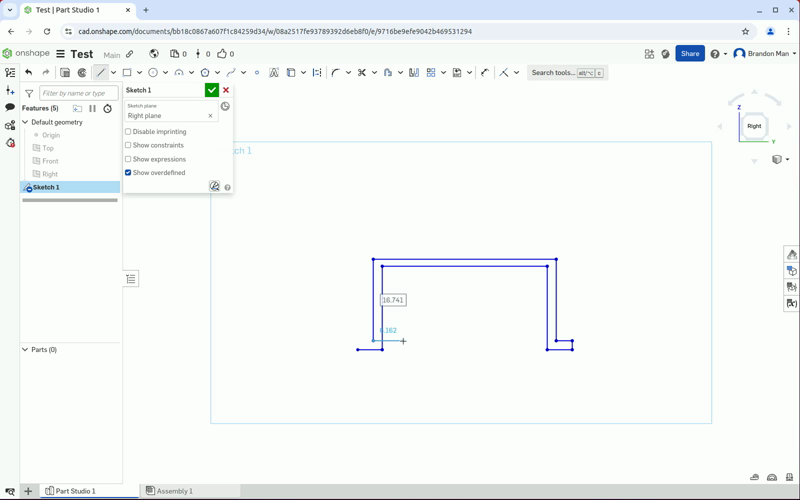
mouse_move(357, 340)
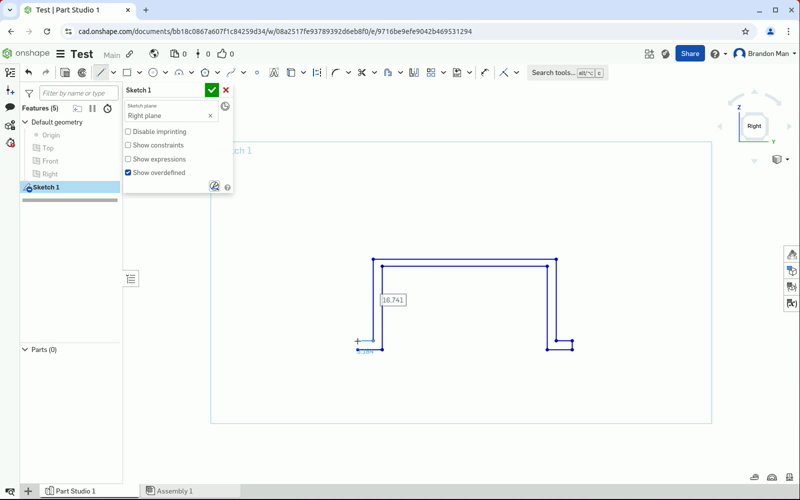
click(357, 340)
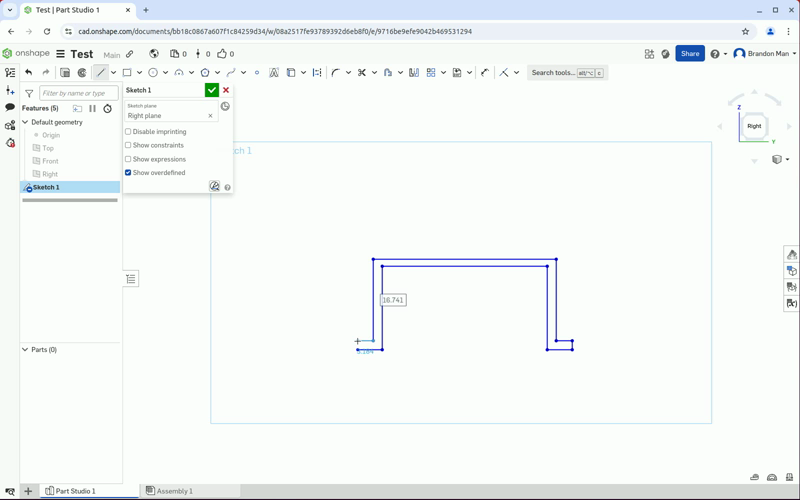
key_up(shift)
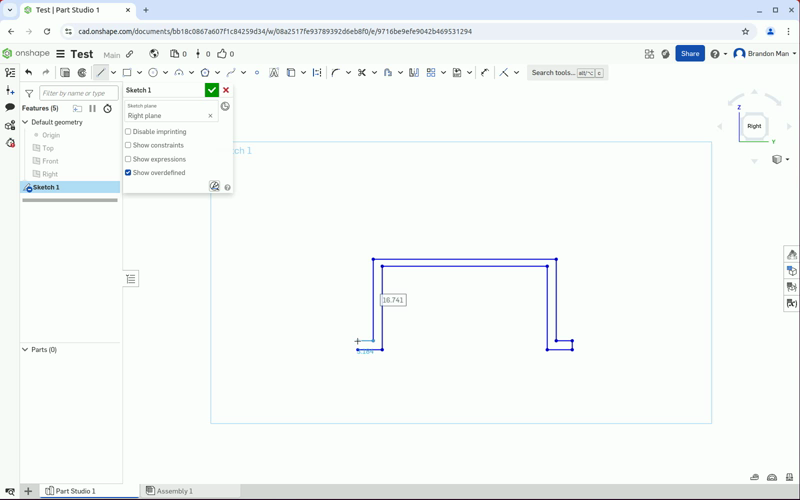
mouse_move(387, 340)
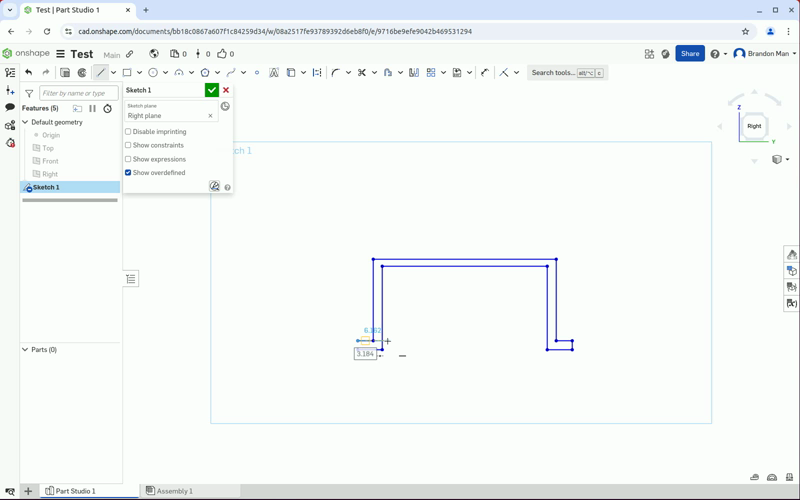
key_down(shift)
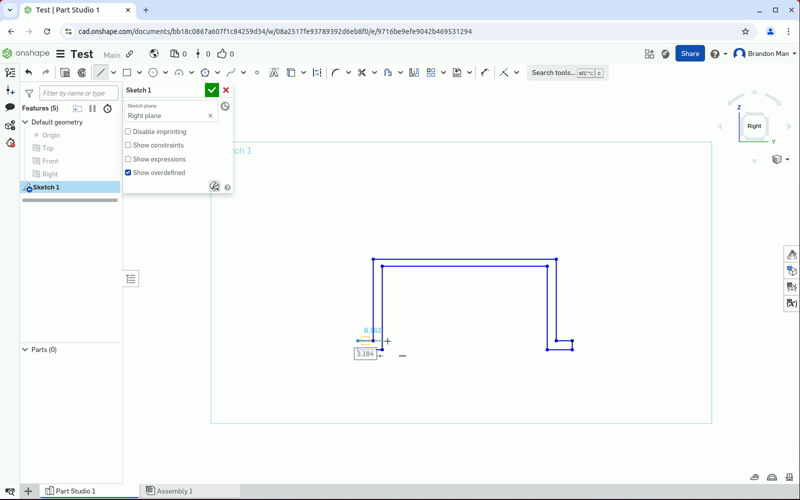
mouse_move(357, 349)
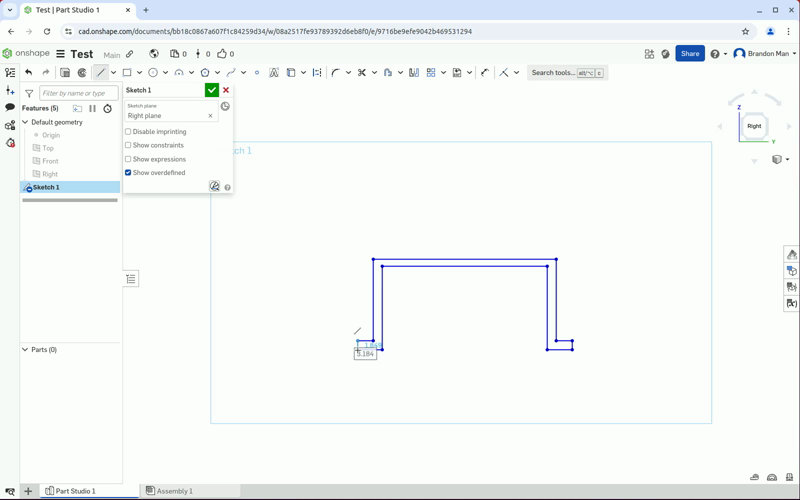
key_up(shift)
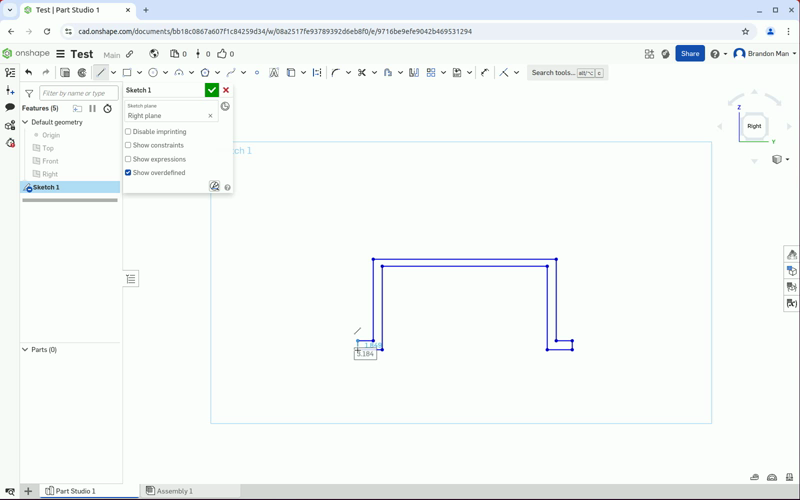
click(357, 349)
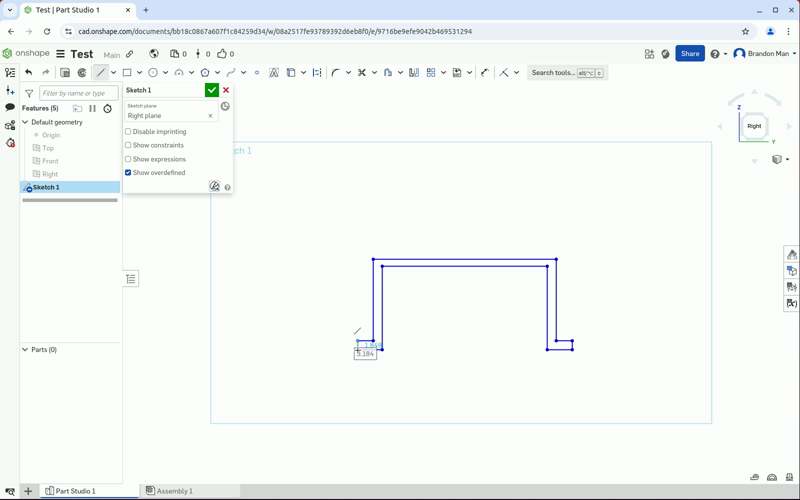
key(esc)
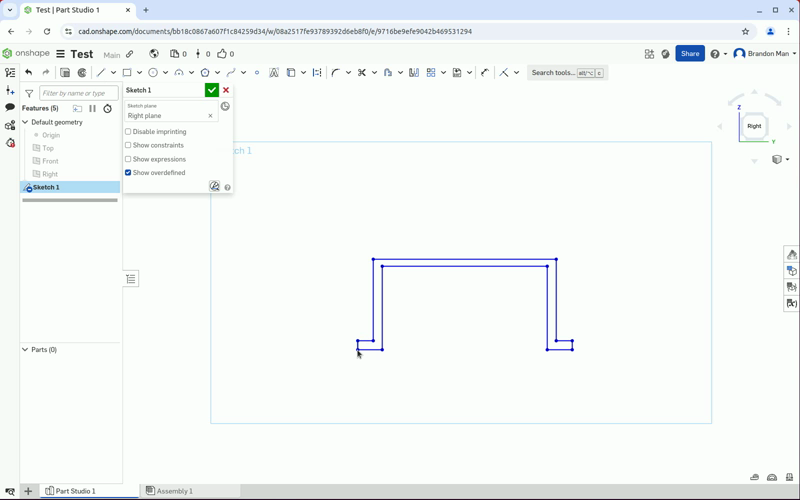
mouse_move(550, 293)
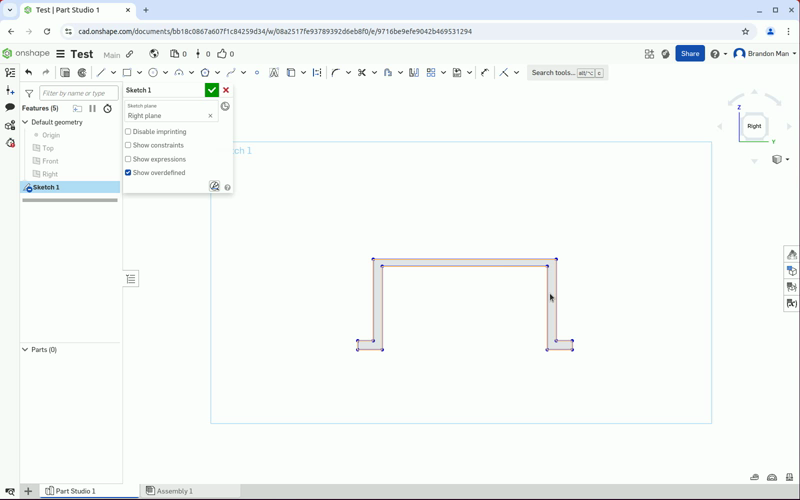
click(550, 293)
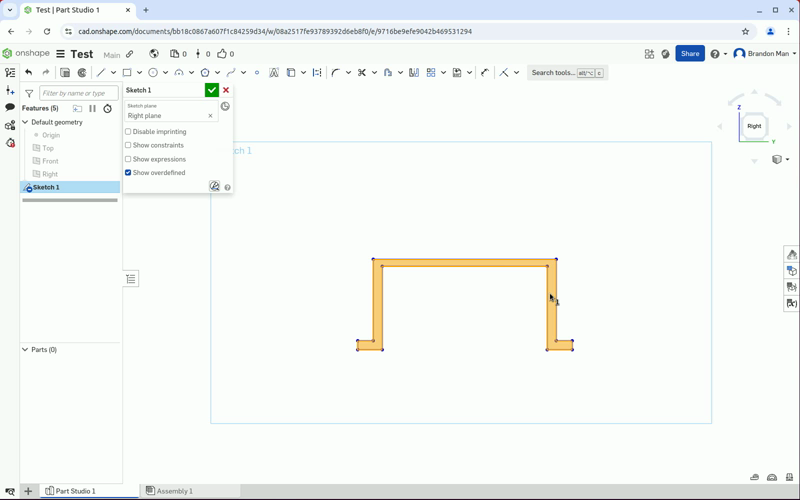
mouse_move(73, 352)
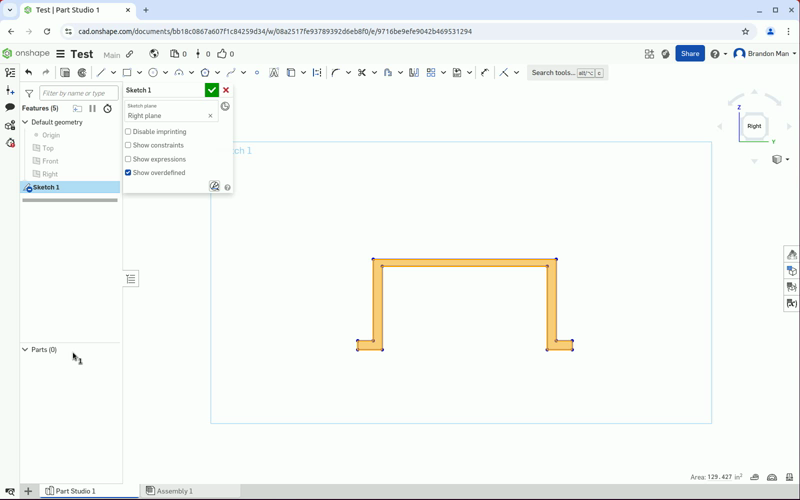
key(shift+y)
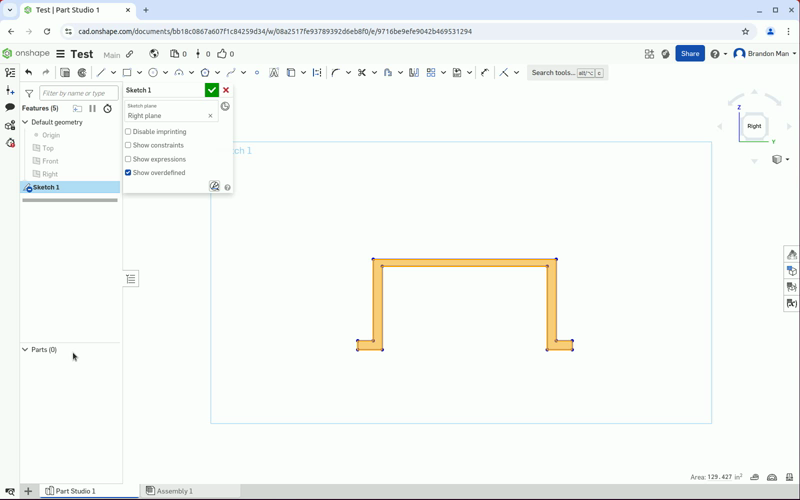
key(shift+e)
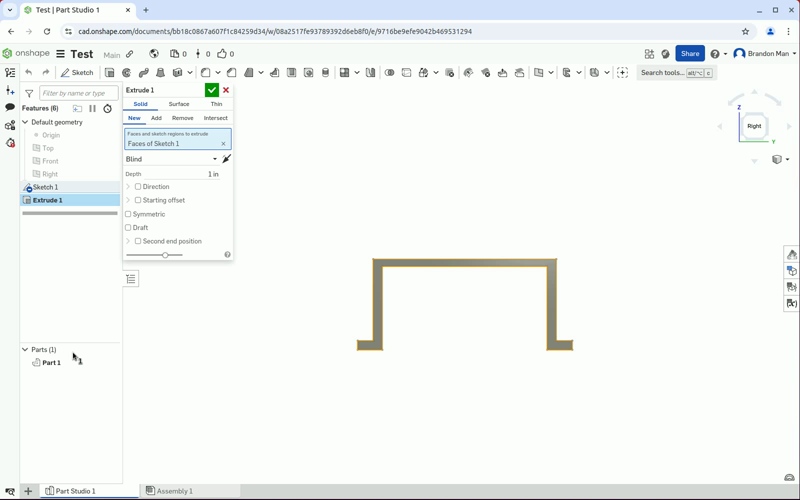
mouse_move(143, 106)
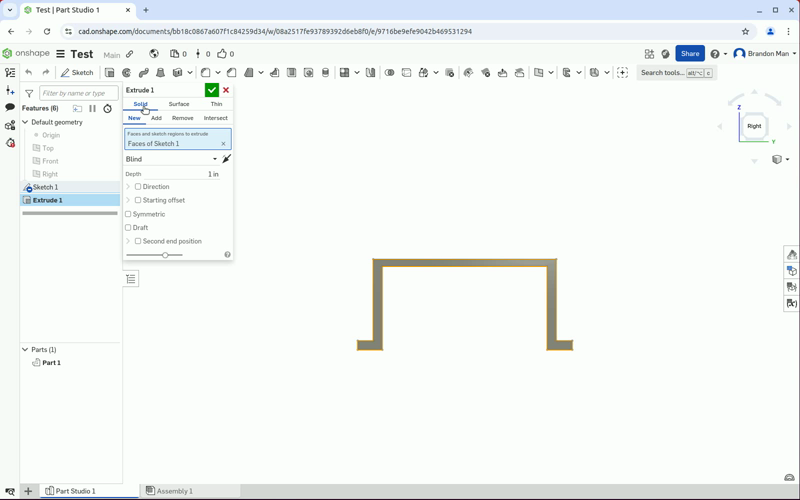
click(143, 106)
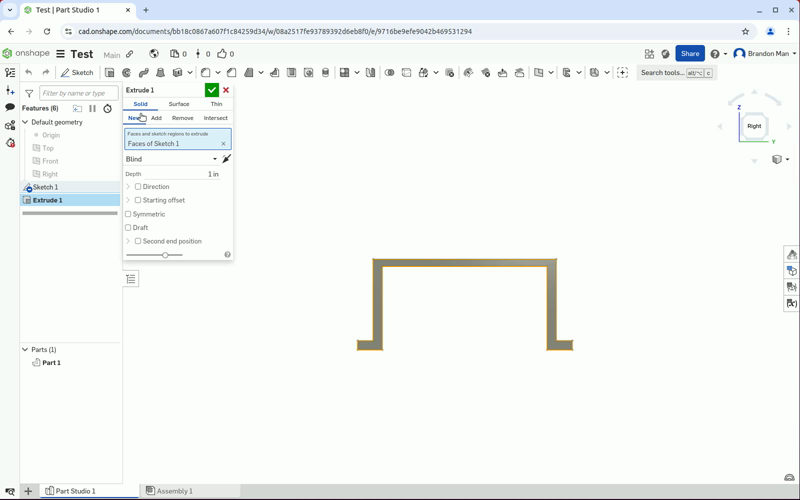
mouse_move(137, 120)
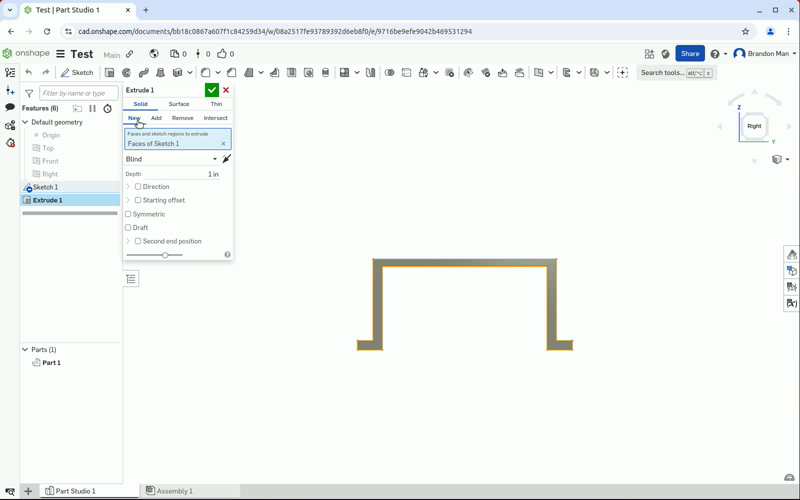
click(137, 120)
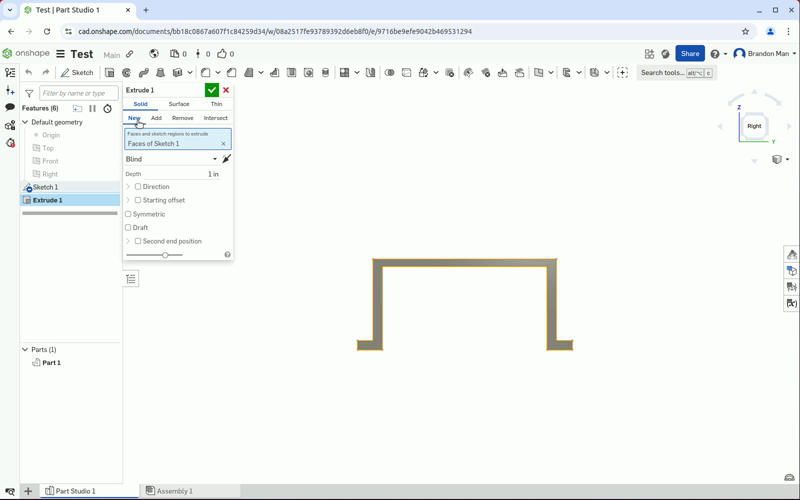
key(tab, 4)
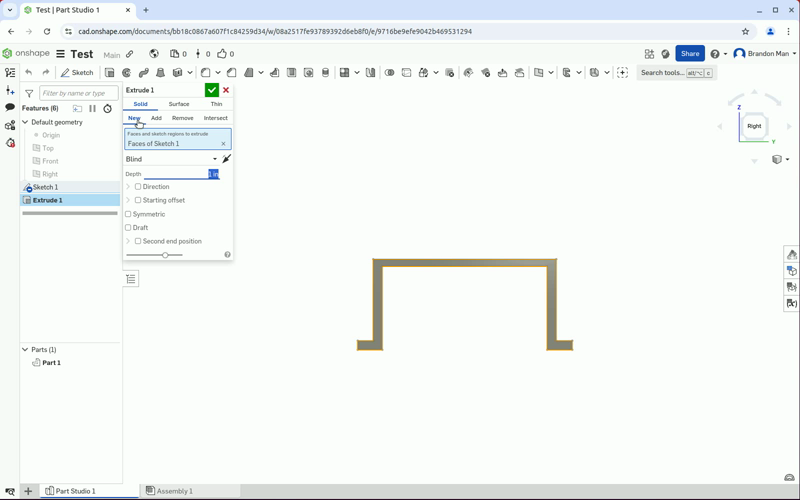
text(4.333)
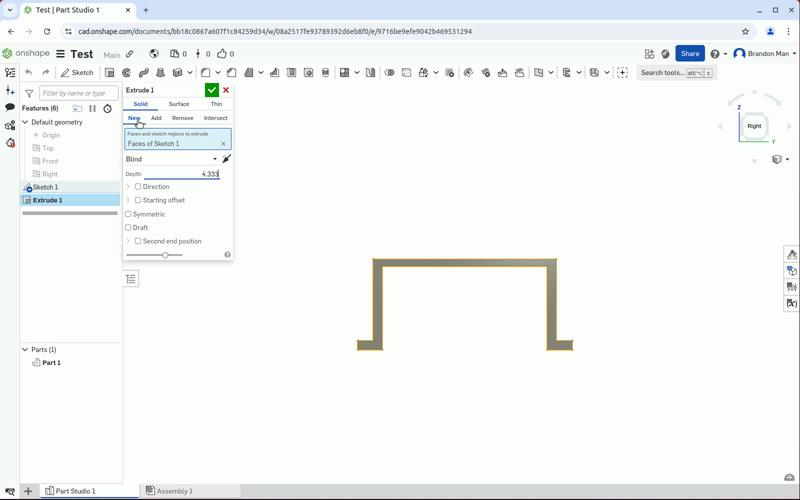
key(enter)
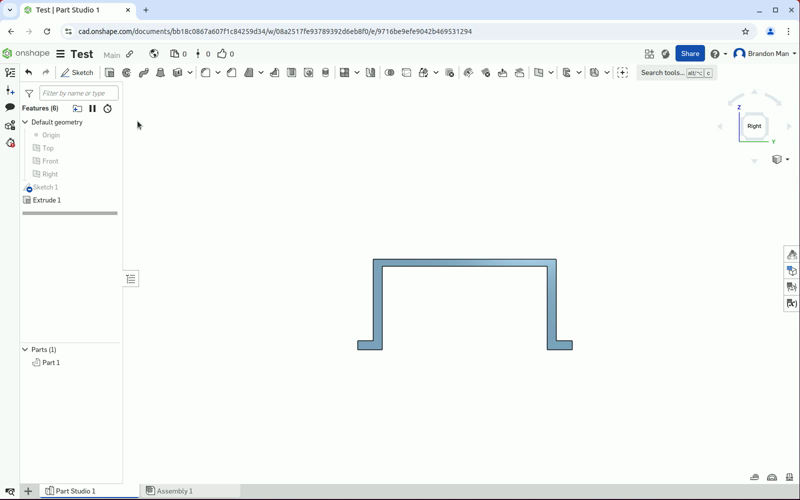
key(shift+h)
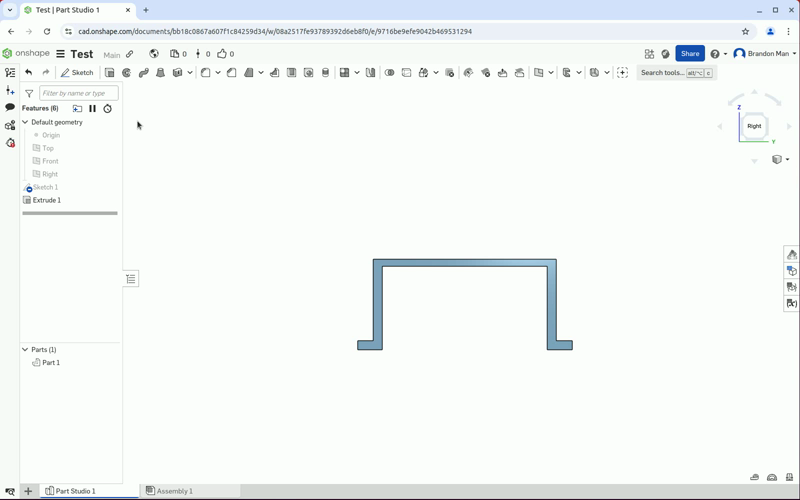
key(shift+h)
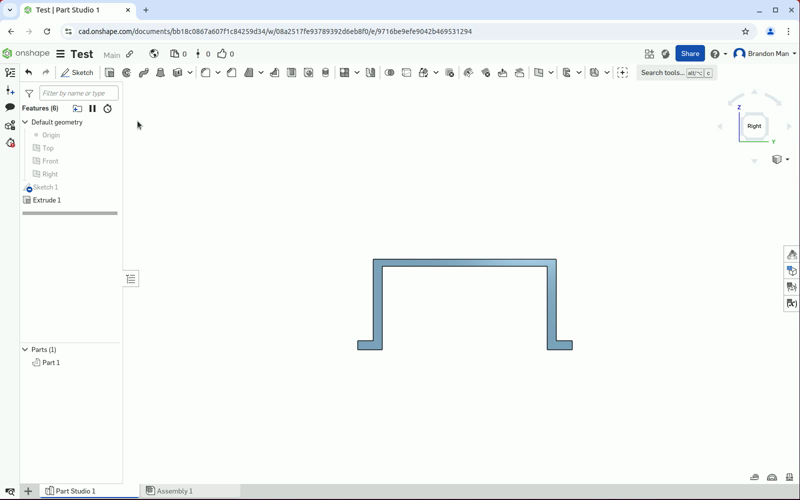
mouse_move(73, 189)
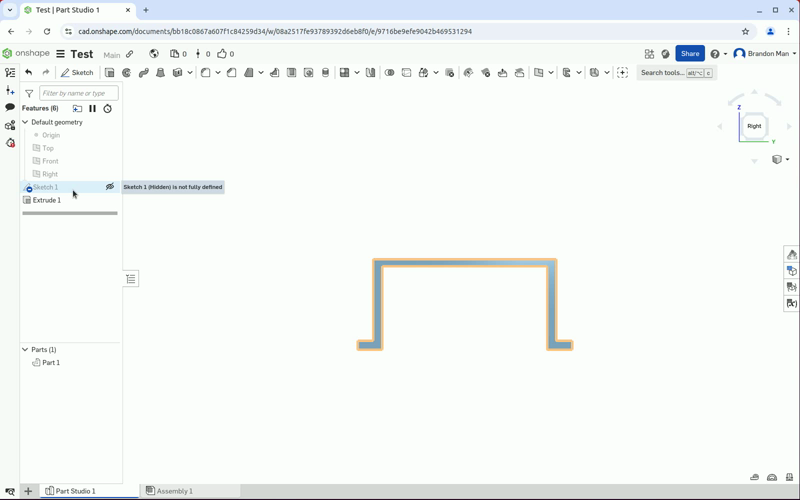
click(73, 189)
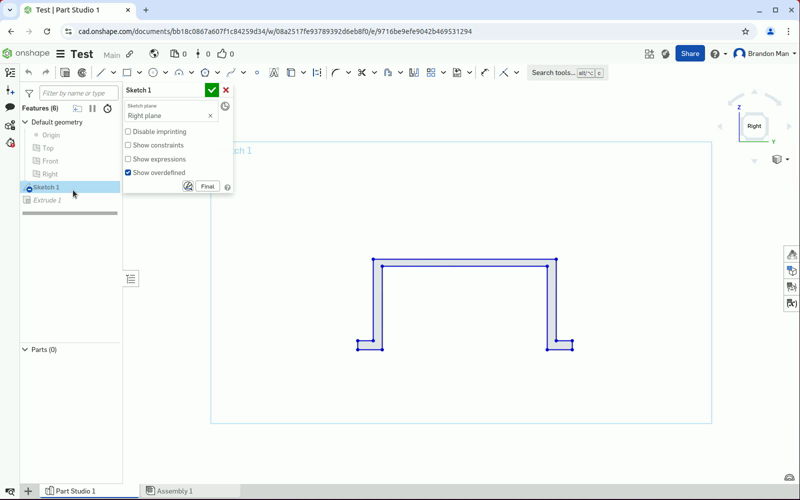
mouse_move(229, 92)
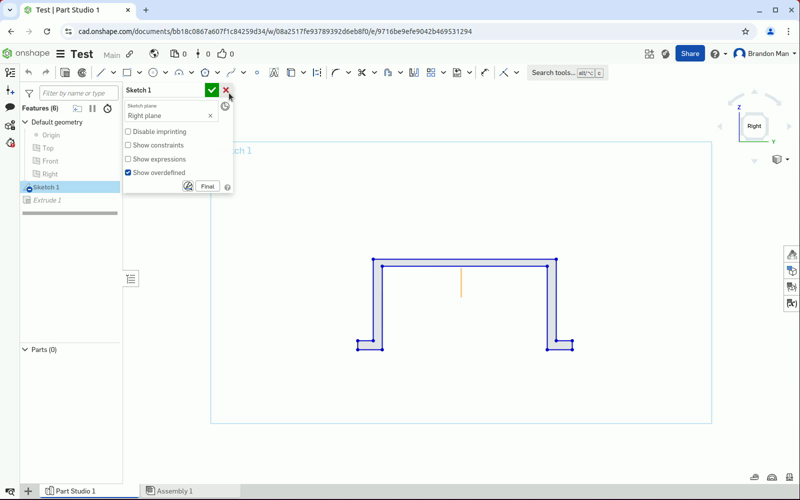
click(229, 92)
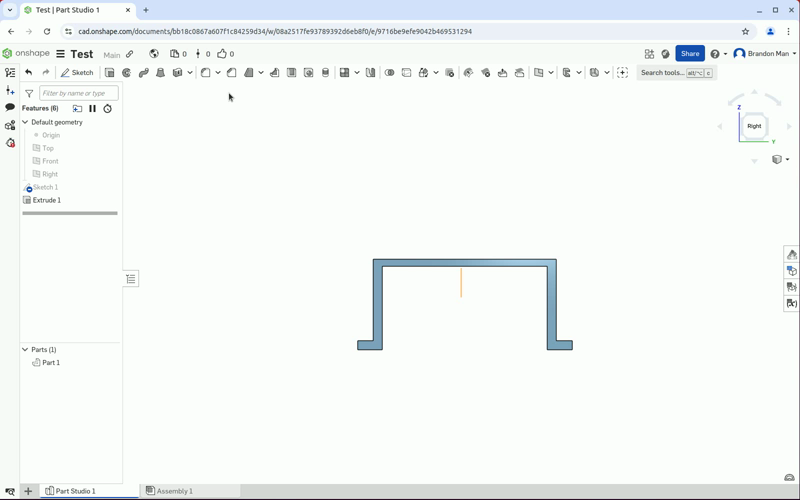
mouse_move(73, 352)
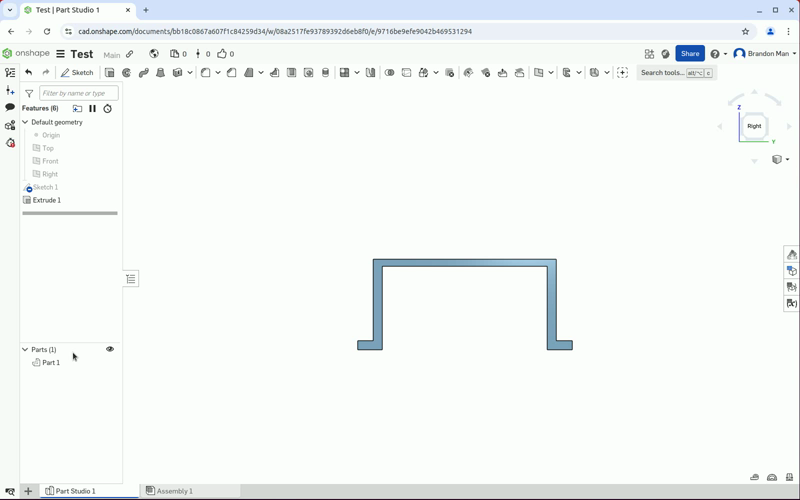
key(y)
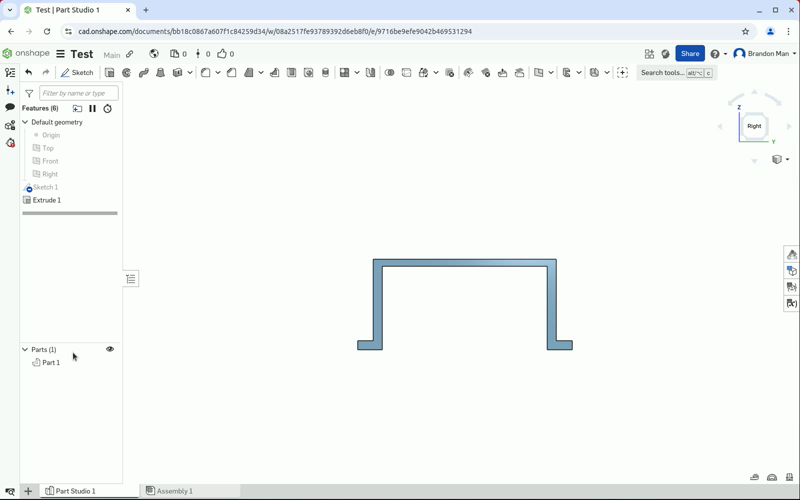
key(shift+p)
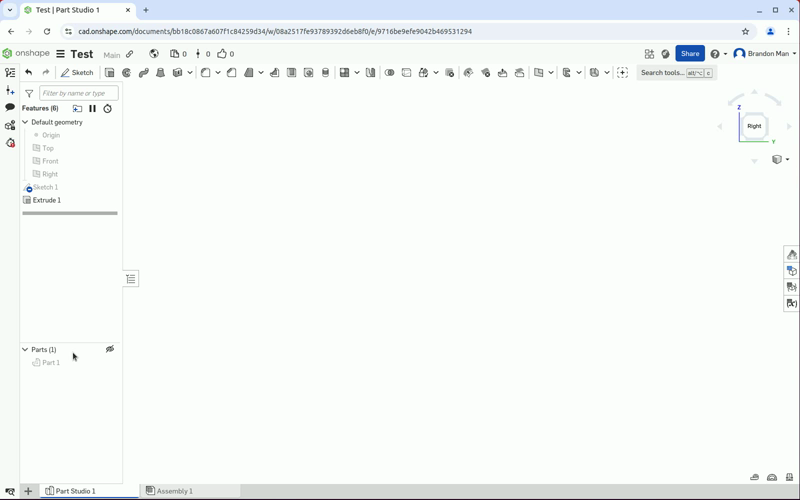
key(space)
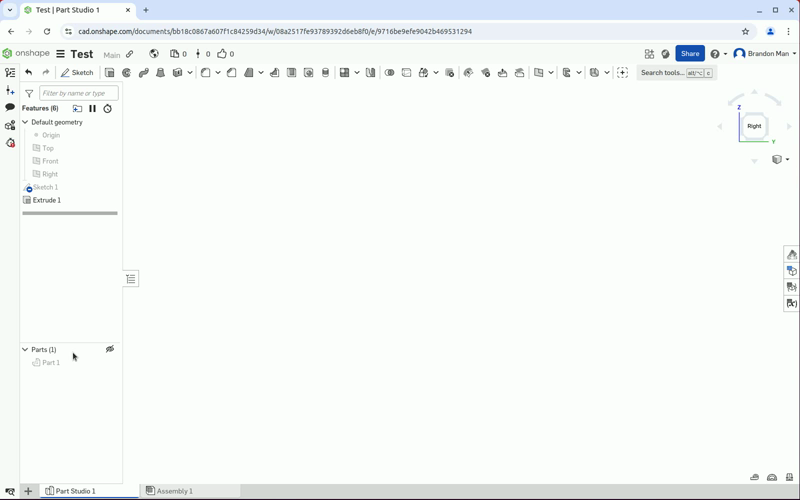
key_down(shift)
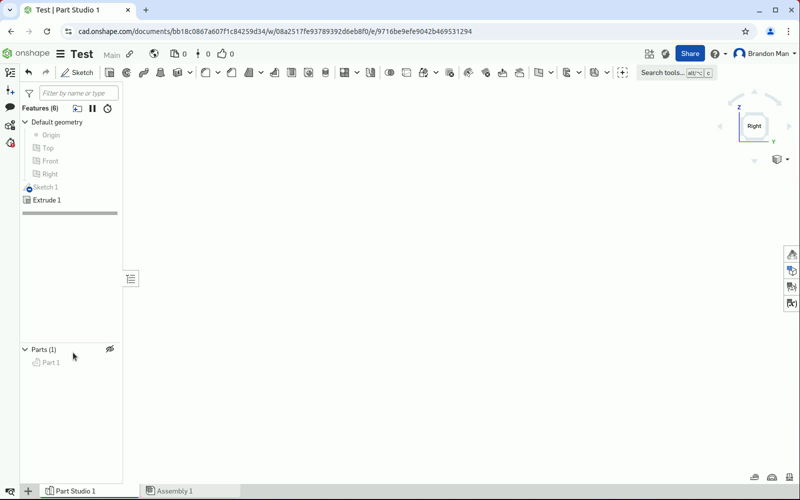
key(right)
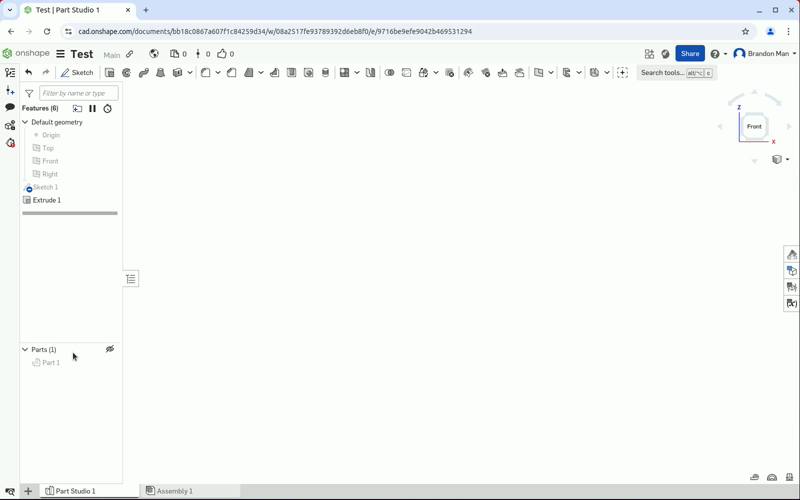
key_up(shift)
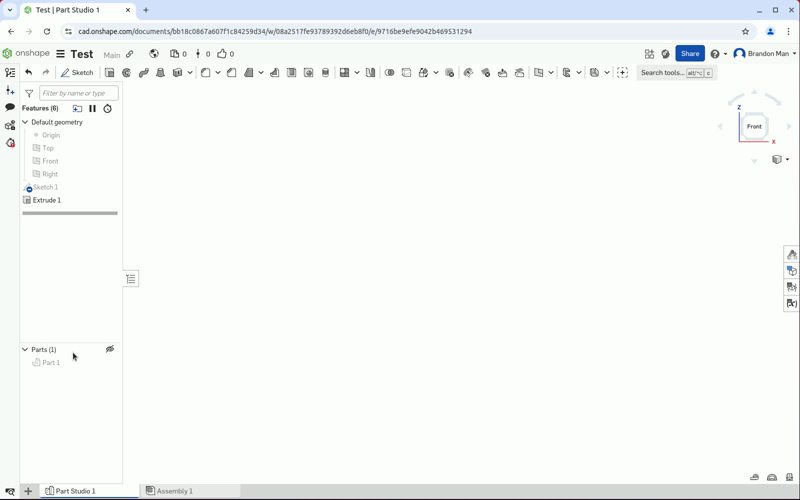
key(space)
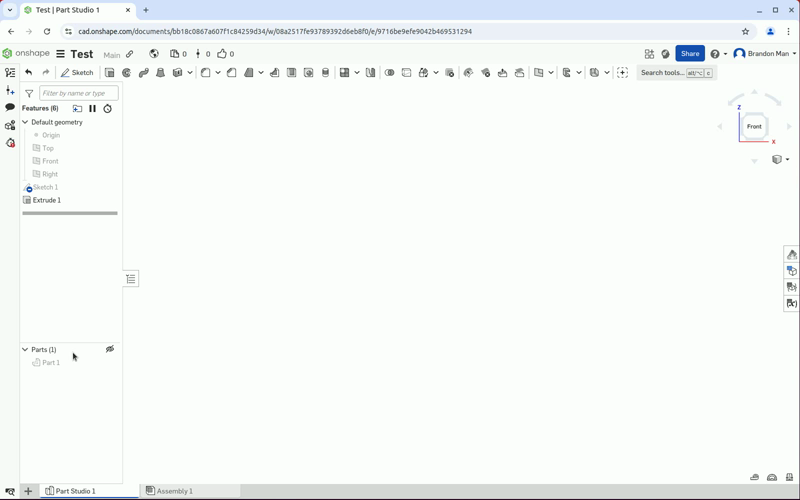
key_down(shift)
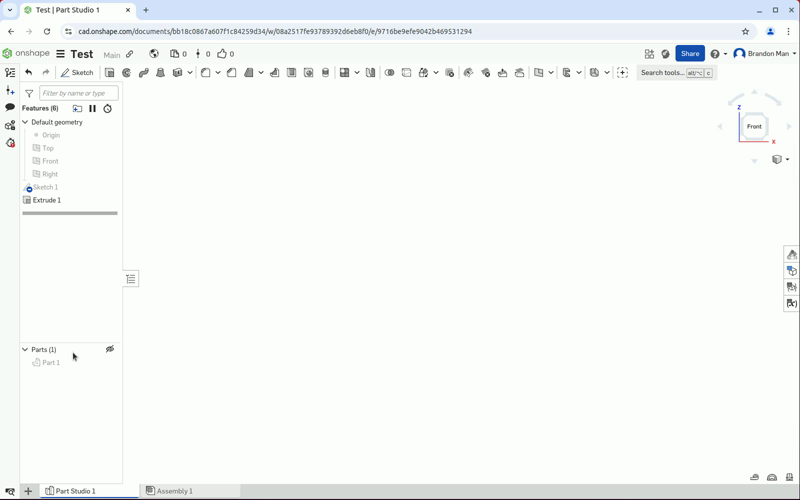
key(down)
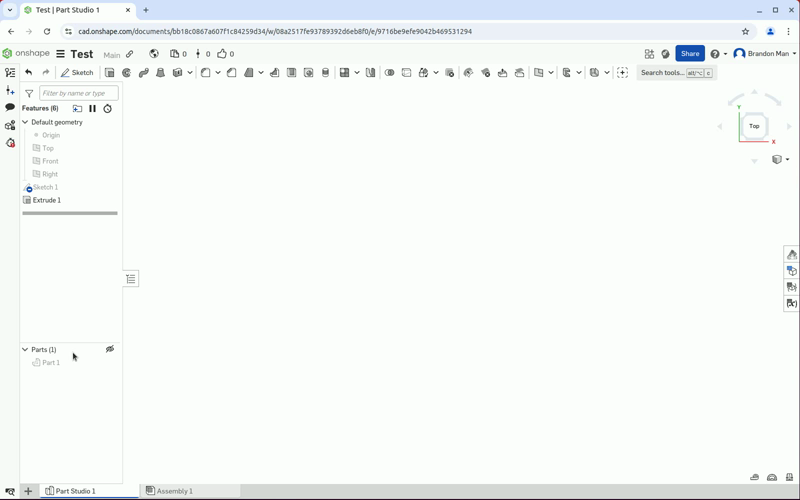
key_up(shift)
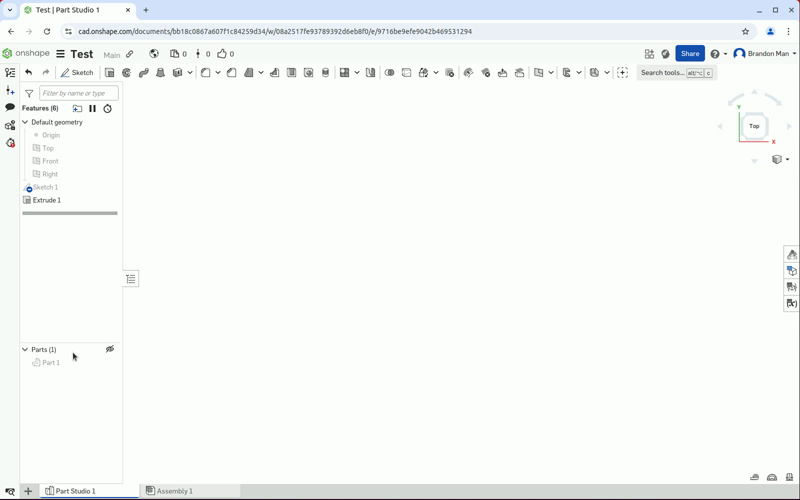
mouse_move(73, 352)
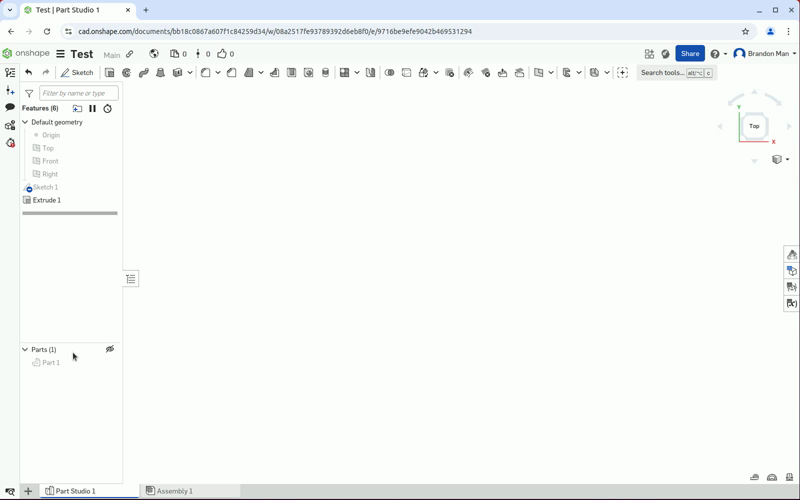
key(shift+y)
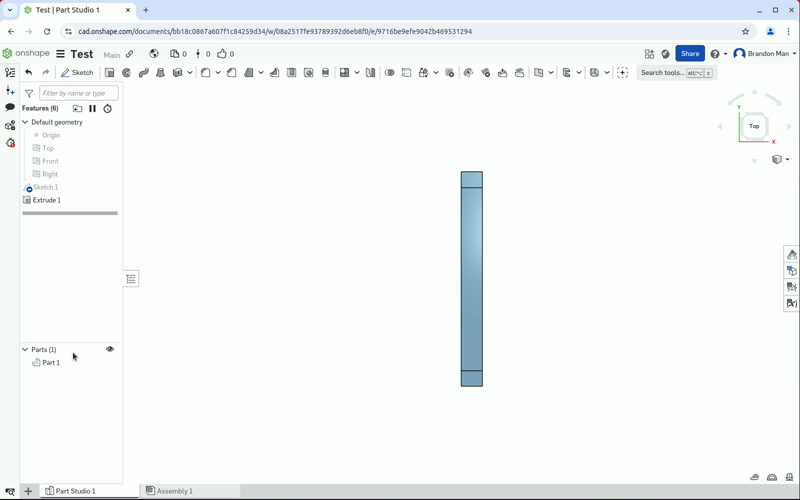
mouse_move(541, 75)
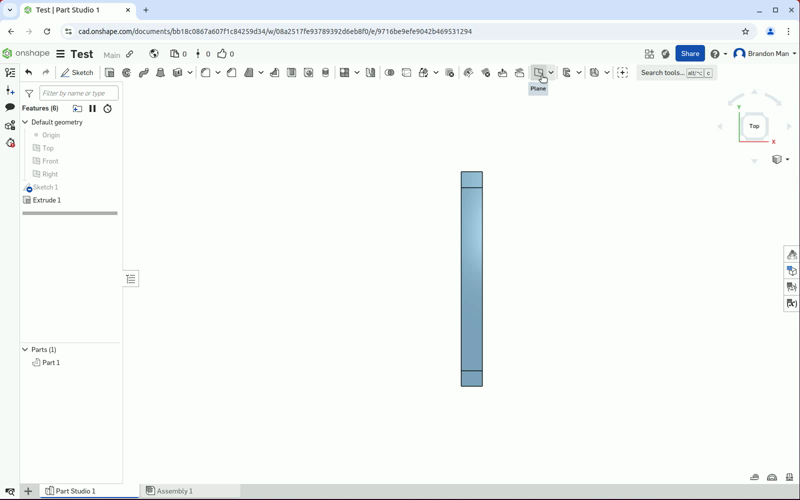
click(541, 75)
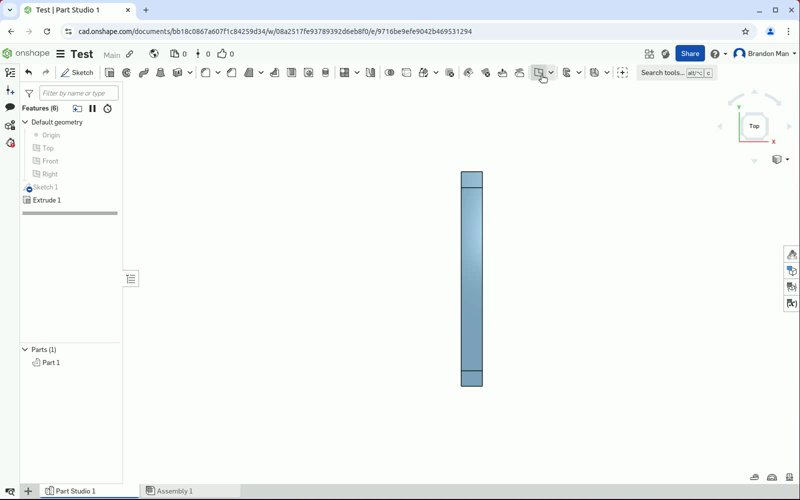
mouse_move(73, 150)
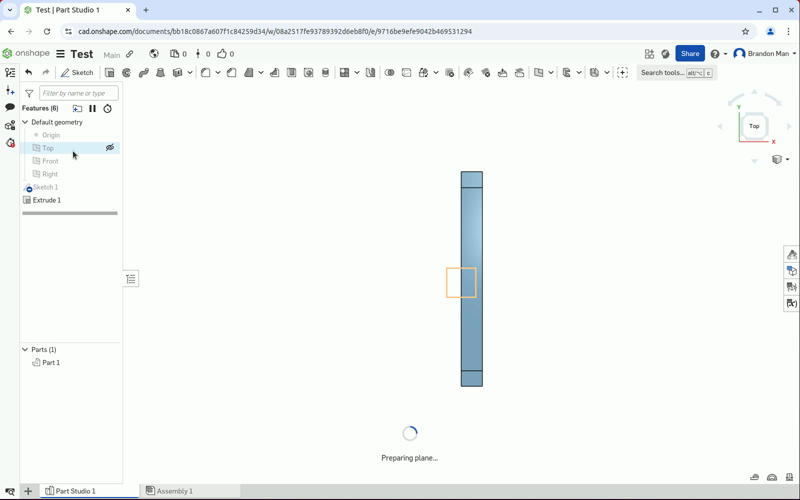
click(73, 150)
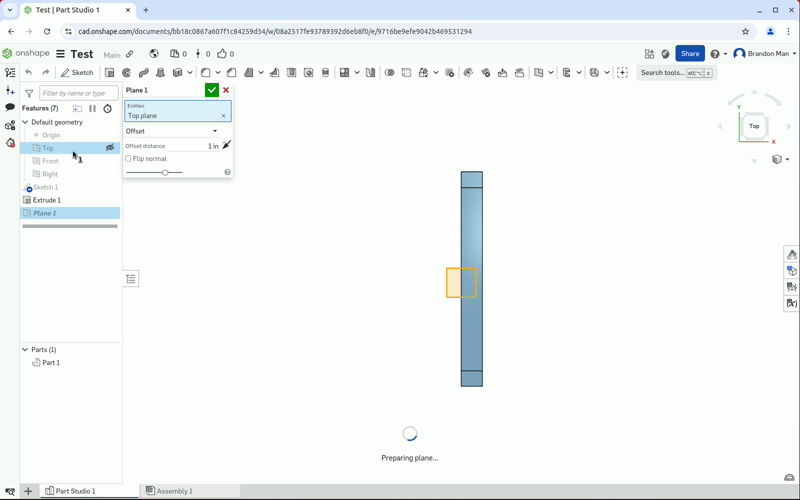
key(tab, 2)
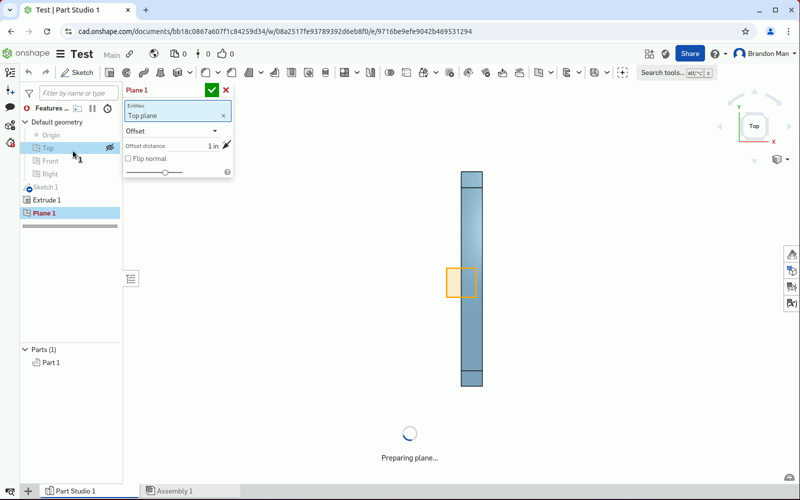
text(11.801)
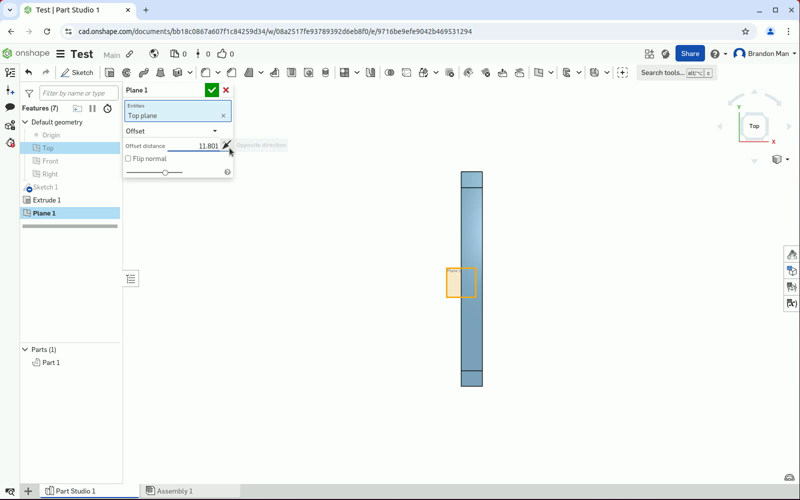
mouse_move(229, 147)
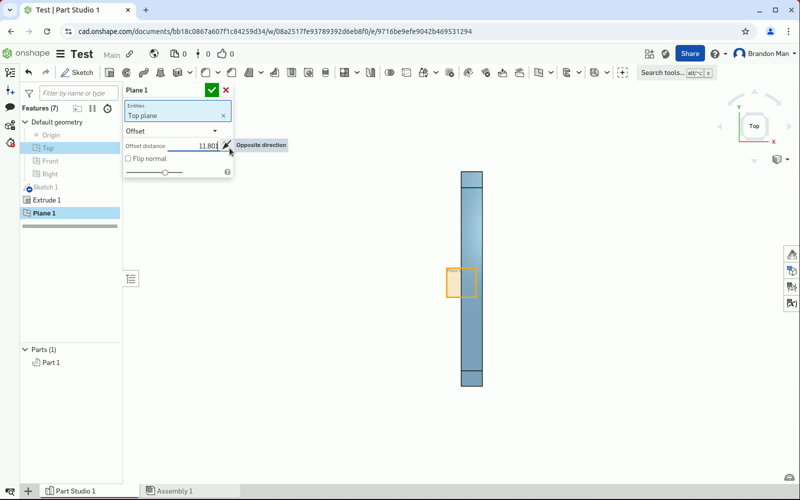
click(229, 147)
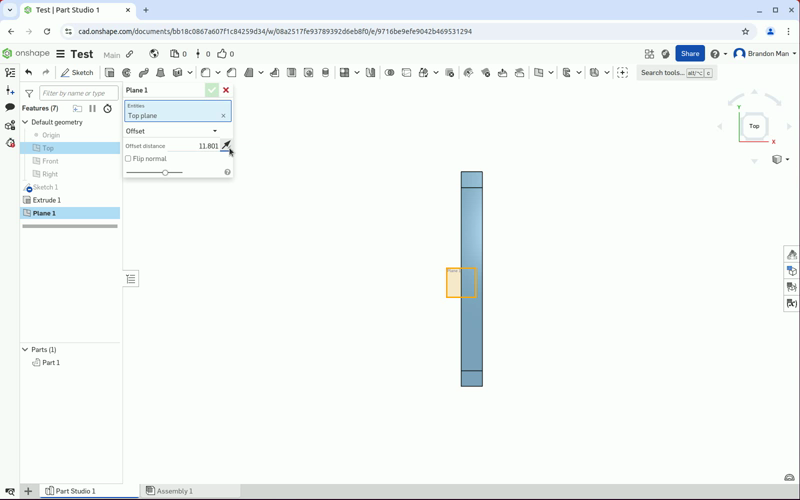
key(enter, 2)
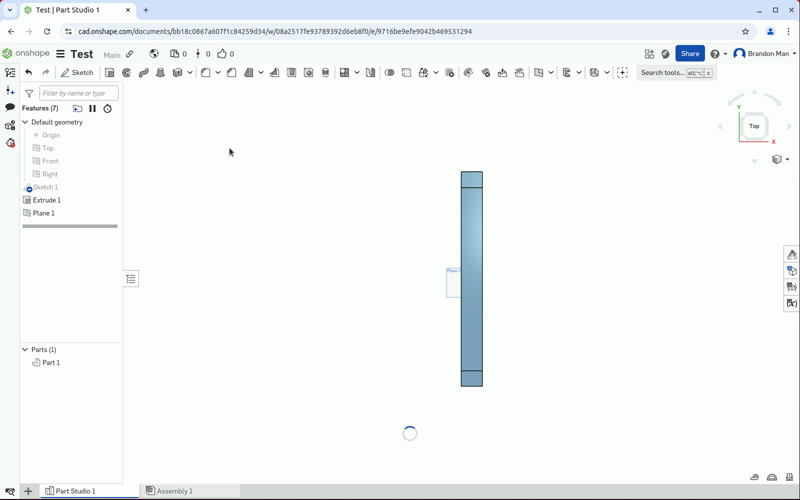
key(shift+s)
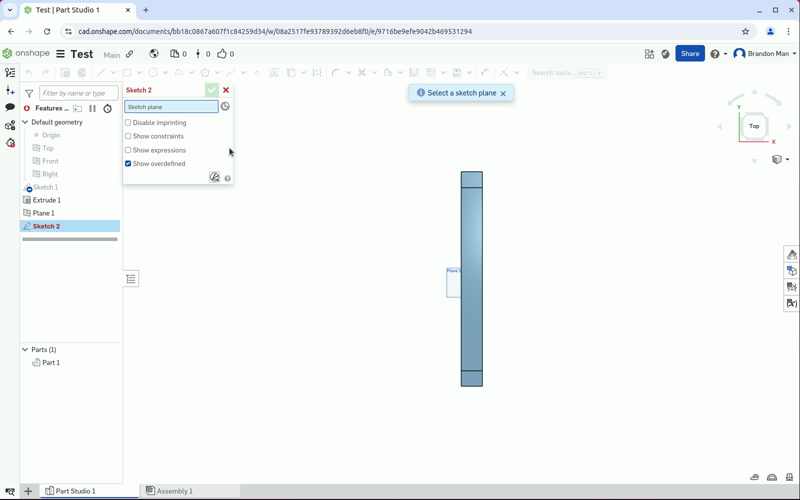
mouse_move(73, 215)
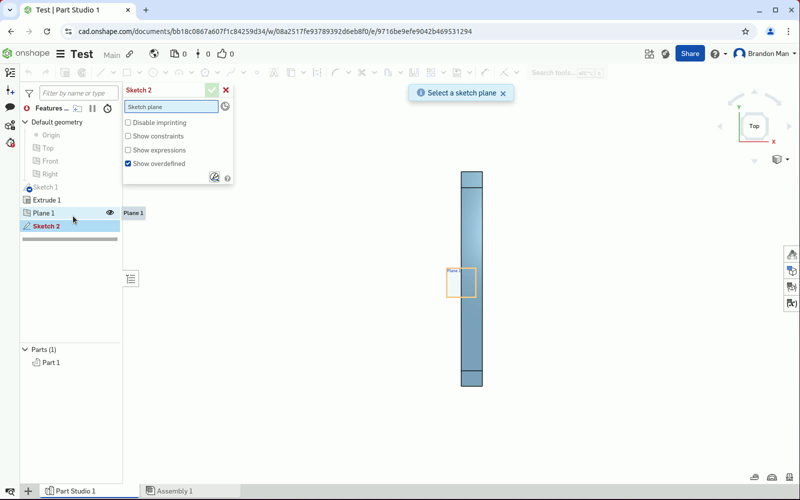
click(73, 215)
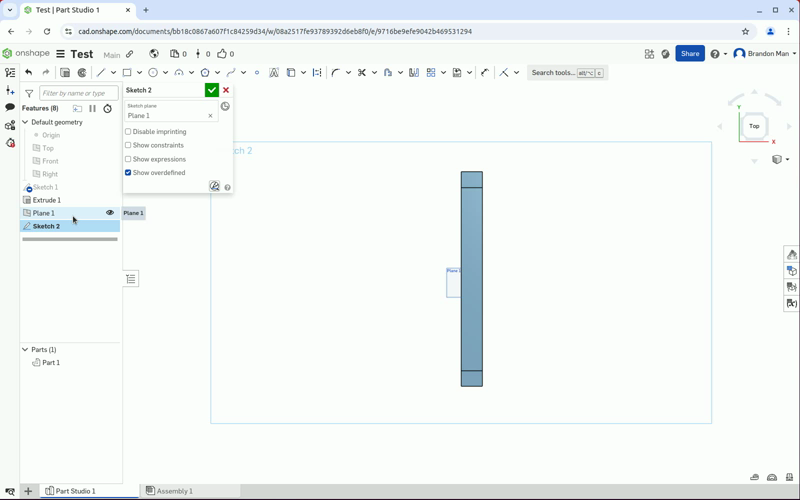
mouse_move(73, 352)
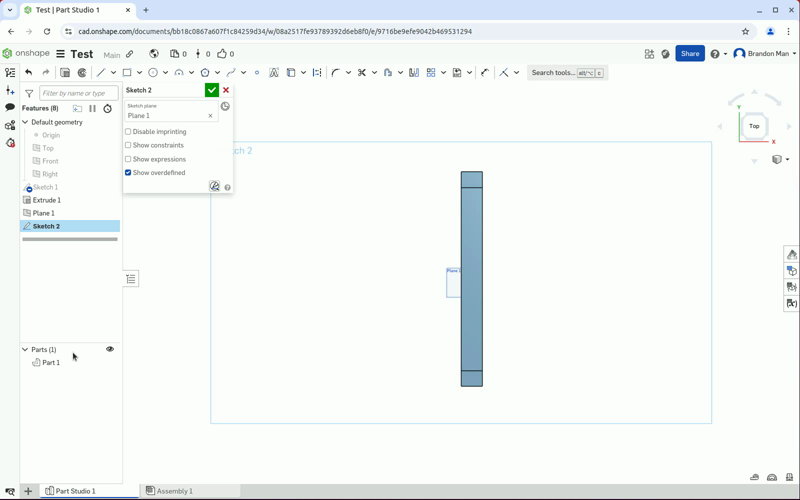
key(y)
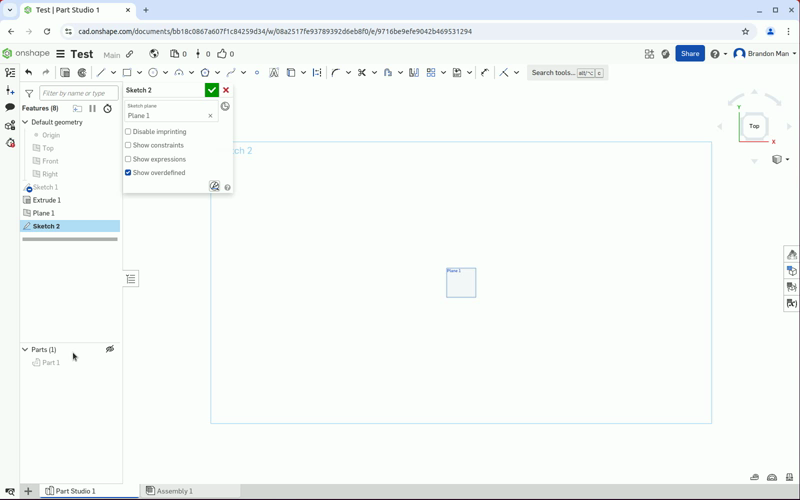
key(c)
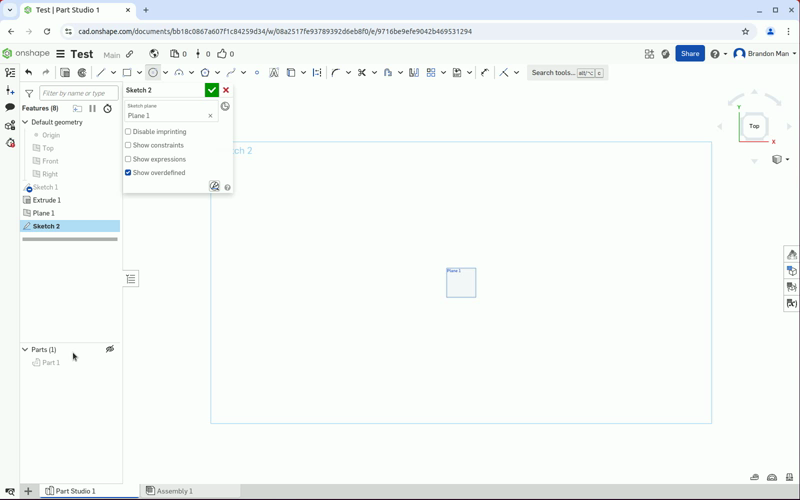
key_down(shift)
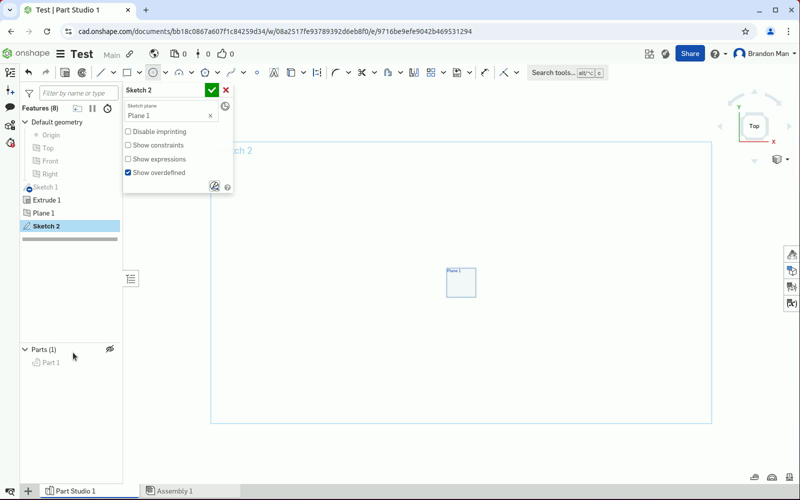
mouse_move(471, 178)
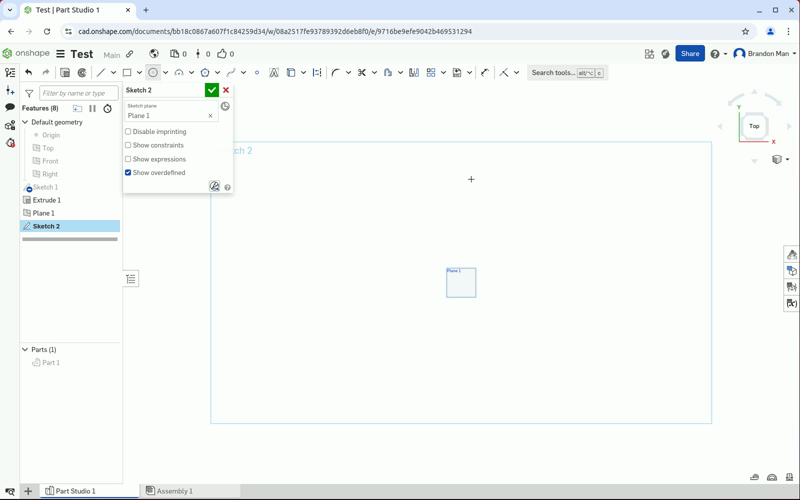
click(471, 178)
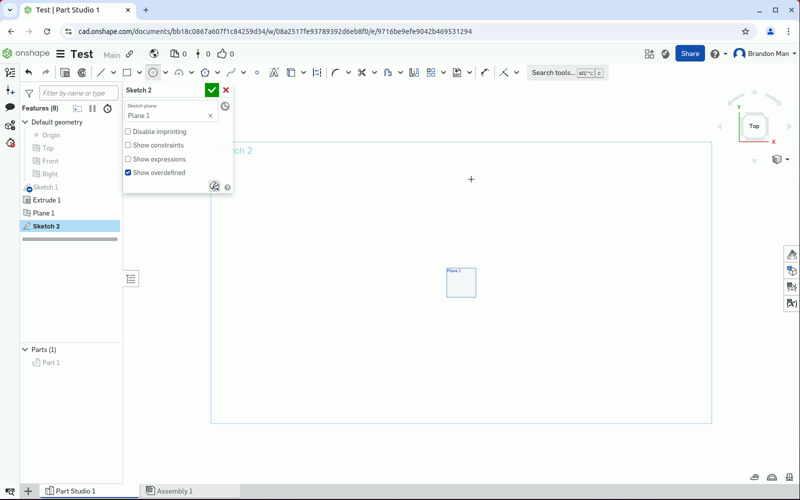
key_up(shift)
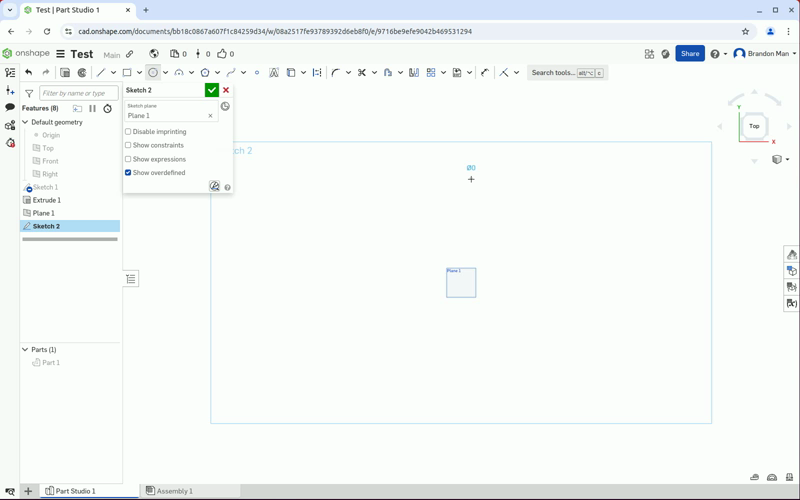
mouse_move(476, 178)
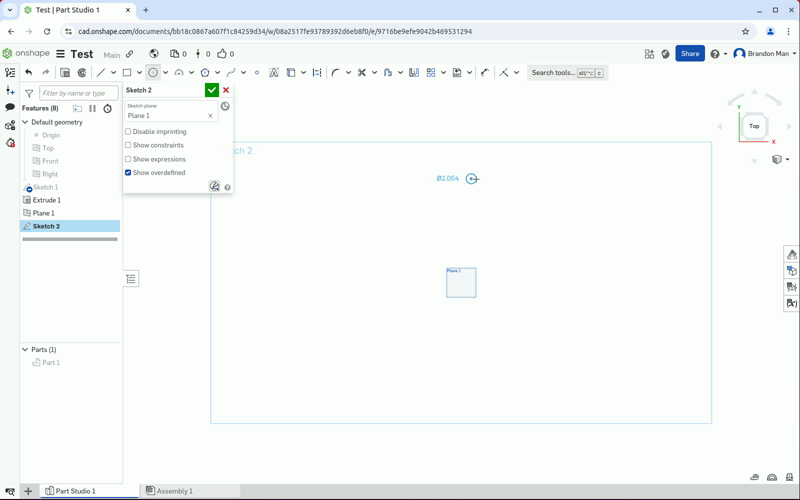
click(476, 178)
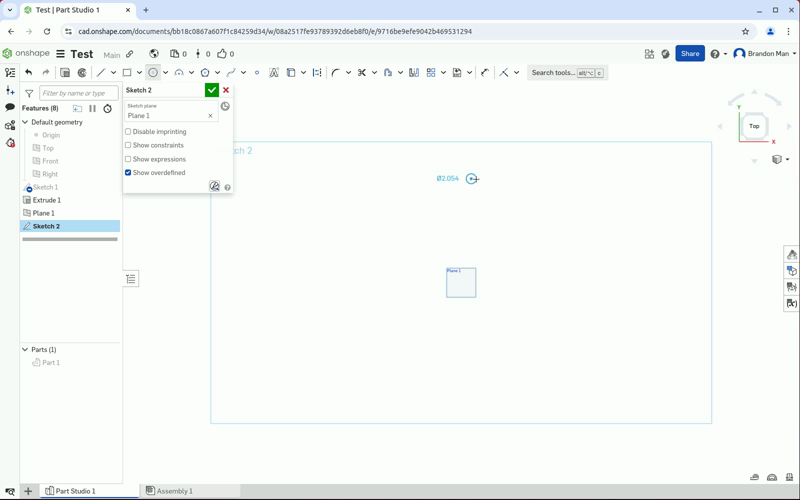
key(esc)
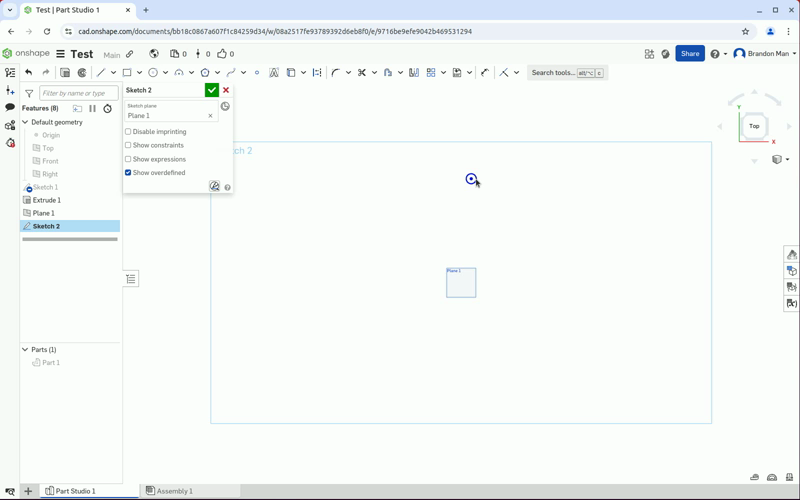
mouse_move(474, 180)
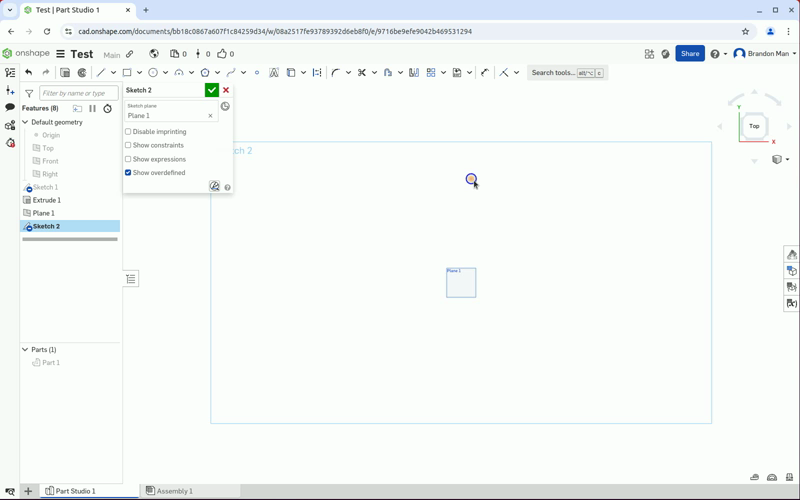
scroll(6)
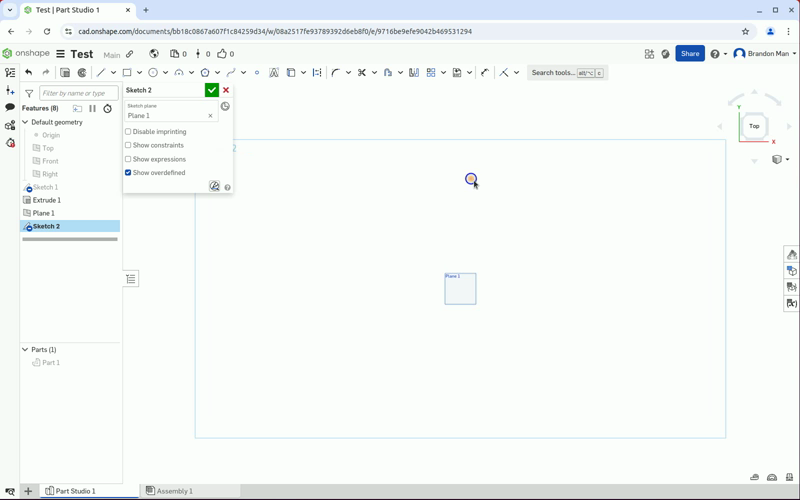
scroll(6)
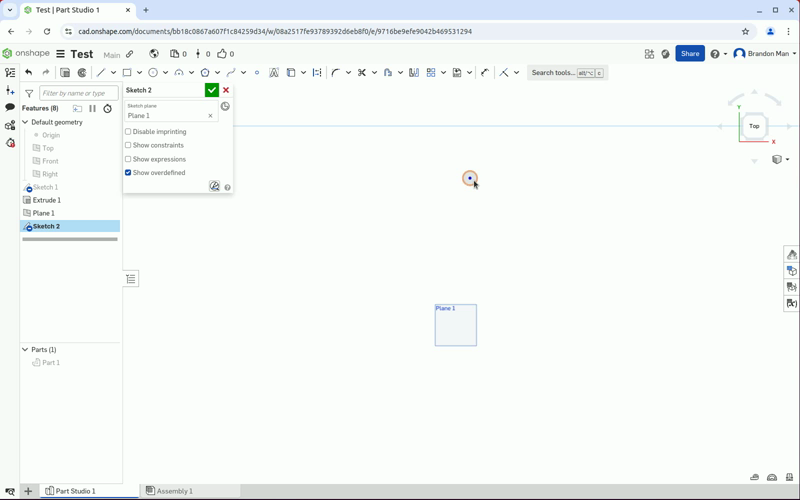
scroll(6)
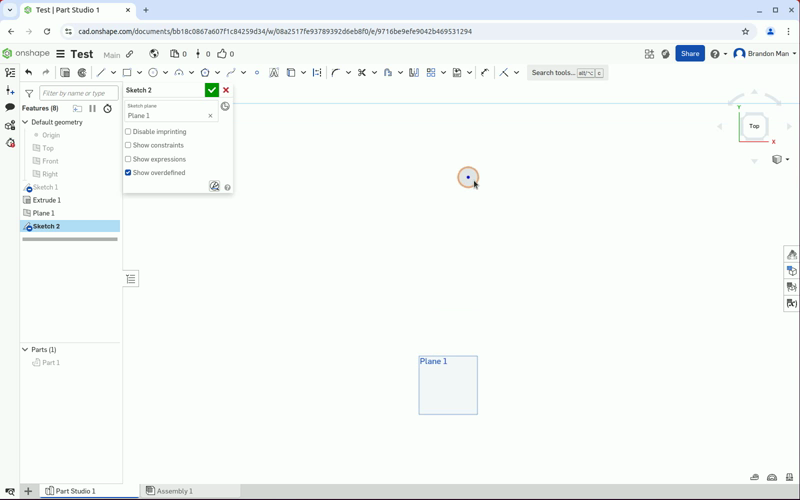
scroll(6)
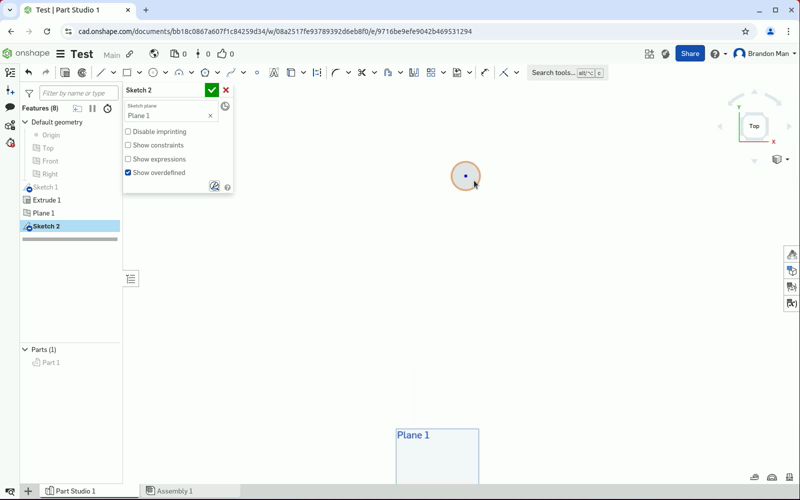
scroll(6)
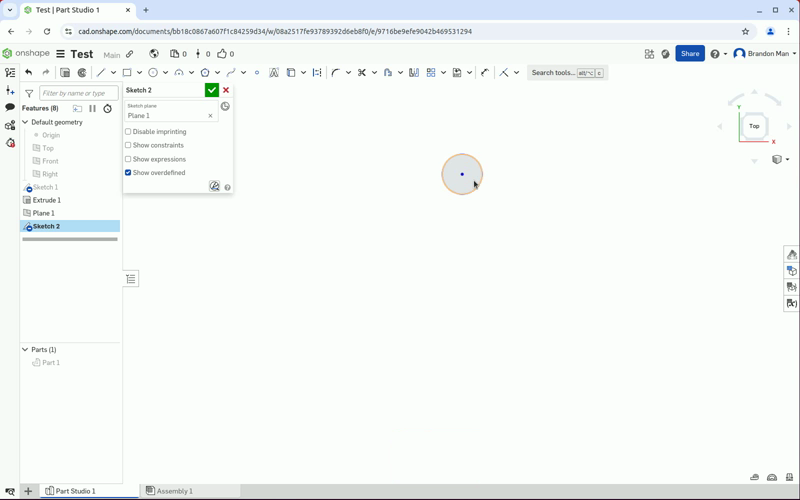
scroll(6)
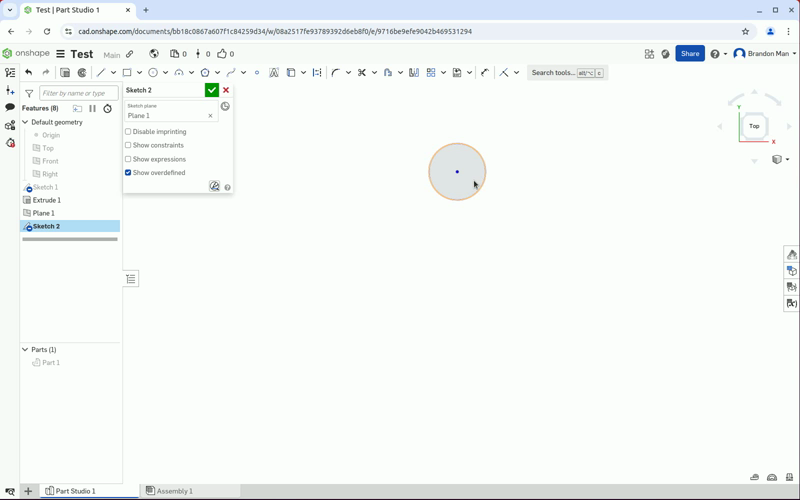
scroll(6)
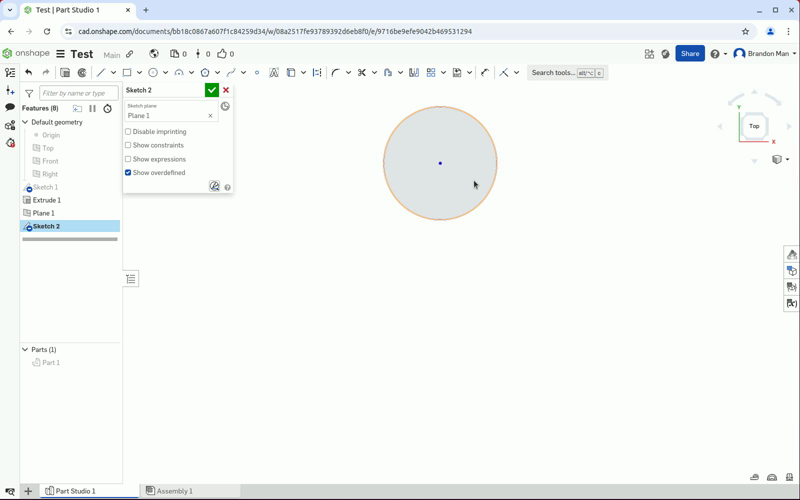
click(474, 180)
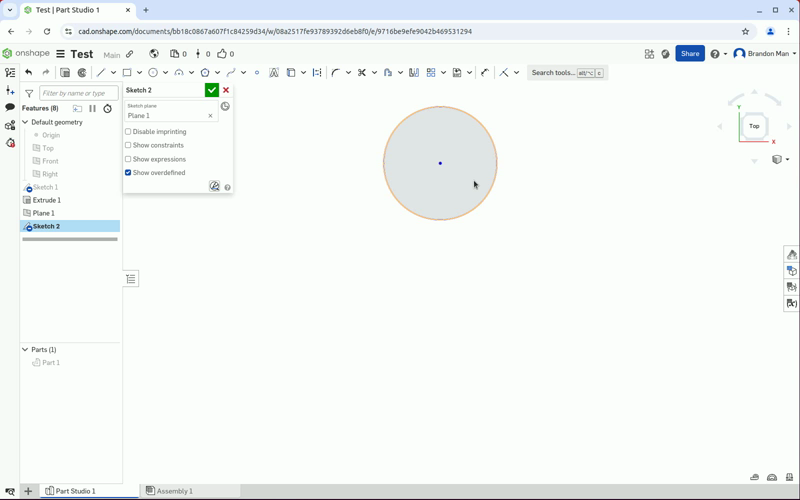
scroll(-6)
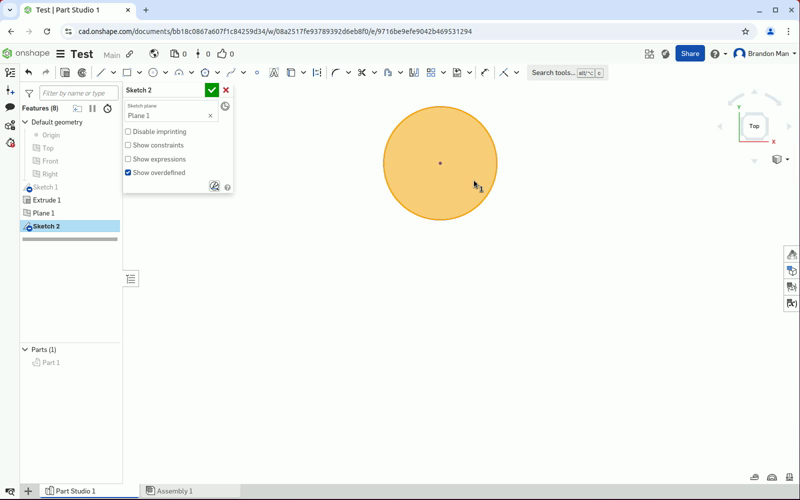
scroll(-6)
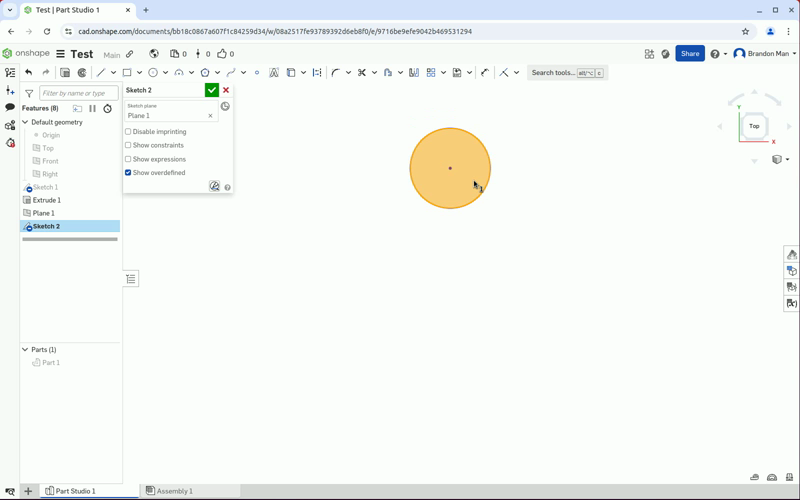
scroll(-6)
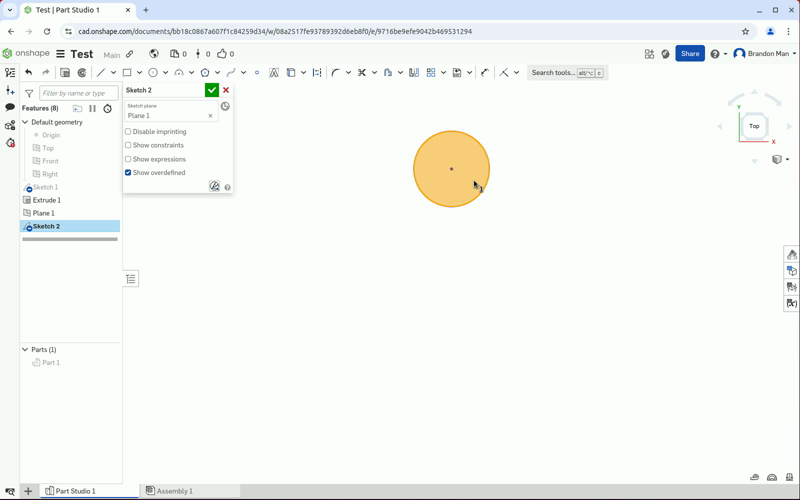
scroll(-6)
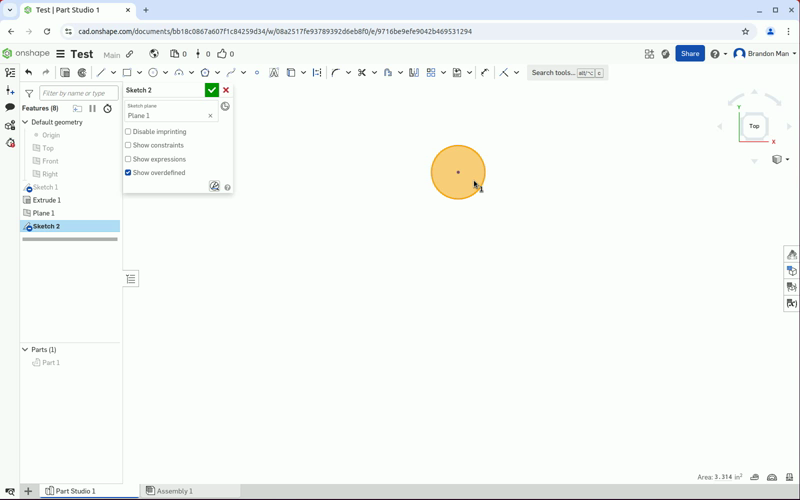
scroll(-6)
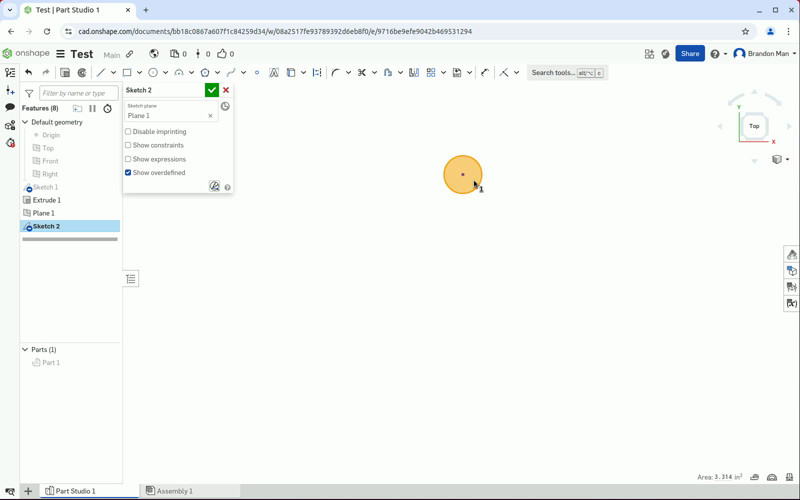
scroll(-6)
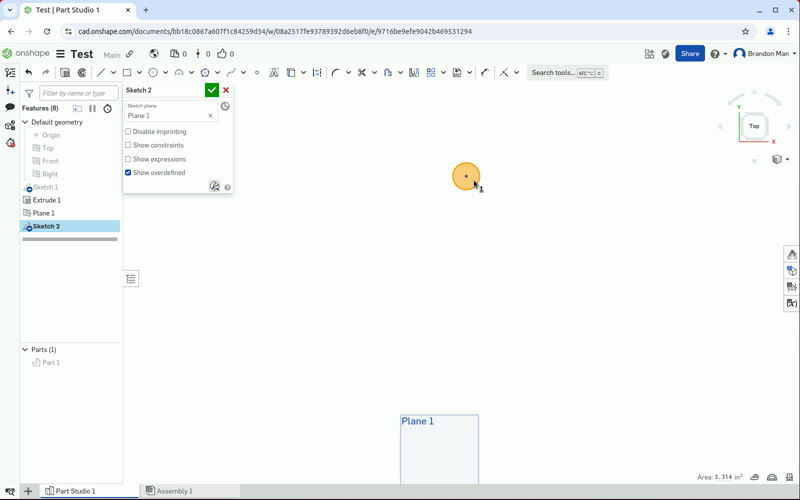
scroll(-6)
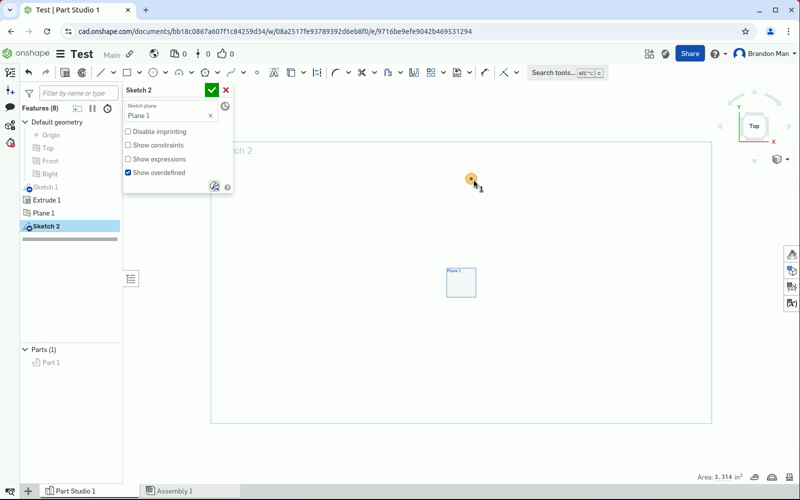
mouse_move(73, 352)
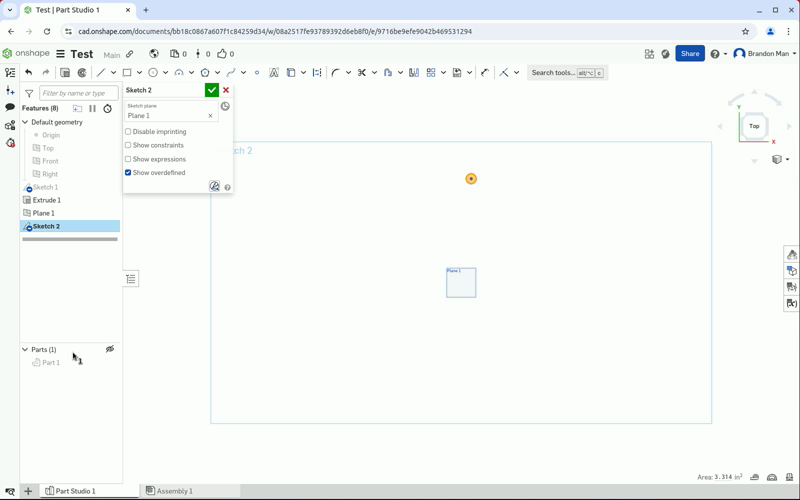
key(shift+y)
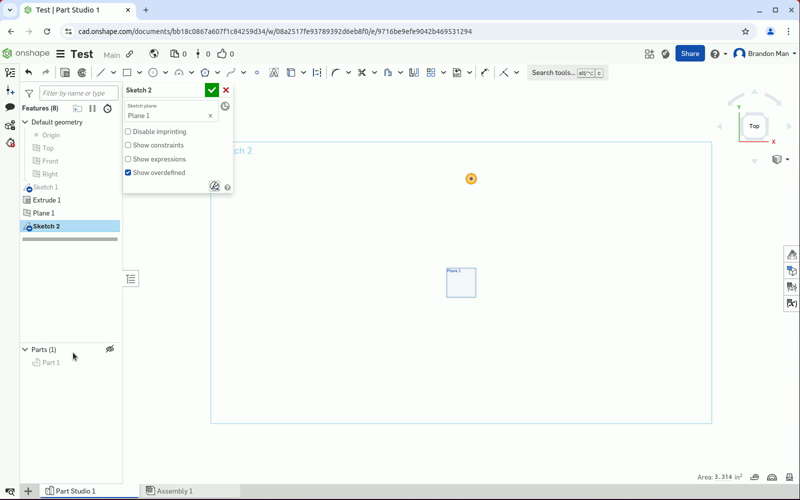
key(shift+e)
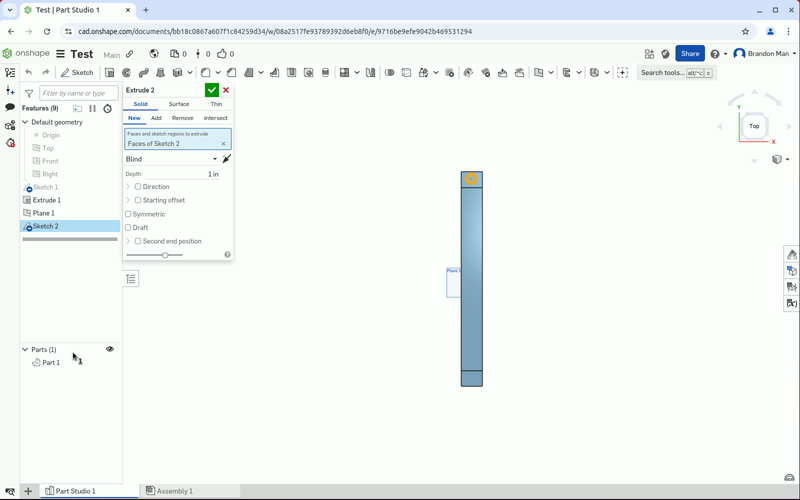
mouse_move(143, 106)
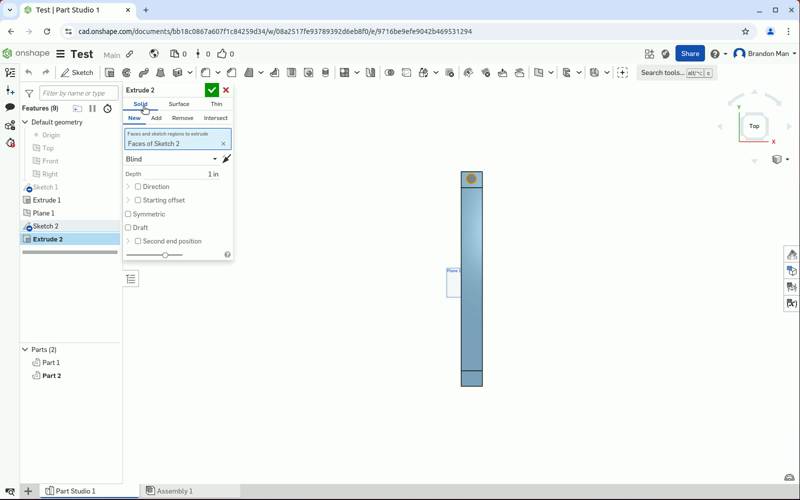
click(143, 106)
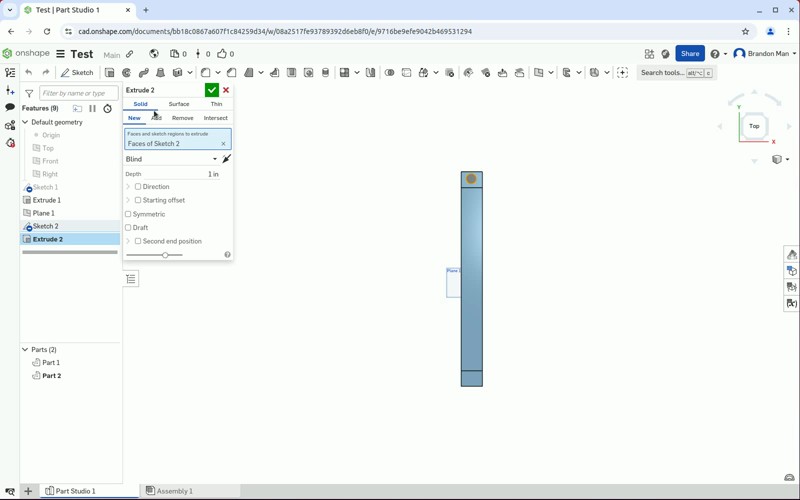
mouse_move(186, 120)
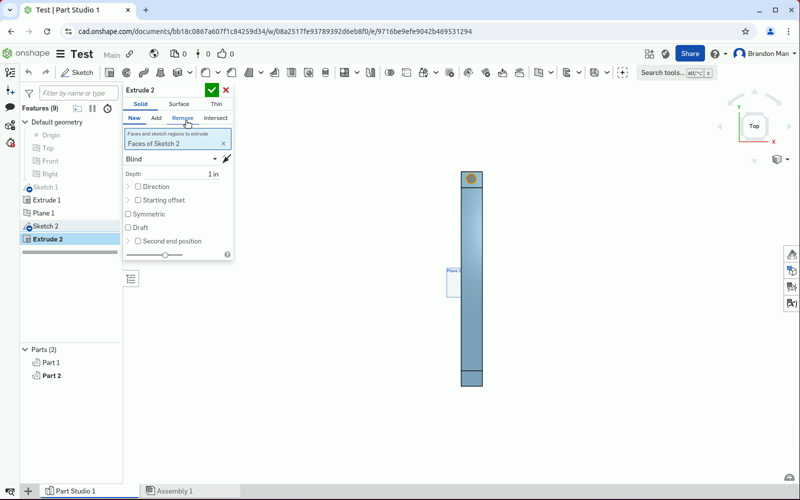
click(186, 120)
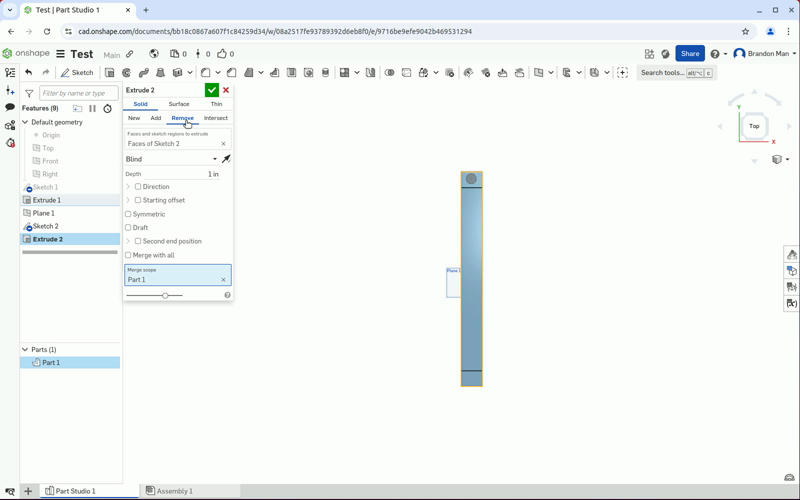
key(tab, 4)
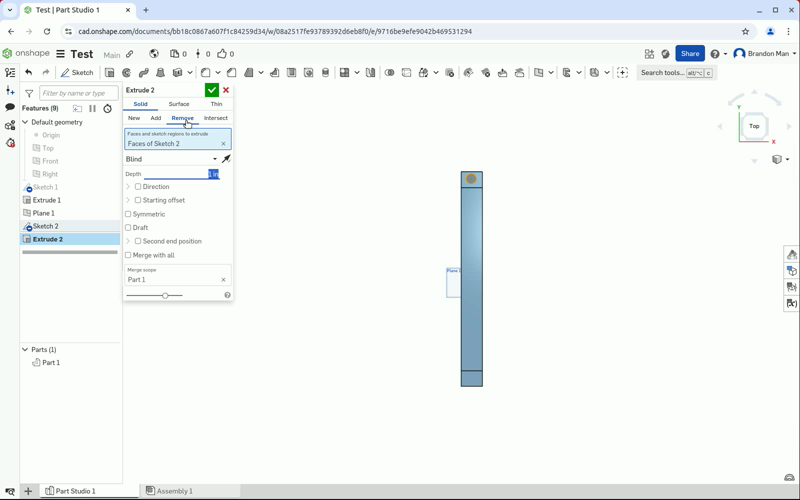
text(10.832)
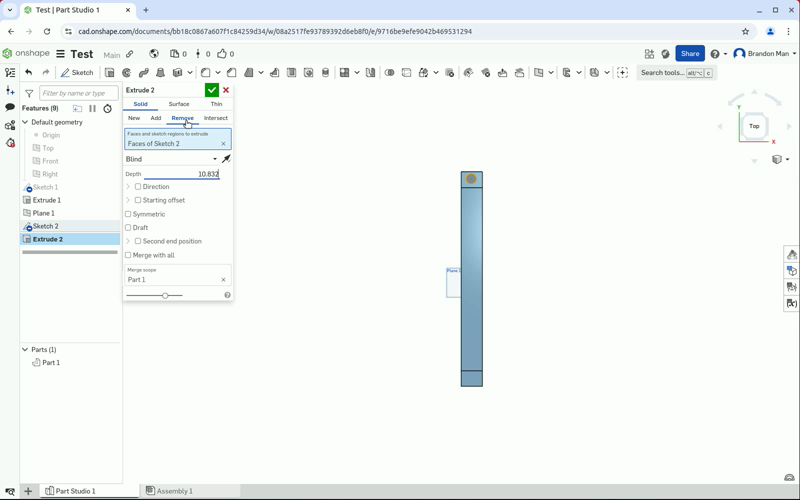
key(tab, 6)
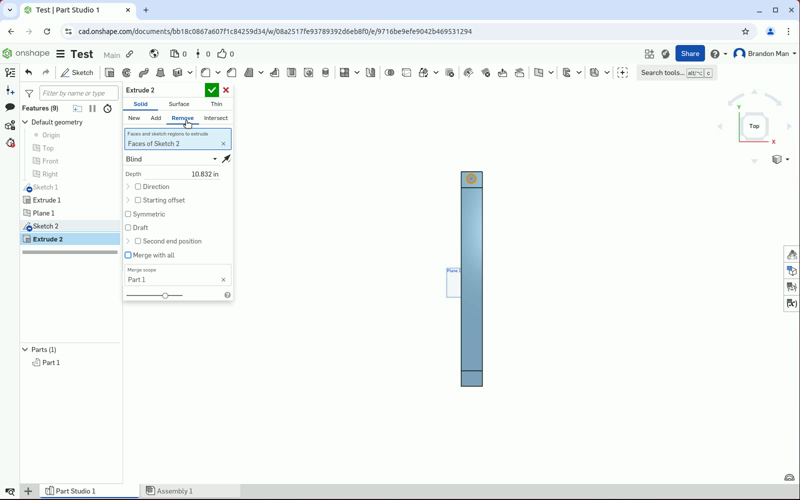
key(space)
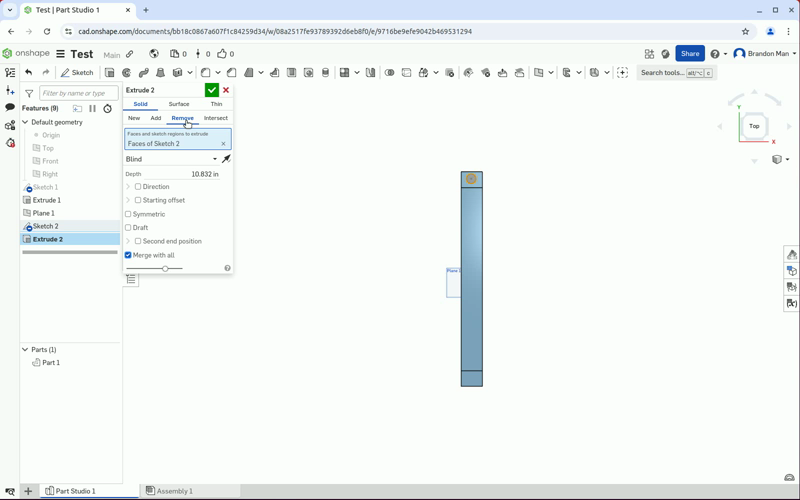
key(enter)
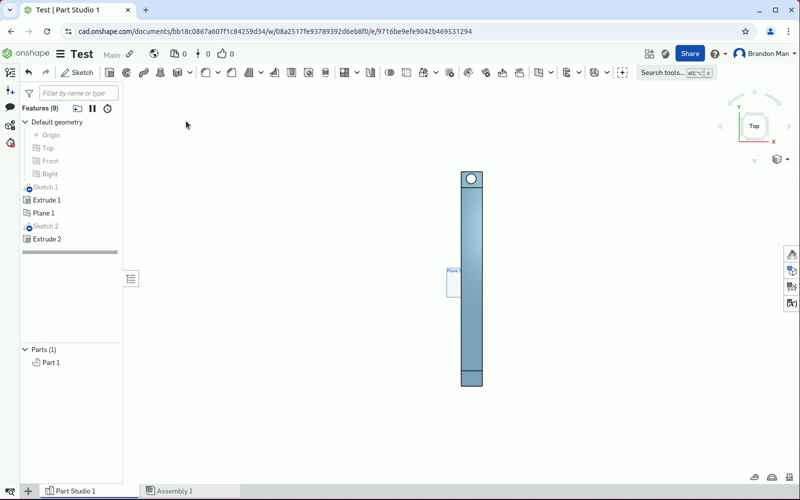
key(shift+h)
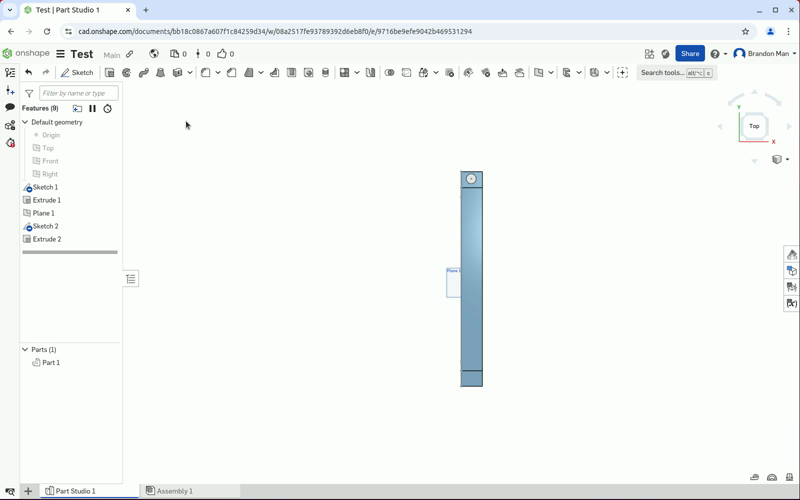
key(shift+h)
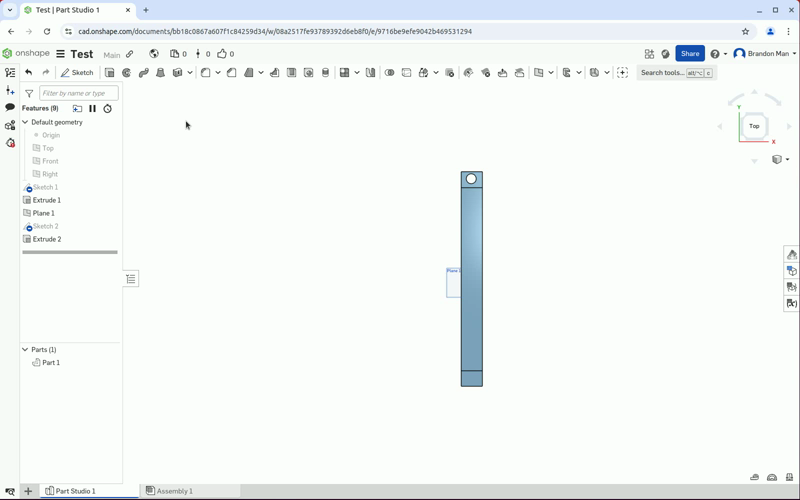
mouse_move(73, 189)
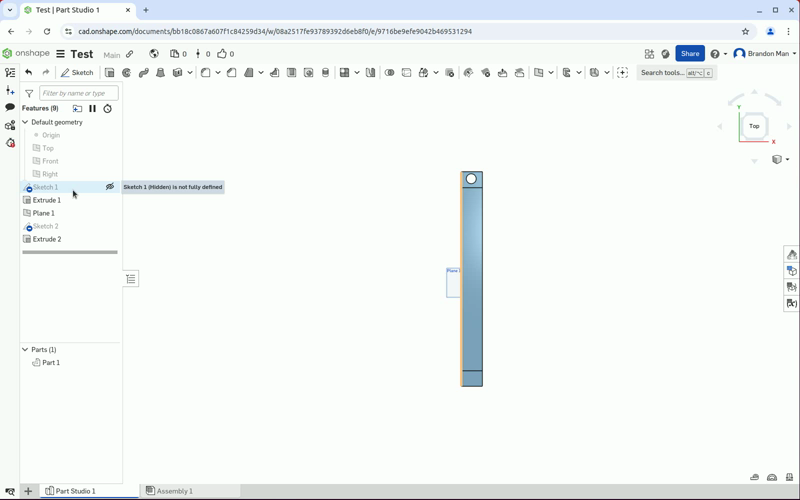
click(73, 189)
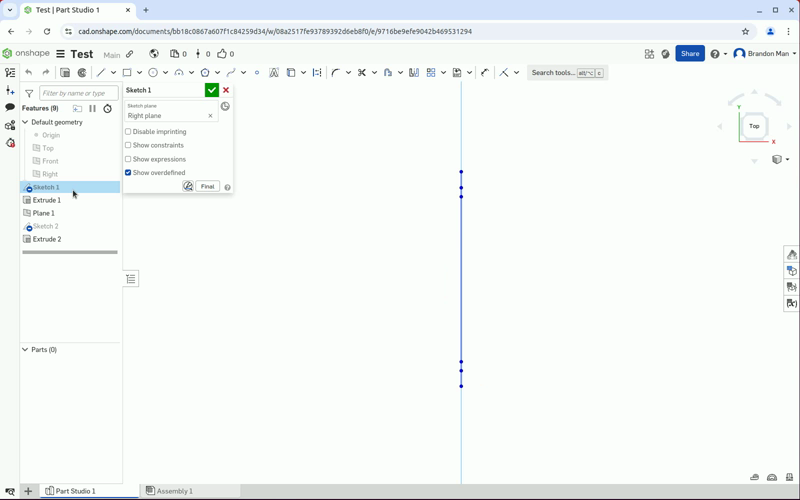
mouse_move(229, 92)
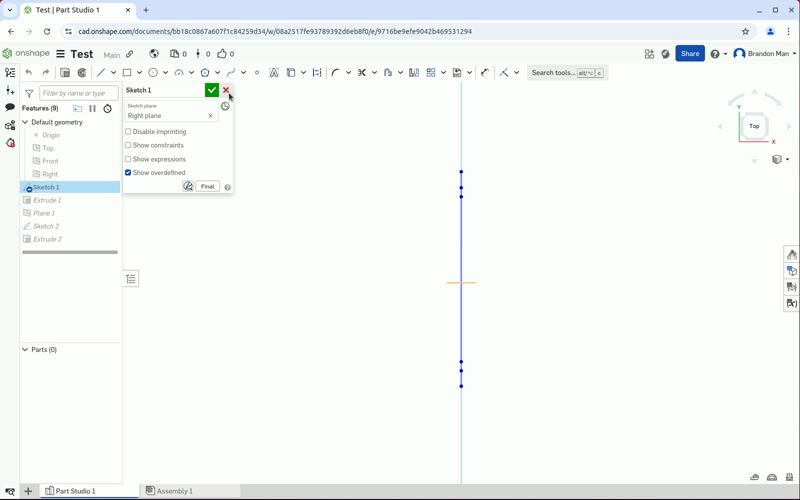
click(229, 92)
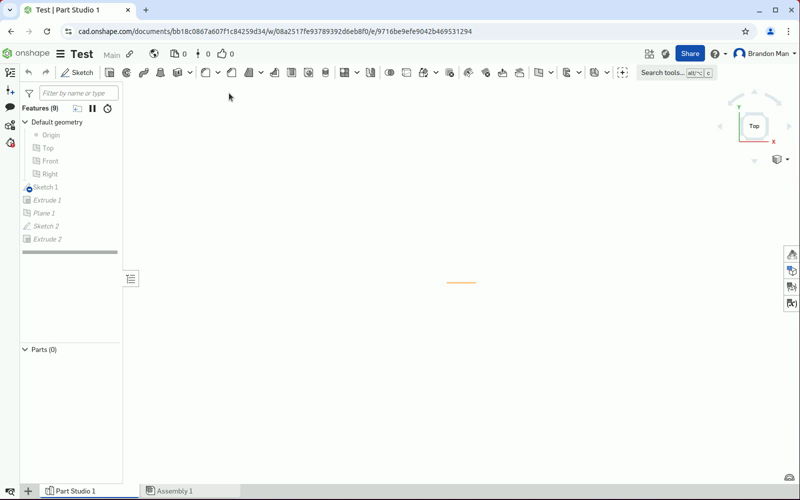
key(shift+s)
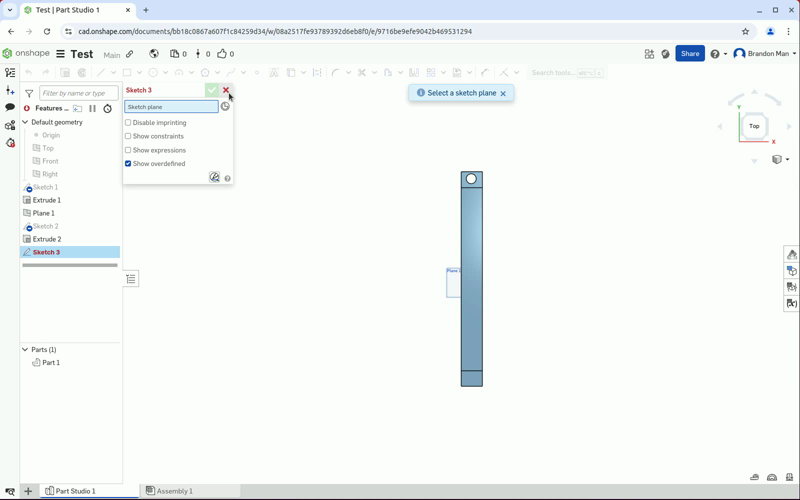
mouse_move(73, 215)
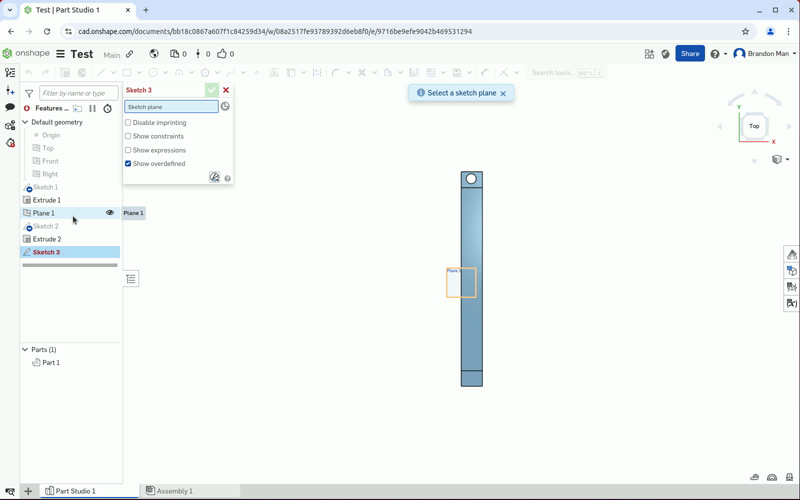
click(73, 215)
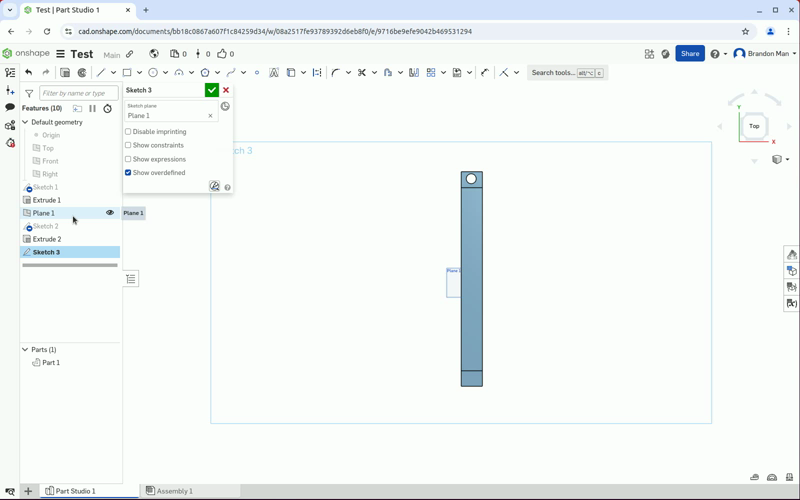
mouse_move(73, 352)
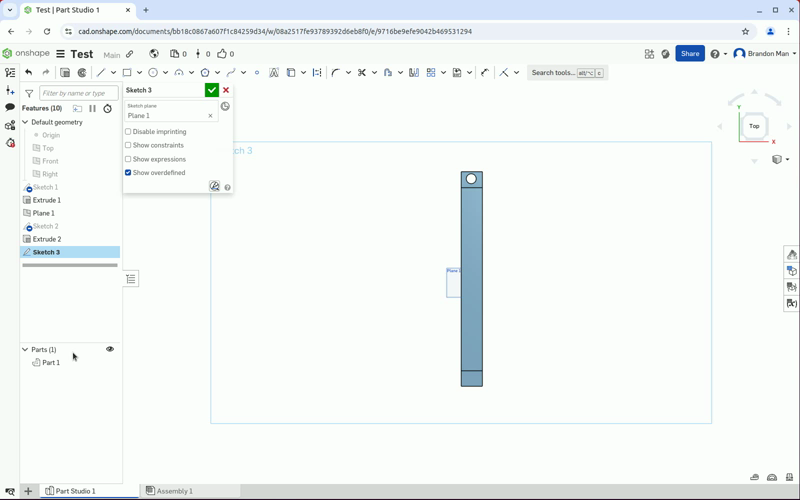
key(y)
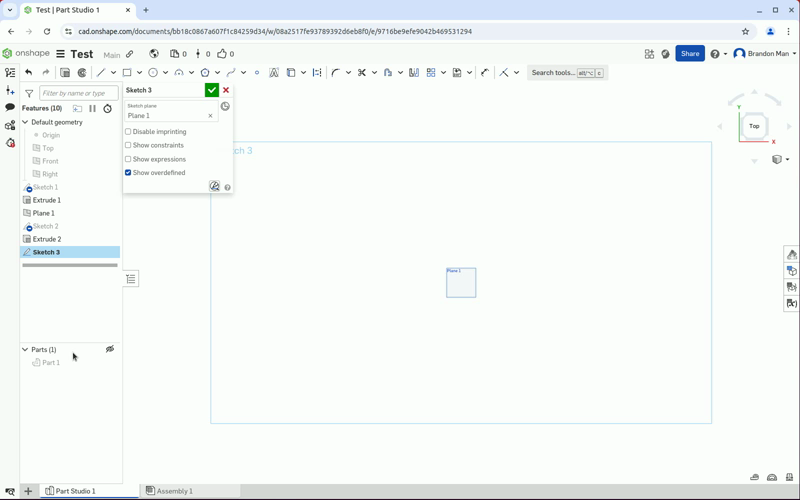
key(c)
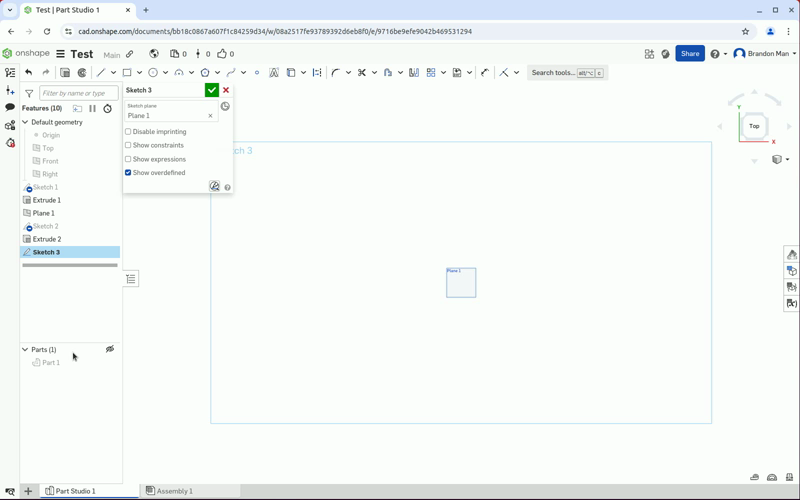
key_down(shift)
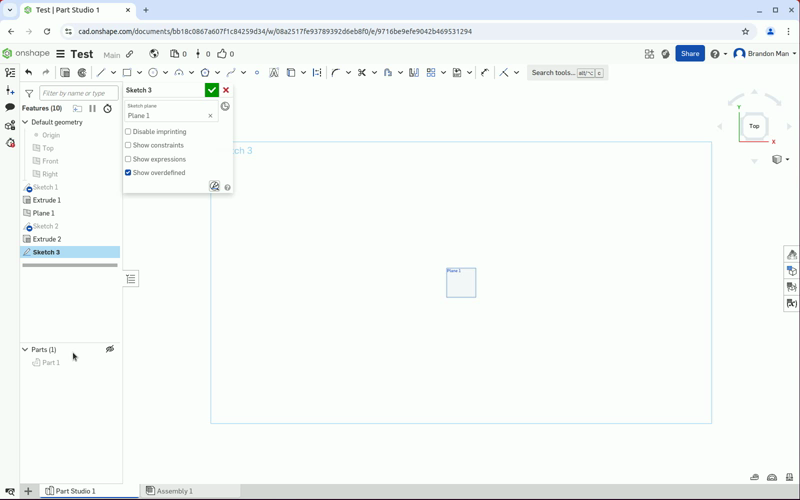
mouse_move(471, 378)
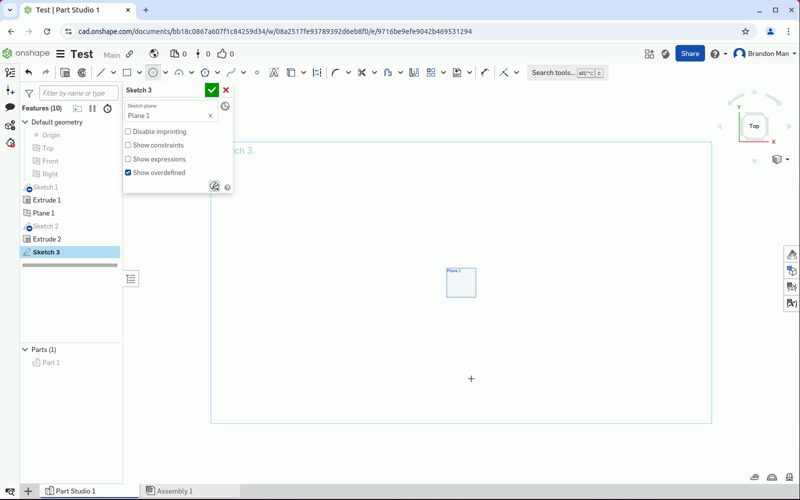
click(471, 378)
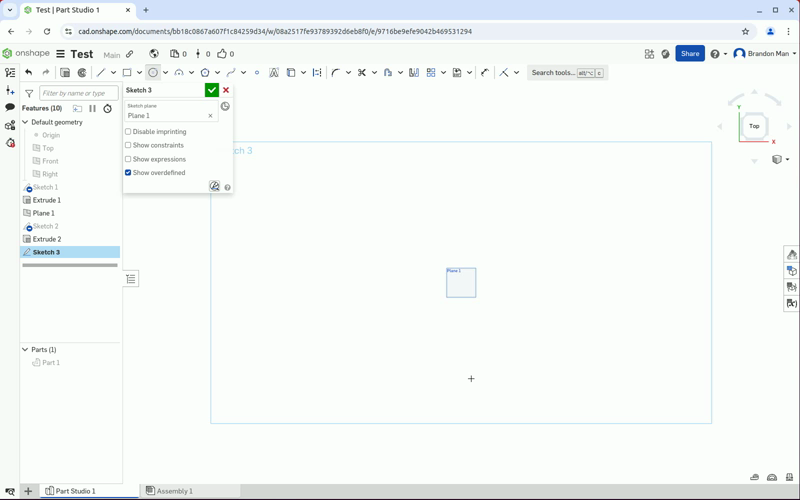
key_up(shift)
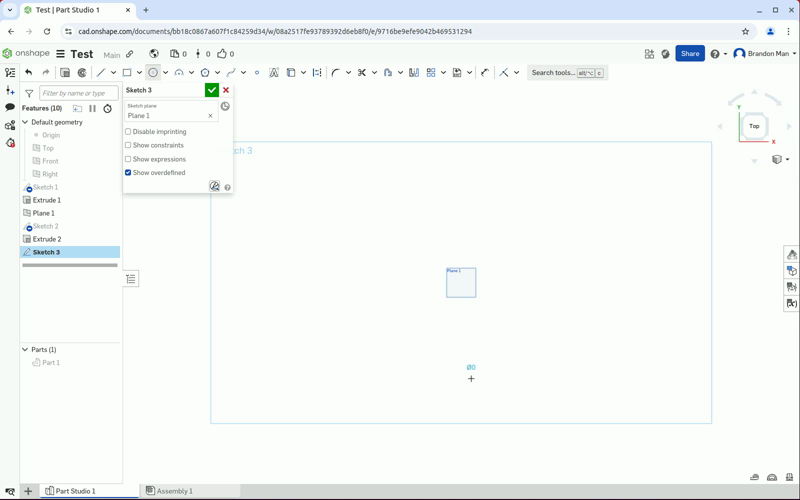
mouse_move(476, 378)
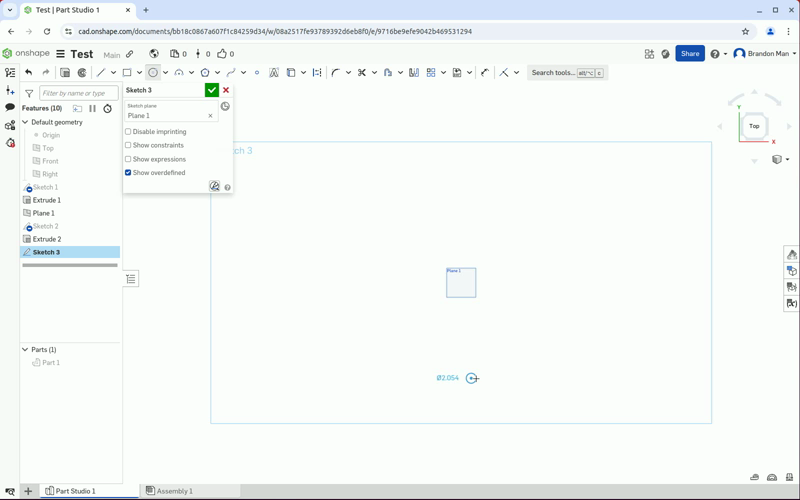
click(476, 378)
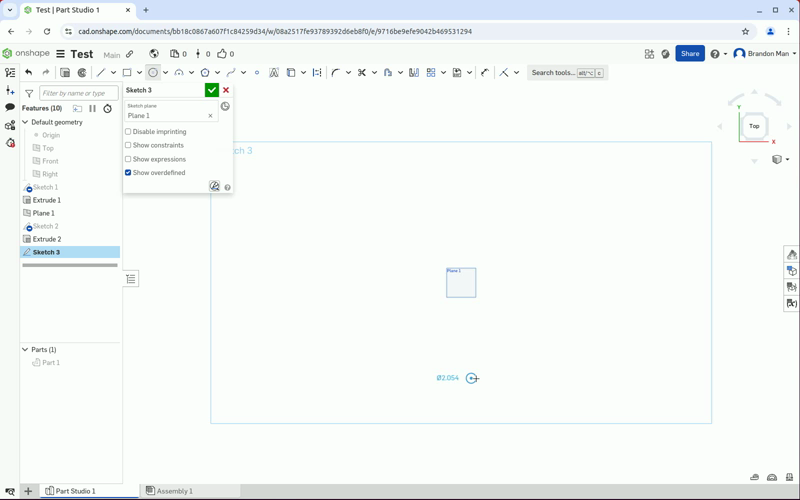
key(esc)
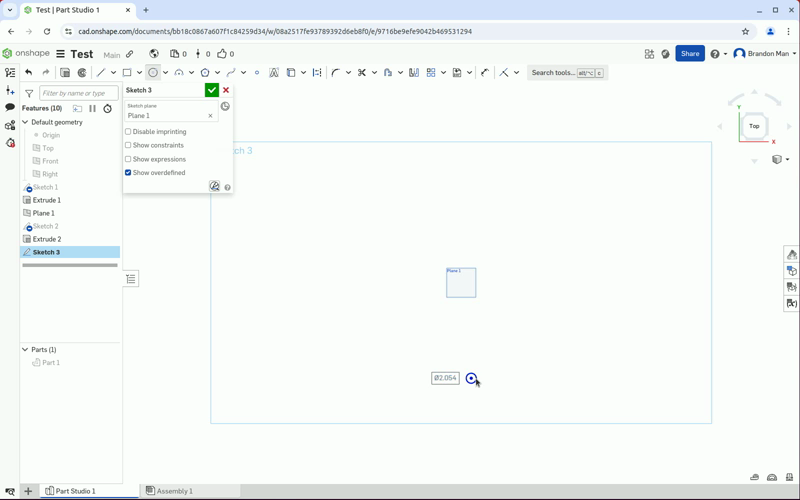
mouse_move(467, 377)
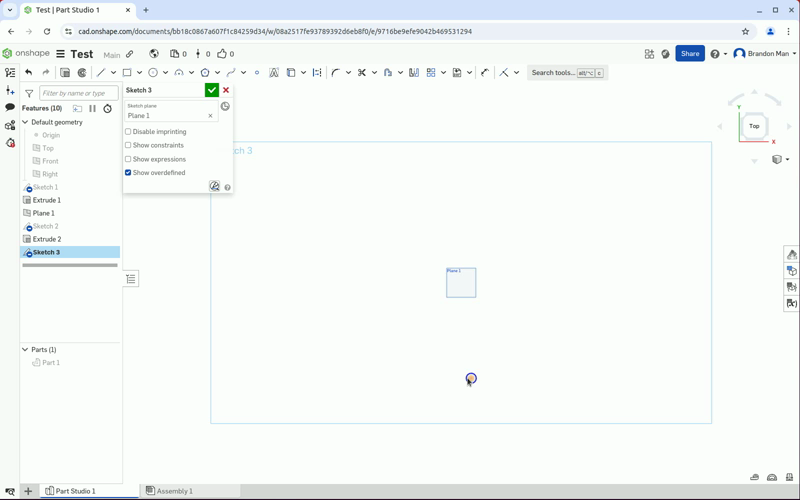
scroll(6)
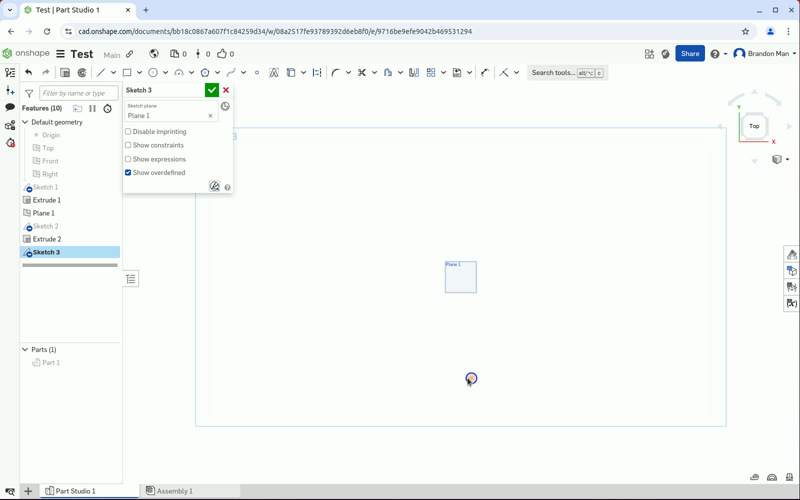
scroll(6)
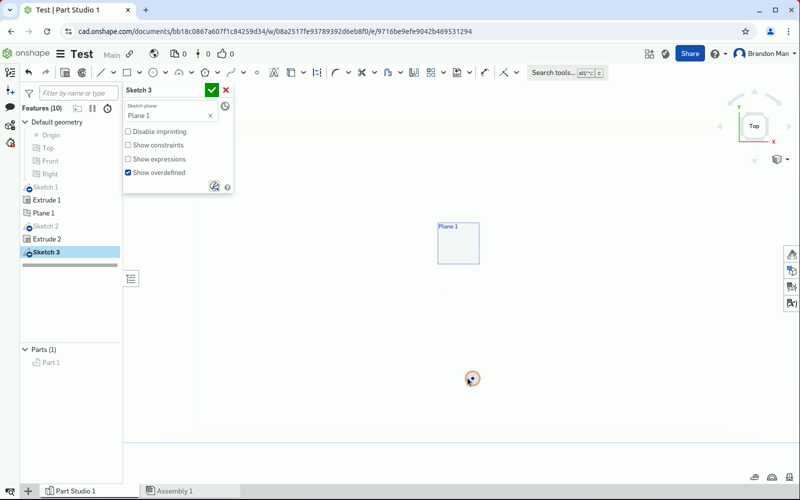
scroll(6)
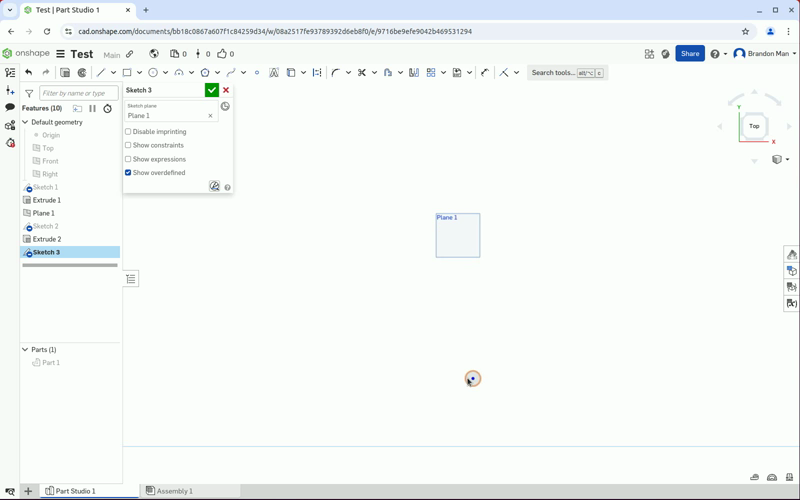
scroll(6)
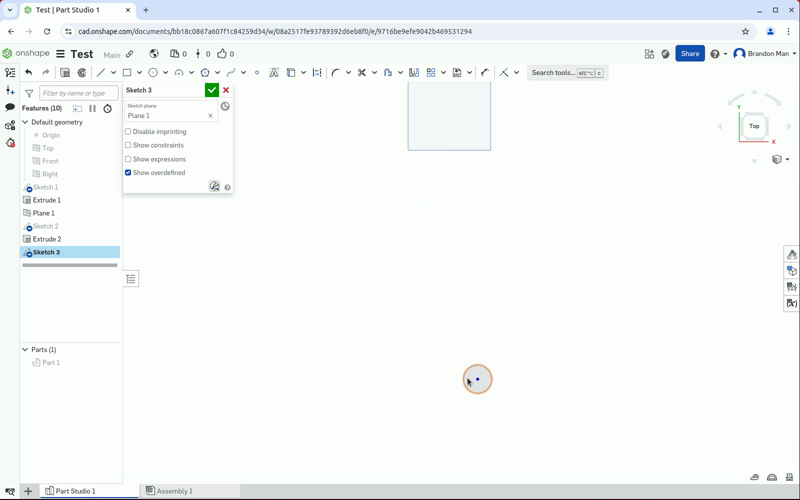
scroll(6)
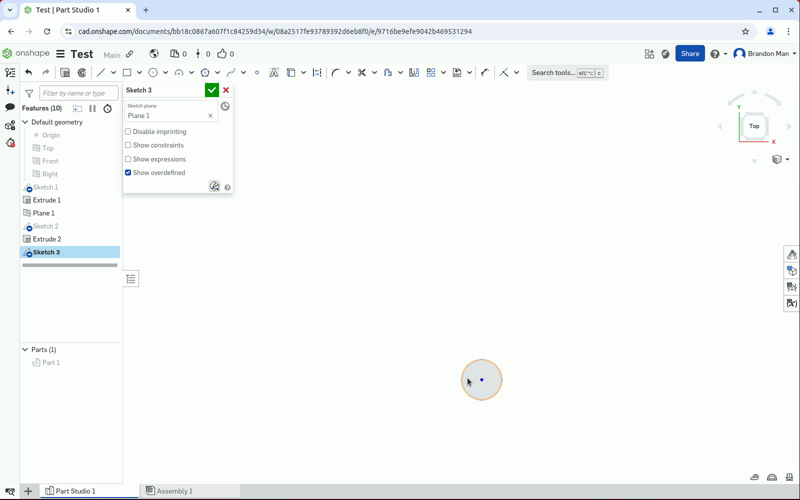
scroll(6)
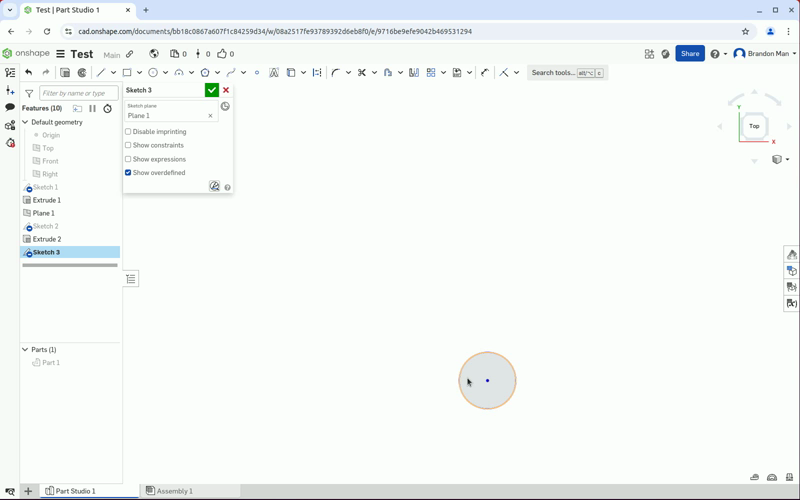
scroll(6)
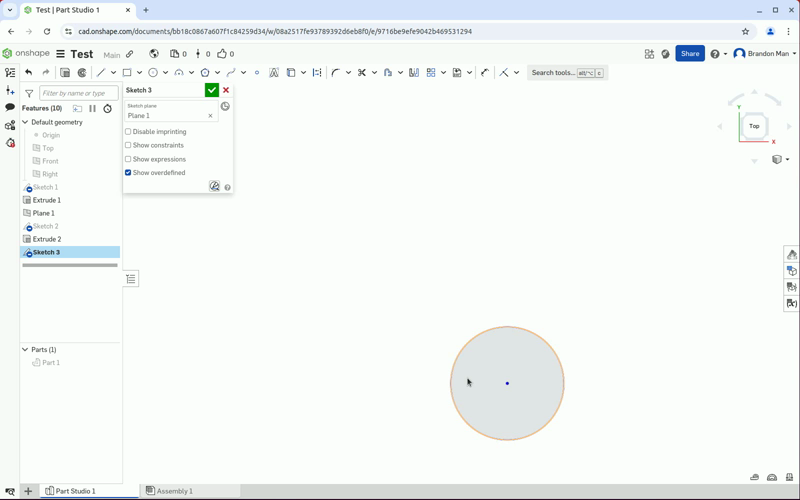
click(467, 377)
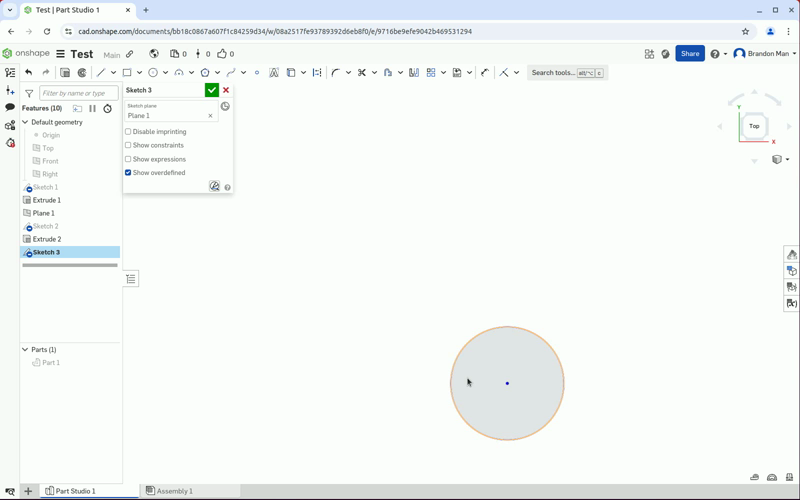
scroll(-6)
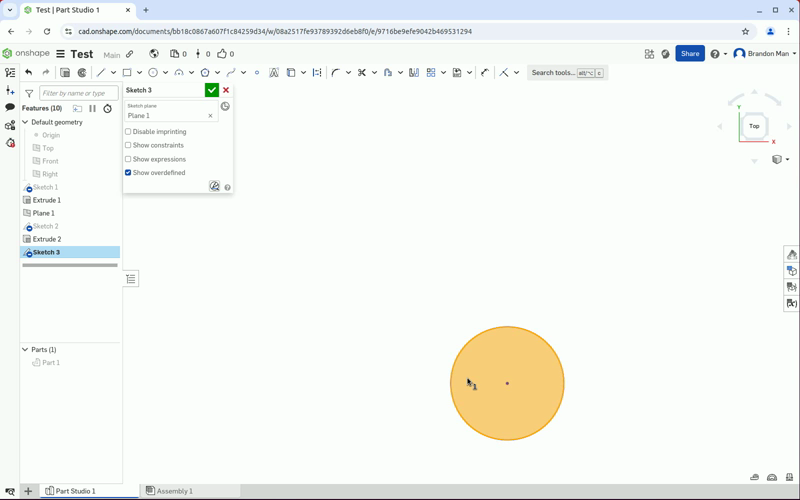
scroll(-6)
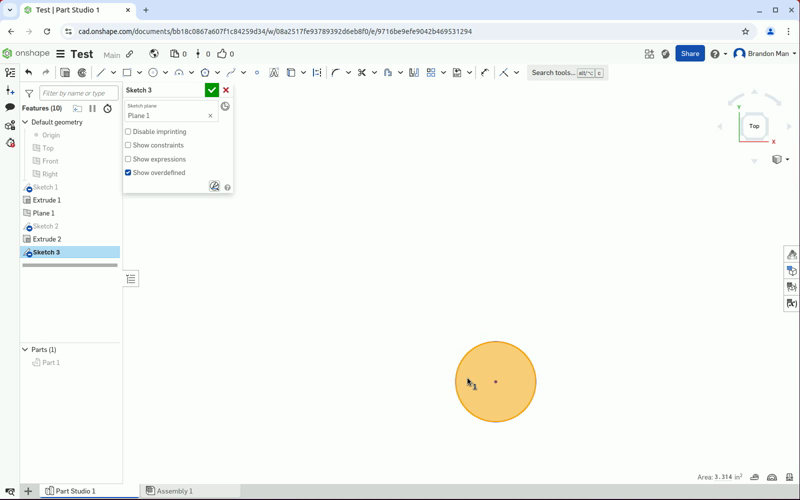
scroll(-6)
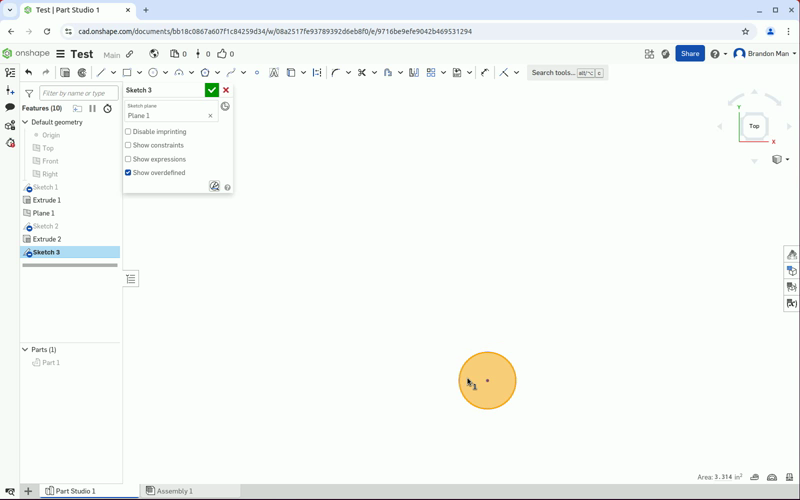
scroll(-6)
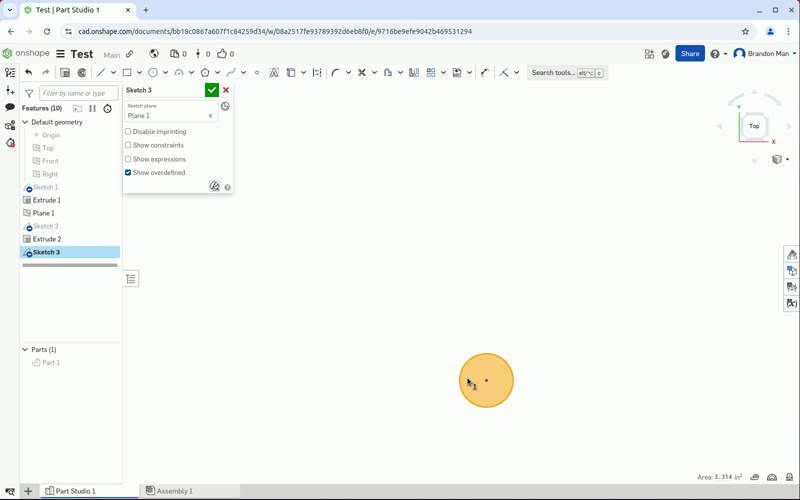
scroll(-6)
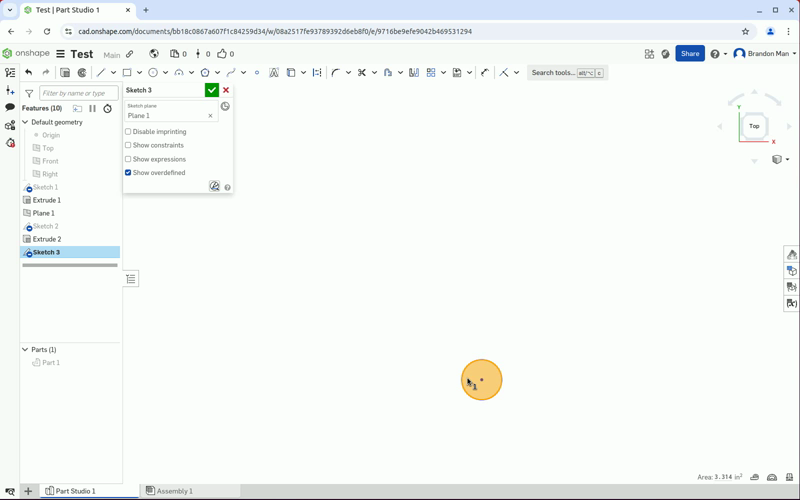
scroll(-6)
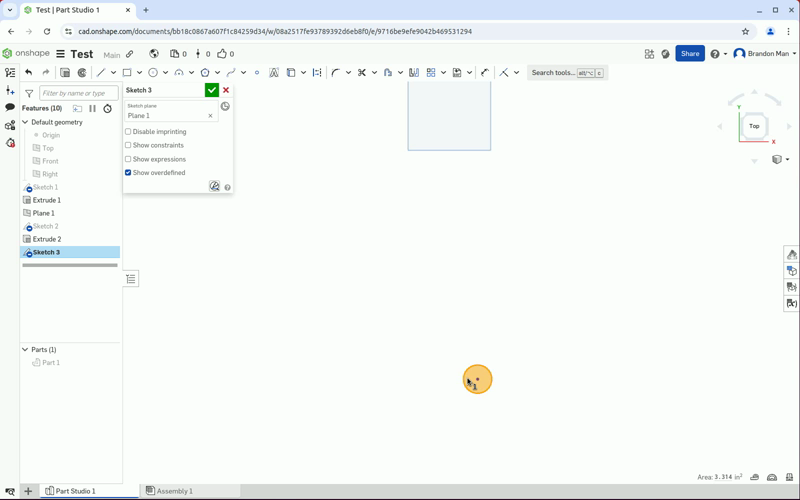
scroll(-6)
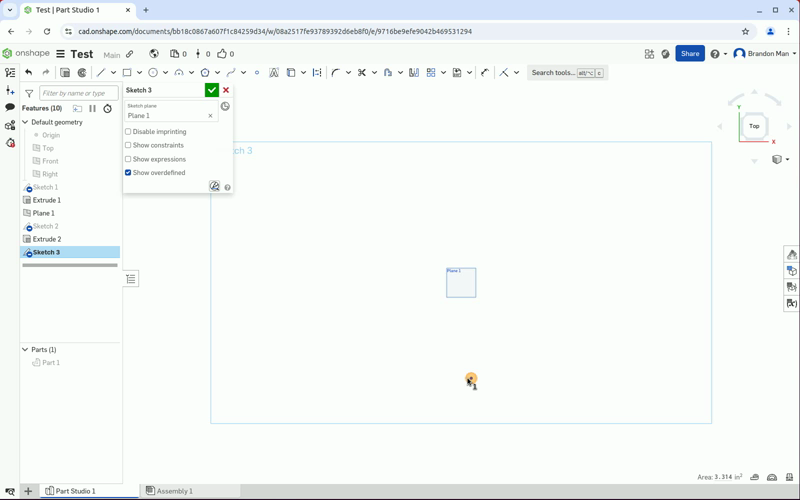
mouse_move(73, 352)
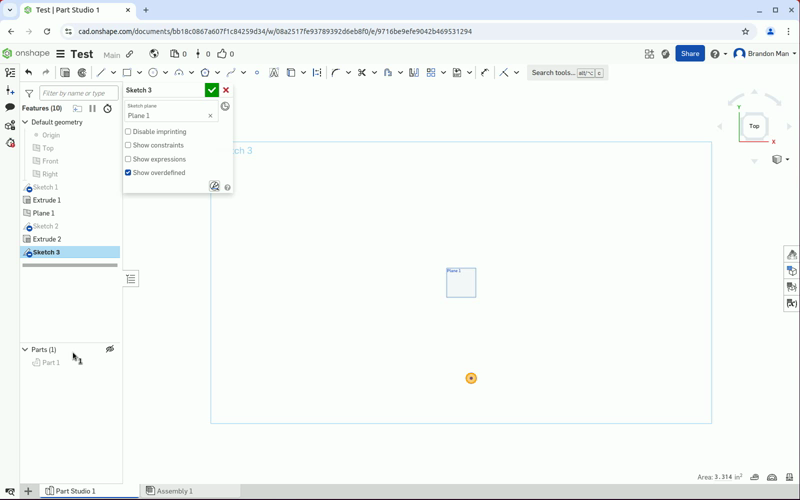
key(shift+y)
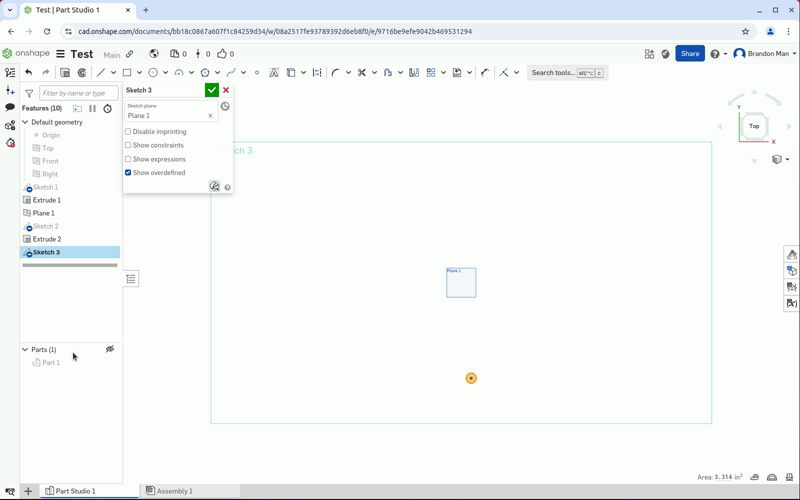
key(shift+e)
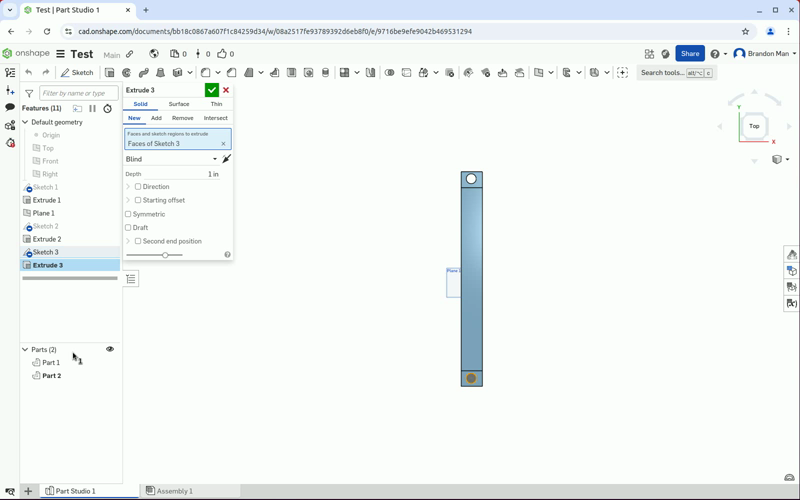
mouse_move(143, 106)
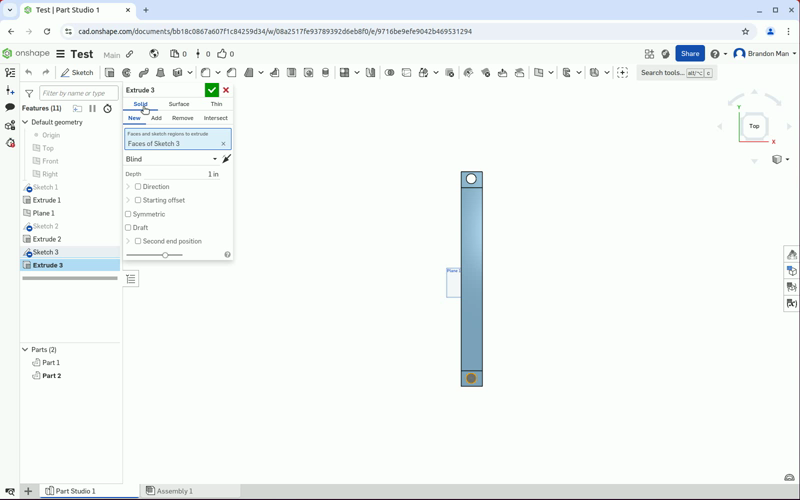
click(143, 106)
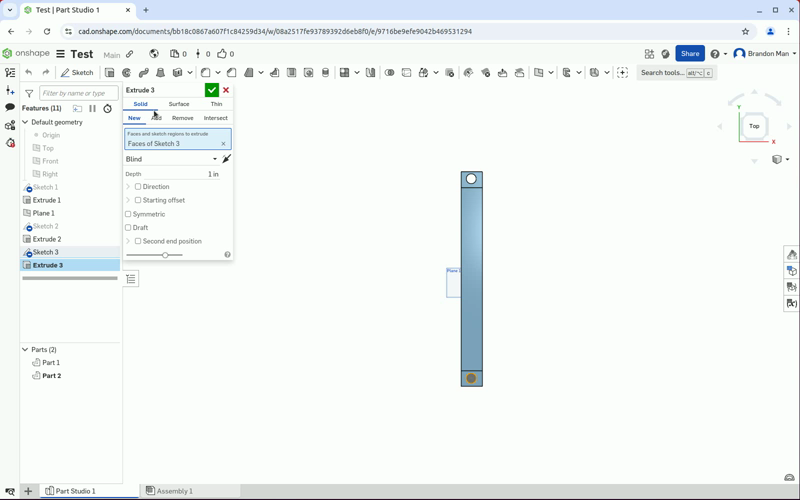
mouse_move(186, 120)
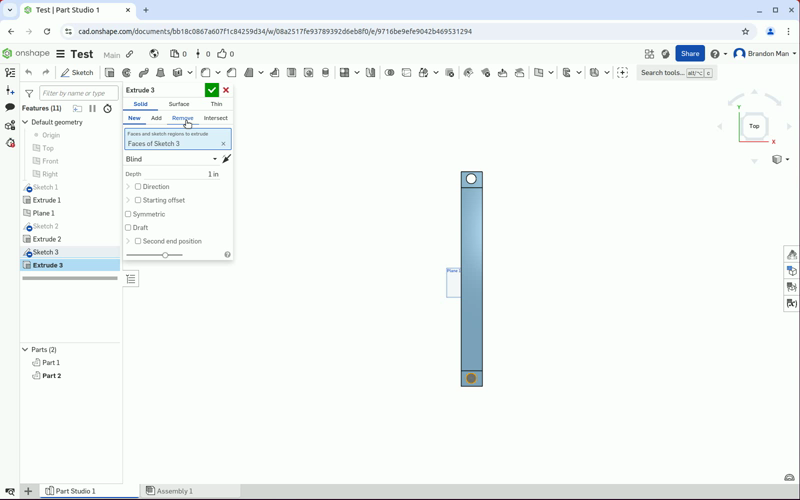
click(186, 120)
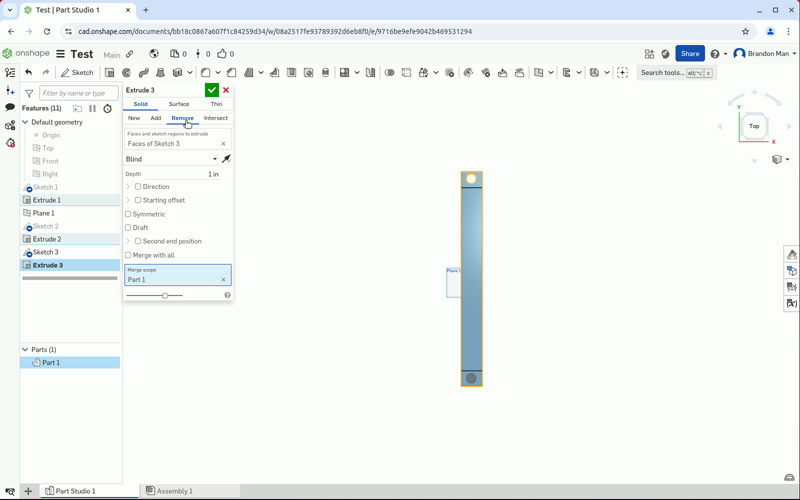
key(tab, 4)
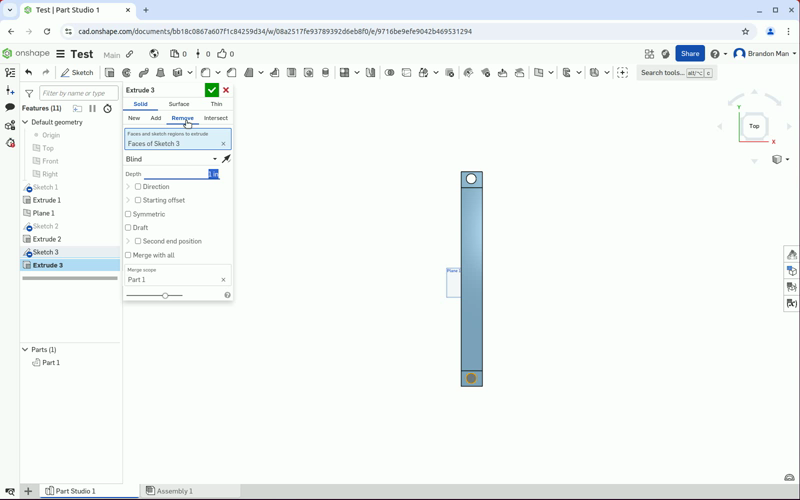
text(10.832)
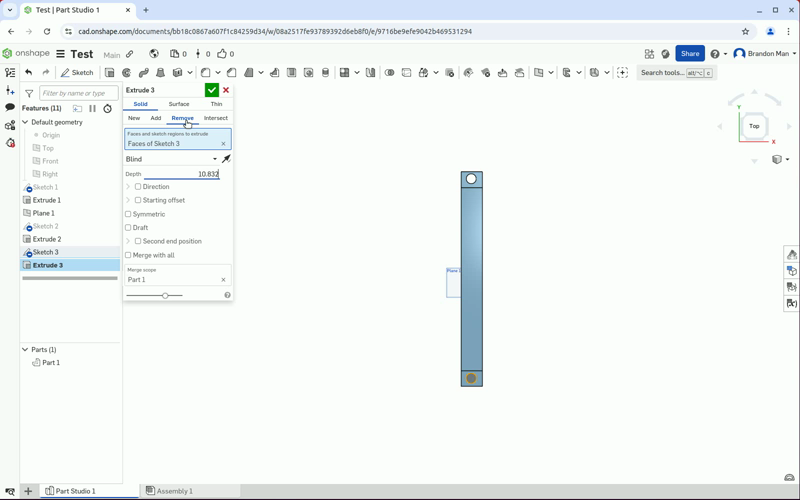
key(tab, 6)
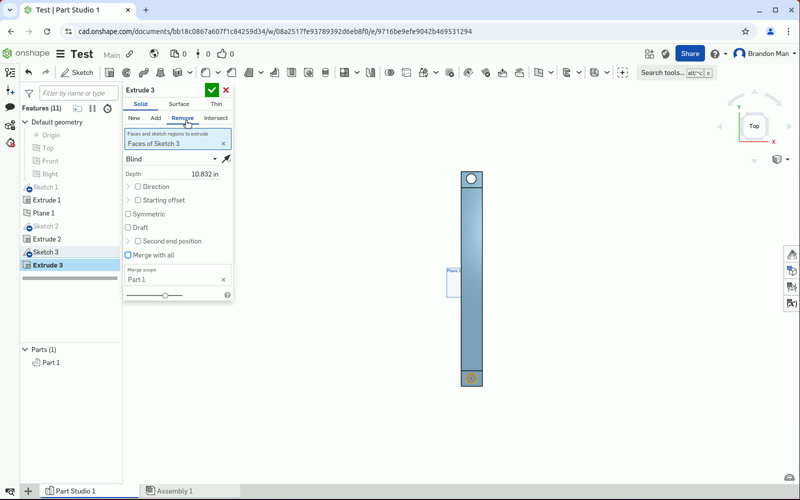
key(space)
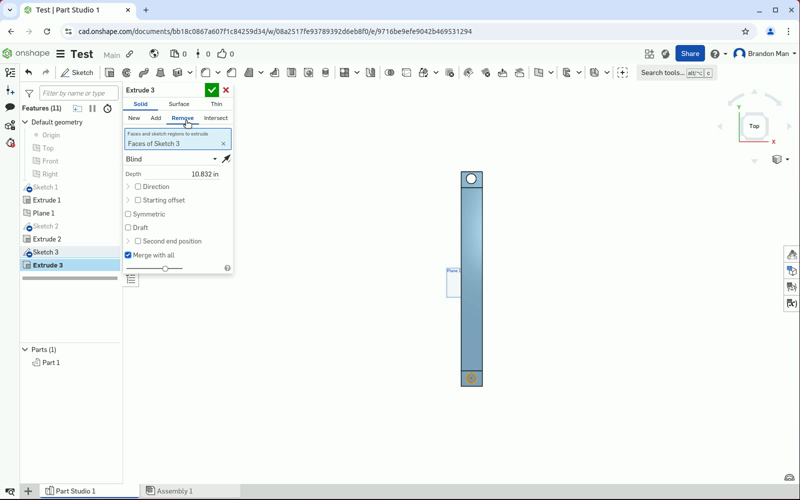
key(enter)
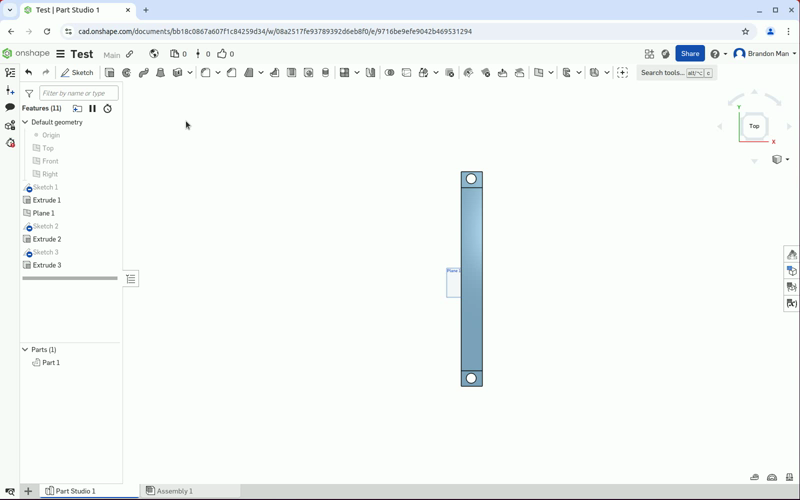
key(shift+h)
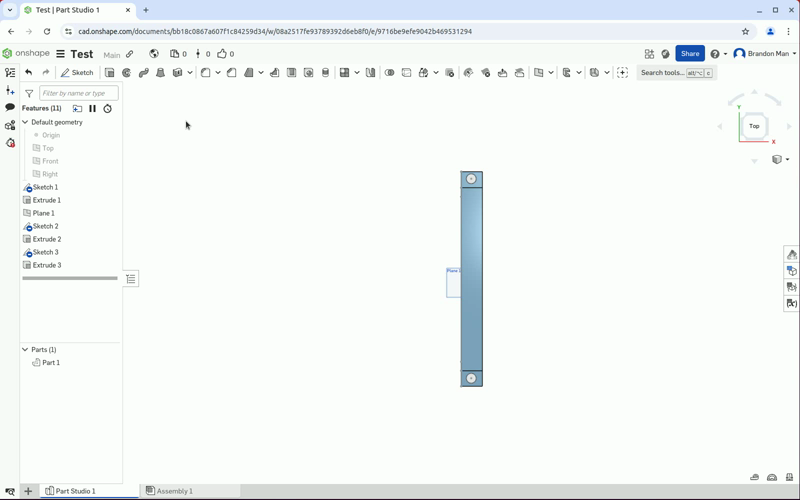
key(shift+h)
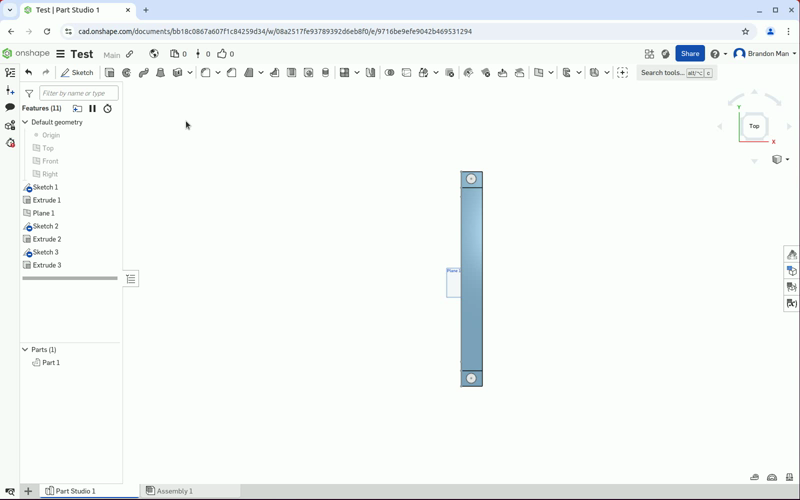
key(shift+7)
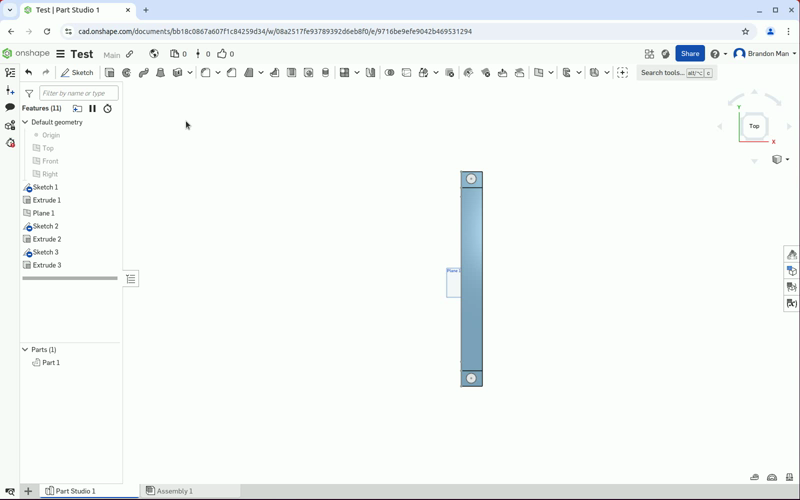
key(up, 3)
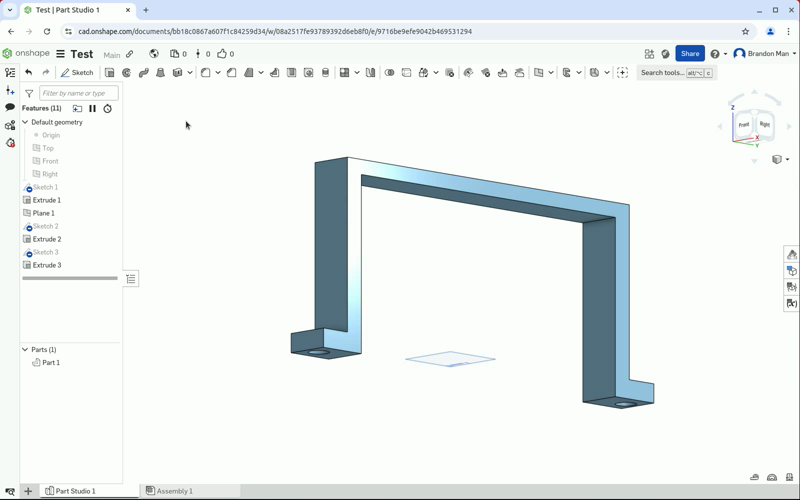
key(left, 3)
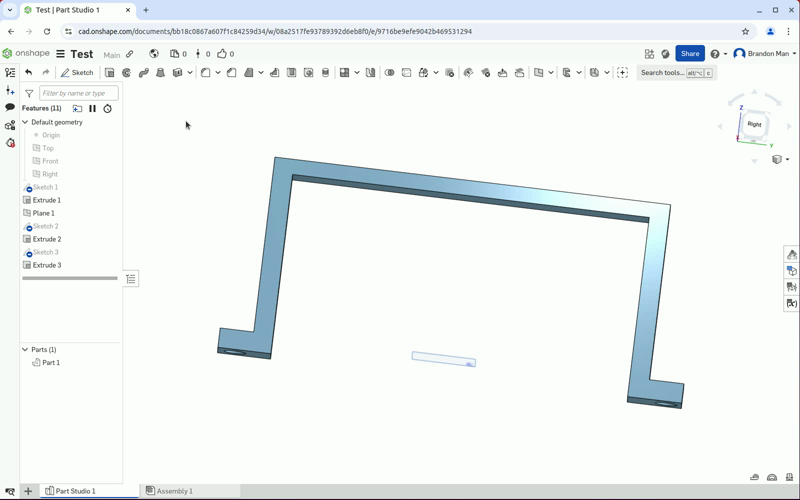
key(right, 3)
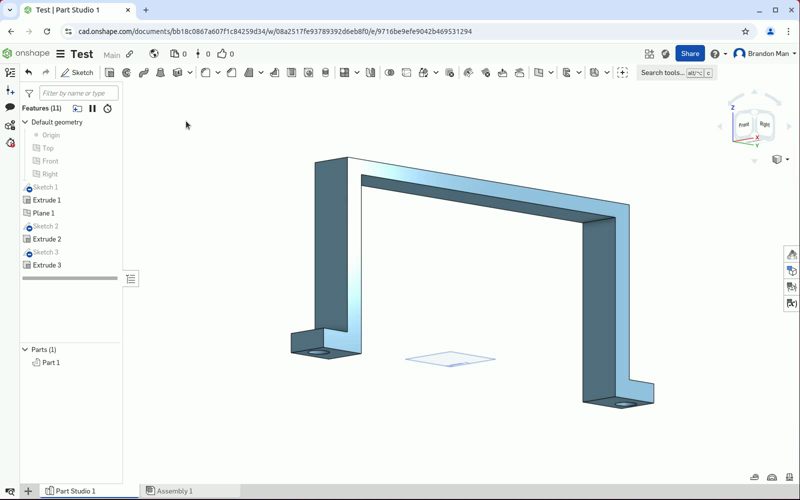
key(down, 3)
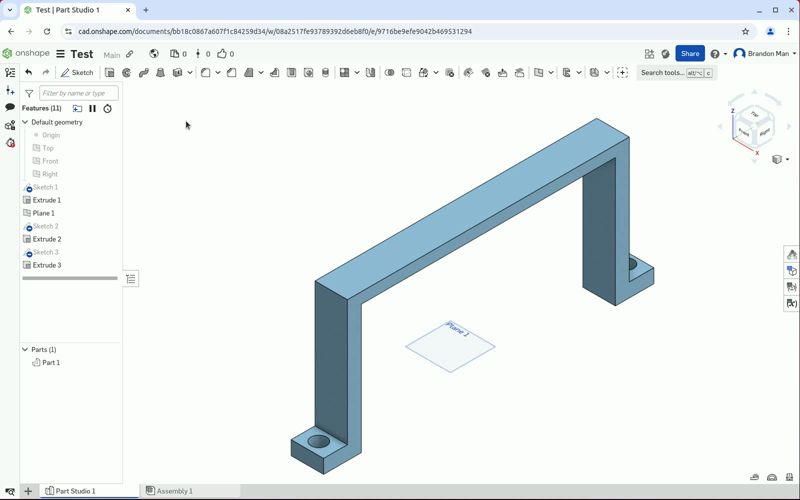
mouse_move(73, 189)
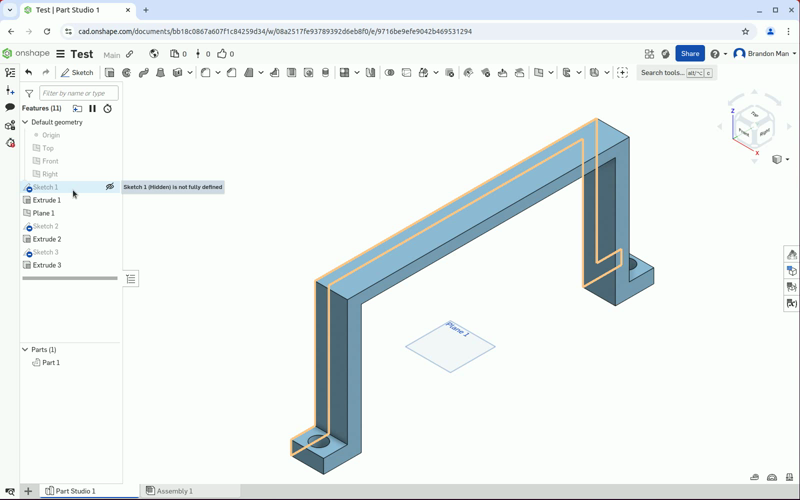
click(73, 189)